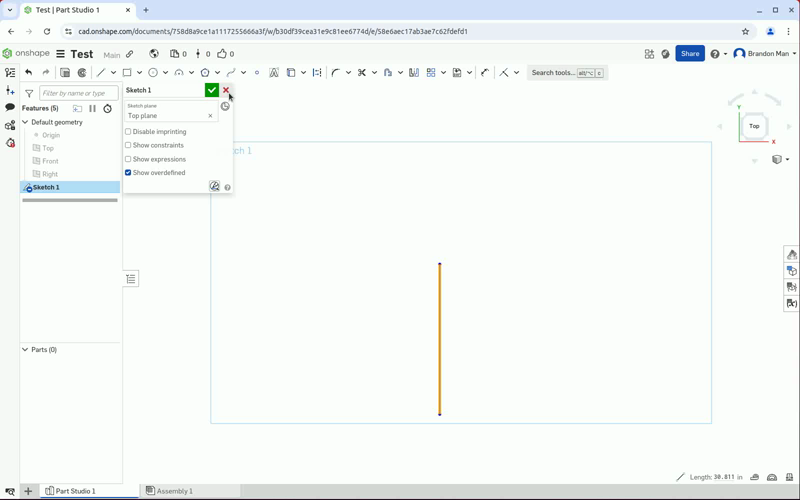
key(shift+h)
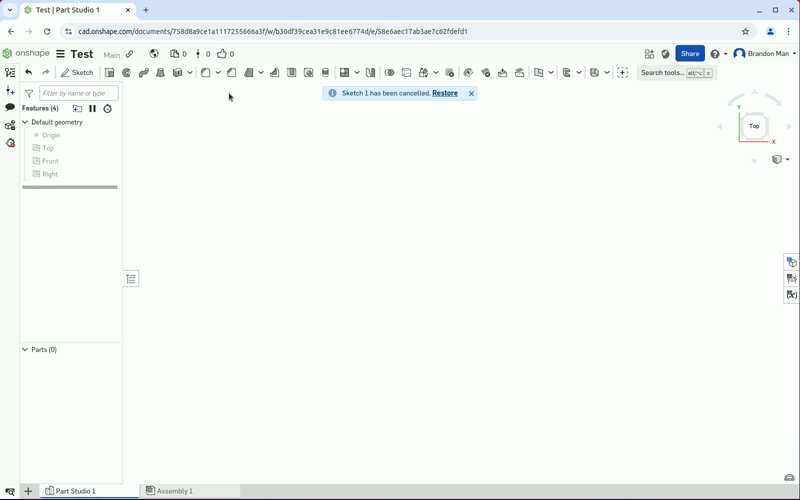
mouse_move(73, 352)
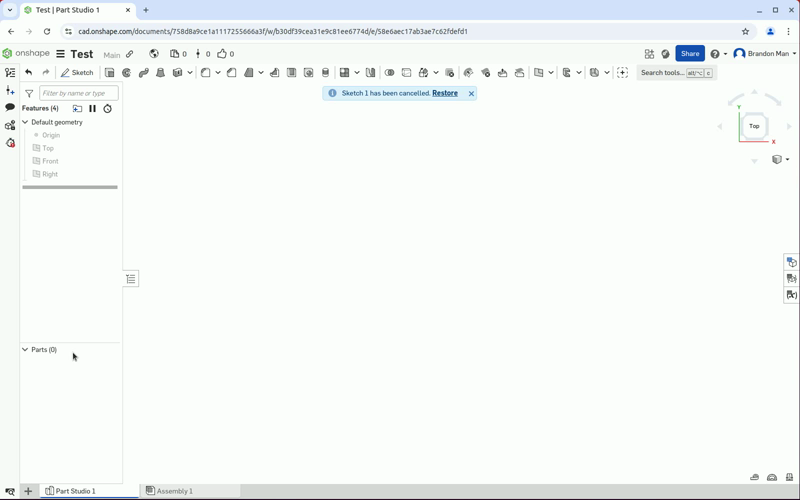
key(y)
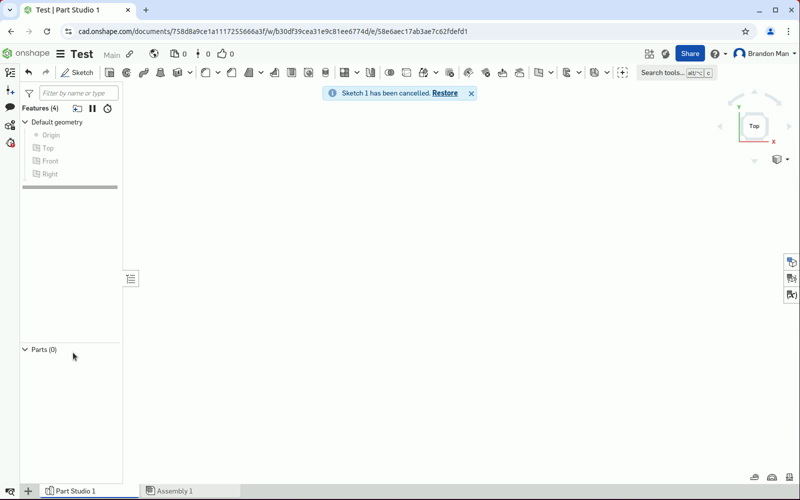
key(shift+p)
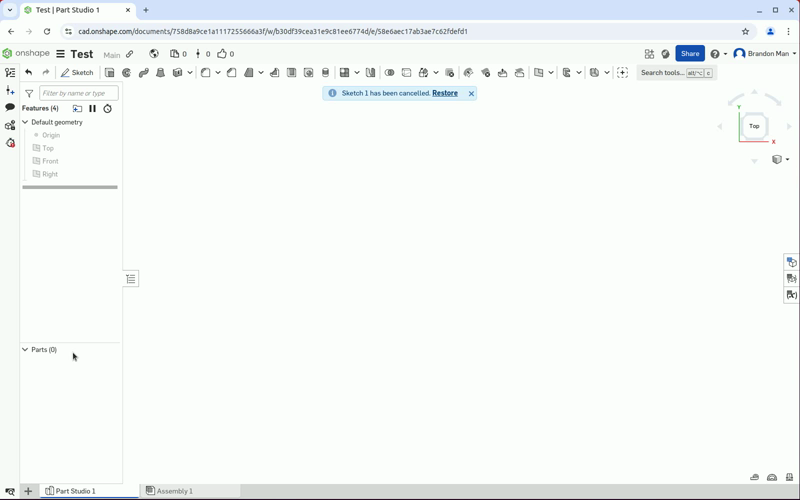
key(space)
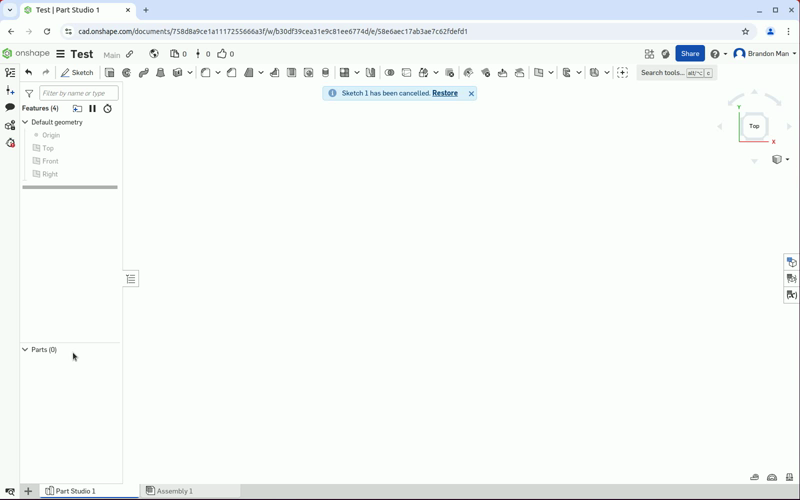
key_down(shift)
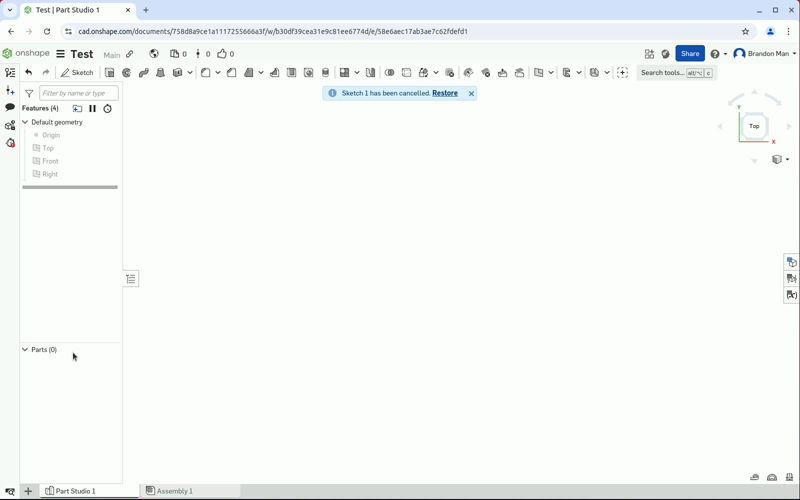
key(up)
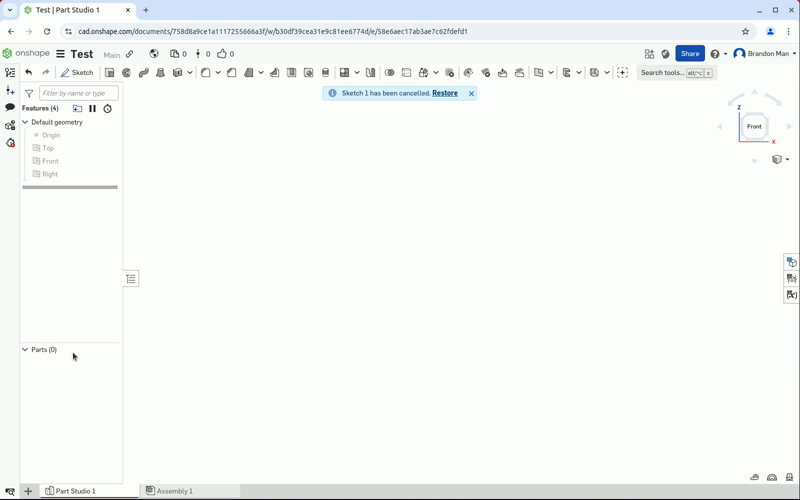
key_up(shift)
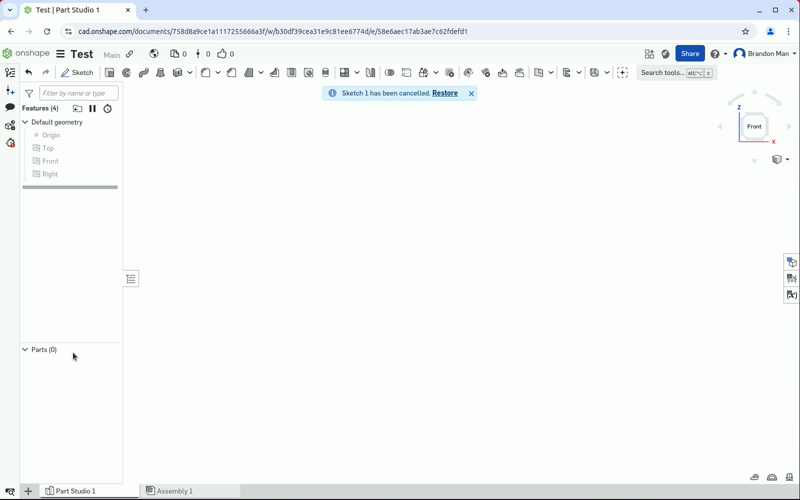
mouse_move(73, 352)
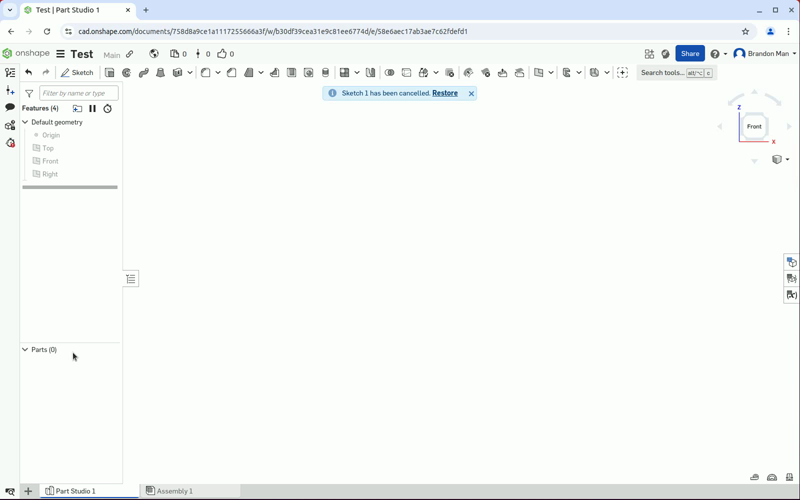
key(shift+y)
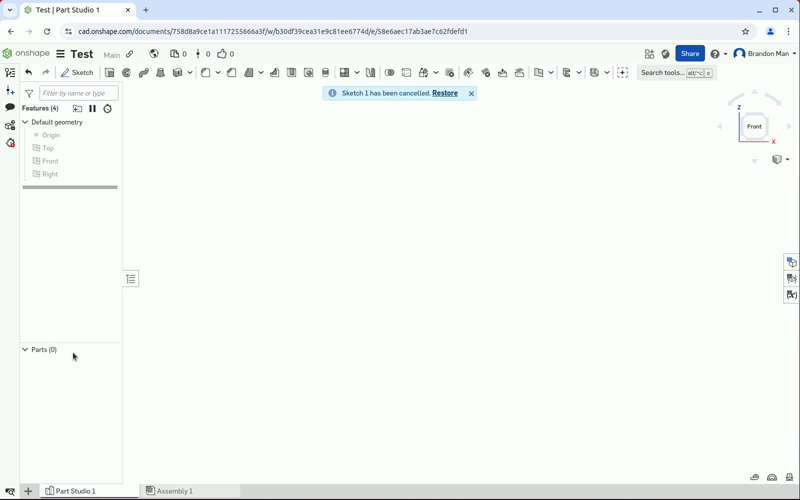
key(shift+s)
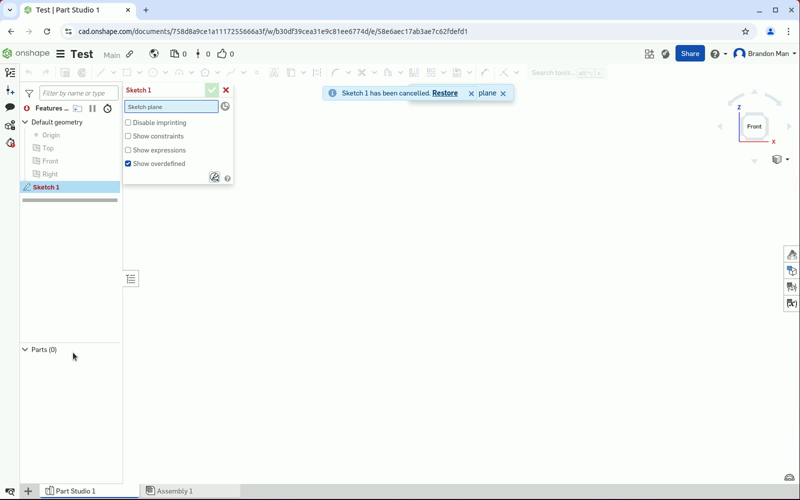
mouse_move(73, 163)
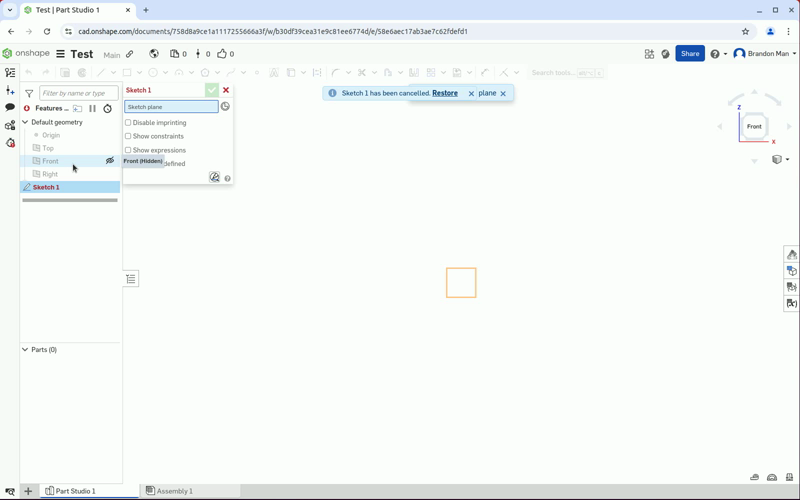
click(73, 163)
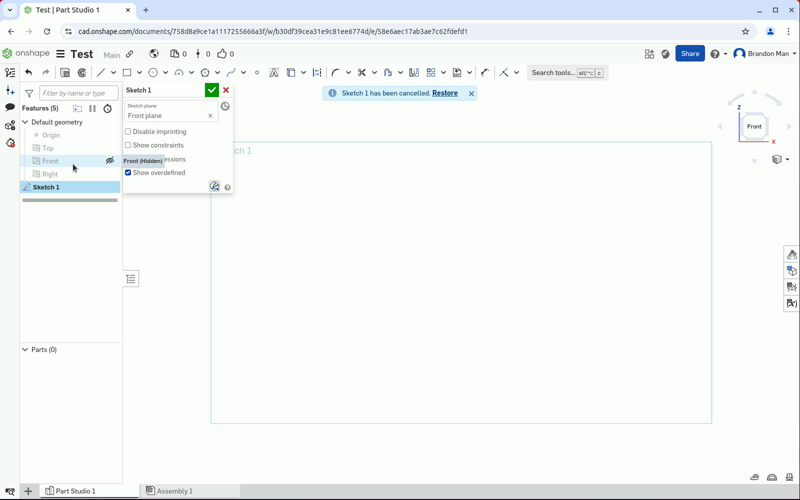
mouse_move(73, 352)
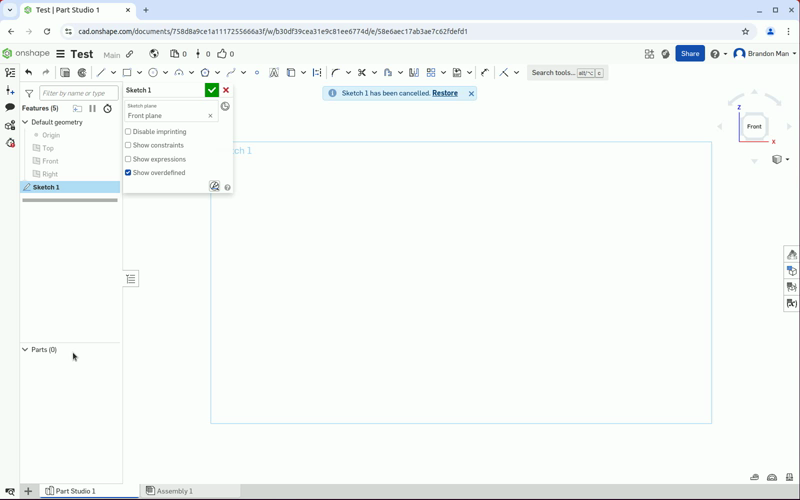
key(y)
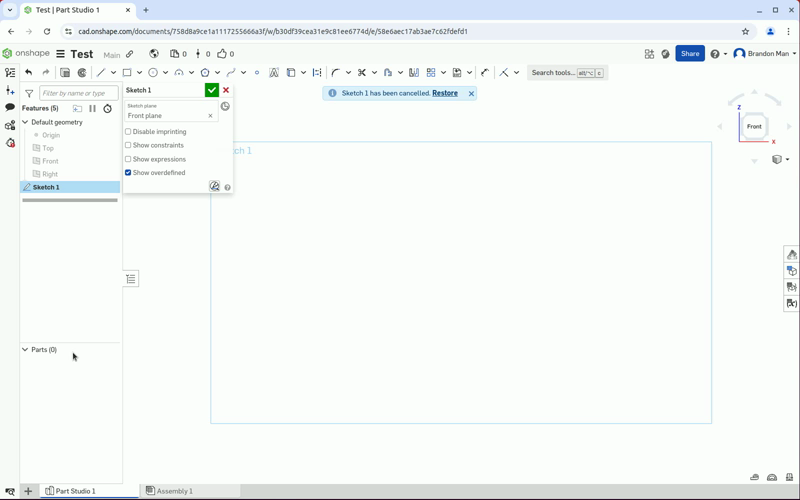
key(c)
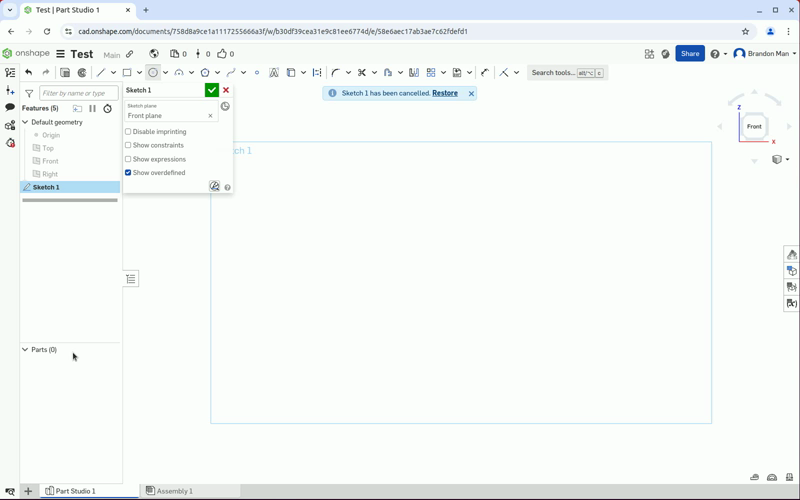
key_down(shift)
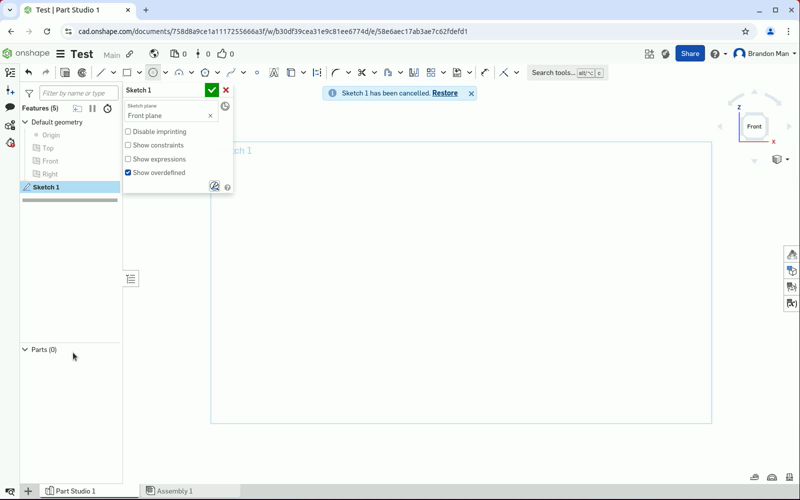
mouse_move(461, 282)
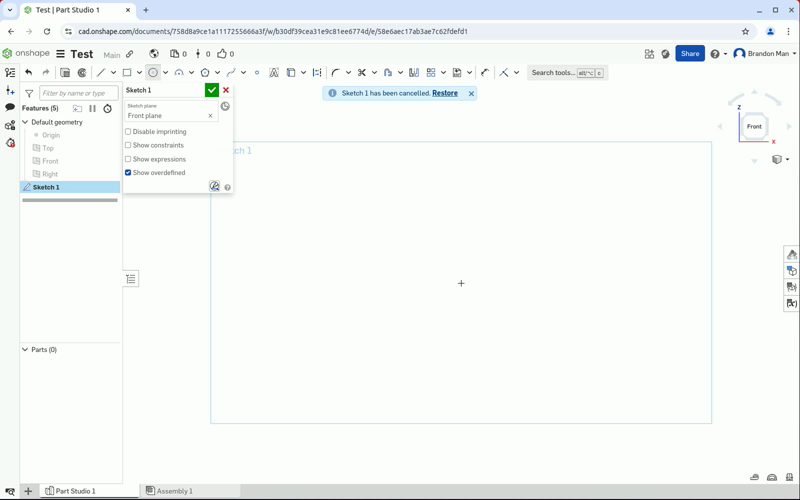
click(461, 282)
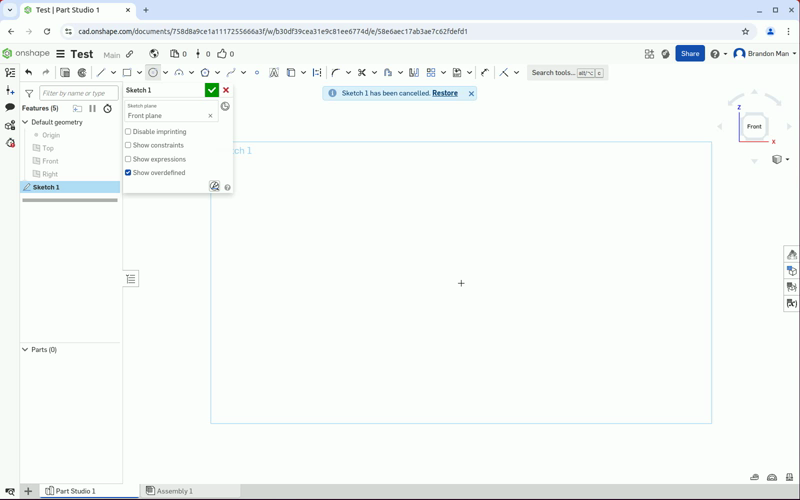
key_up(shift)
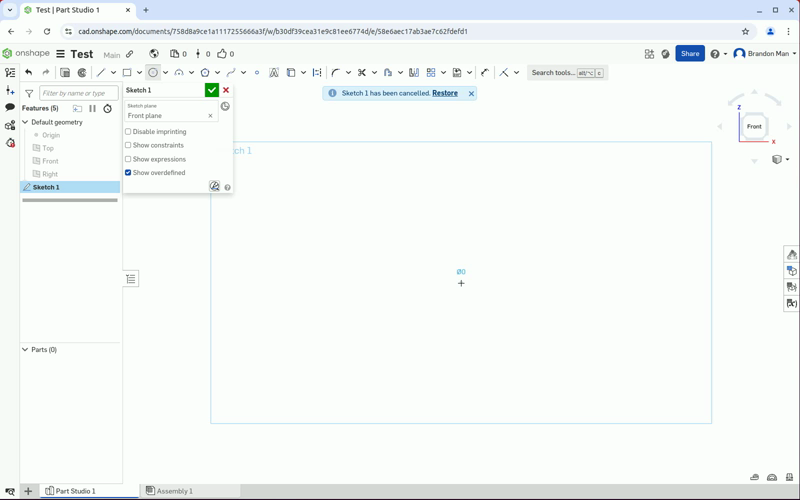
mouse_move(473, 282)
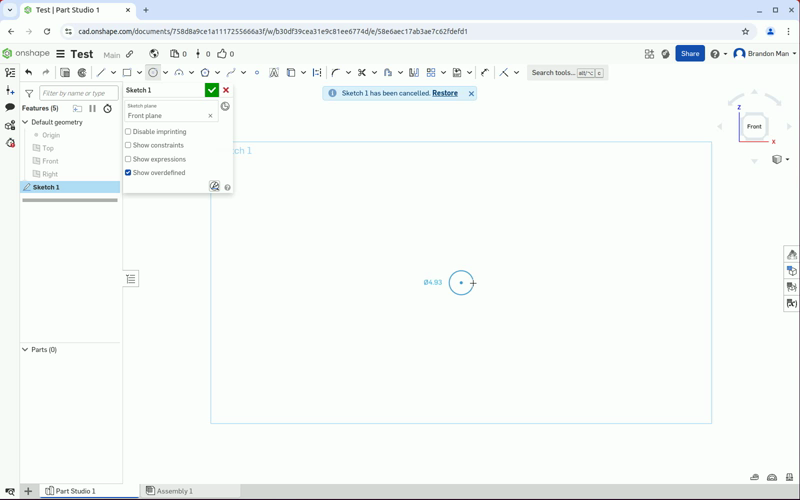
click(473, 282)
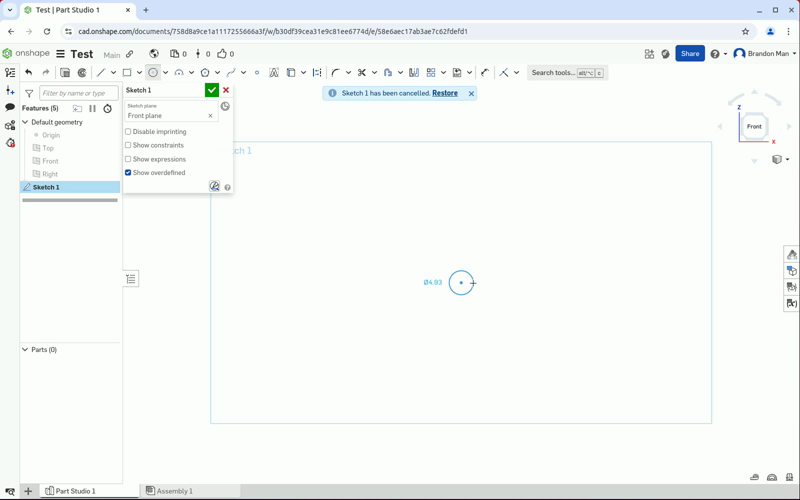
key(esc)
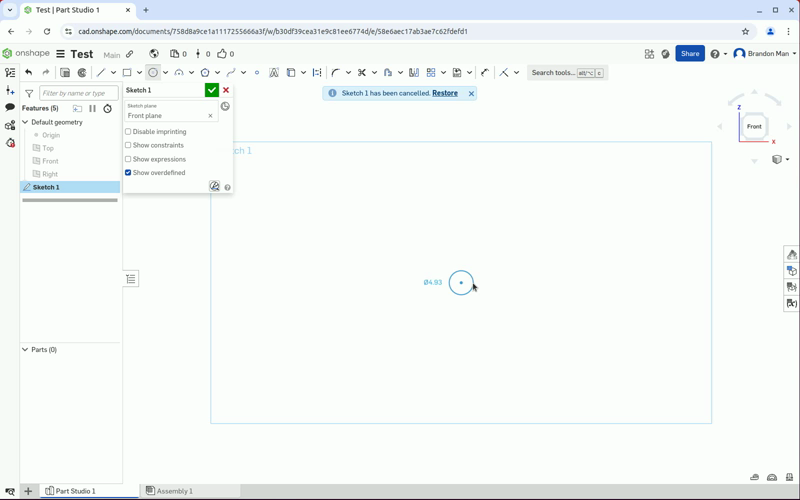
key(c)
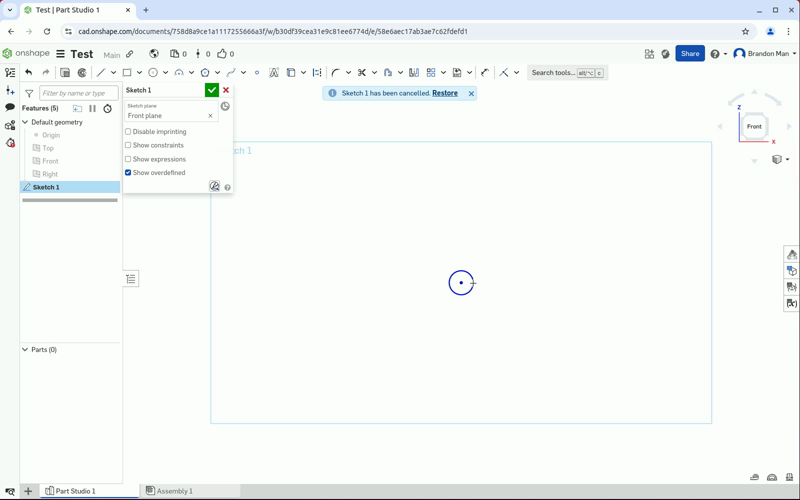
key_down(shift)
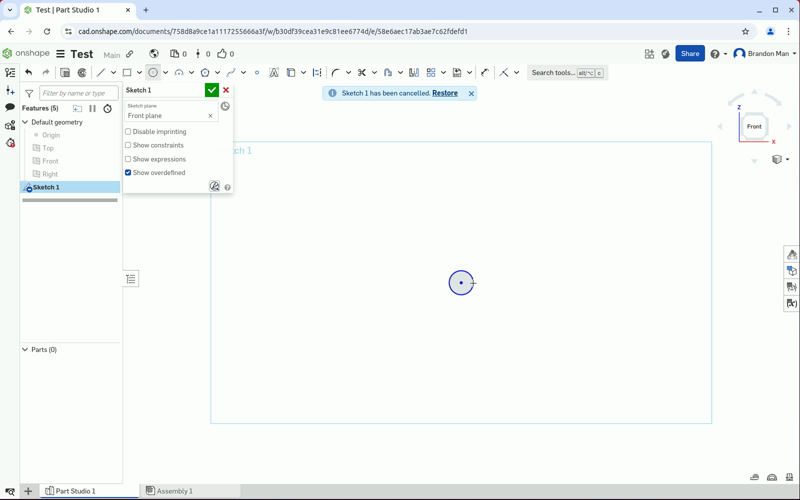
mouse_move(461, 282)
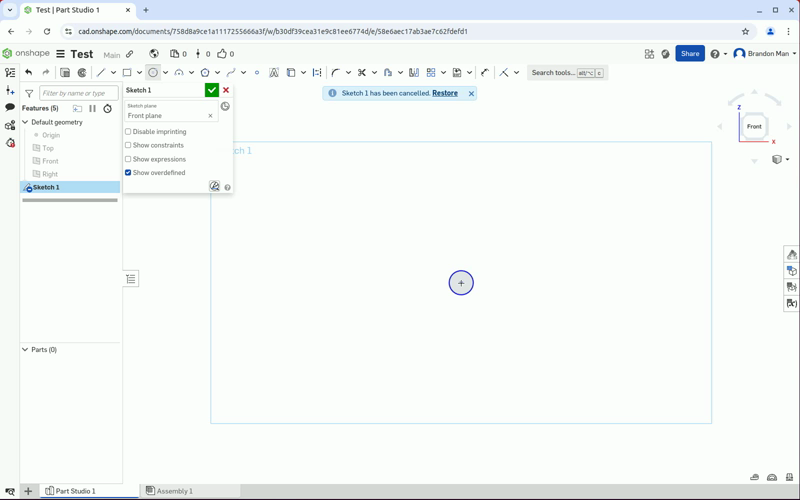
click(461, 282)
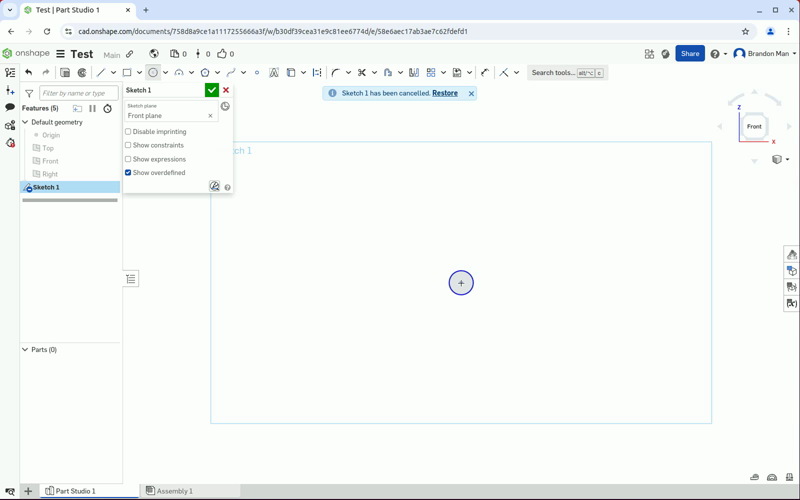
key_up(shift)
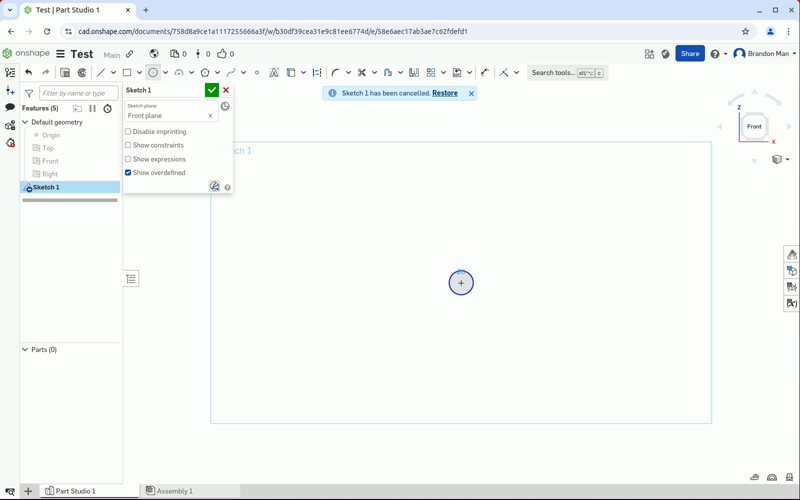
mouse_move(462, 282)
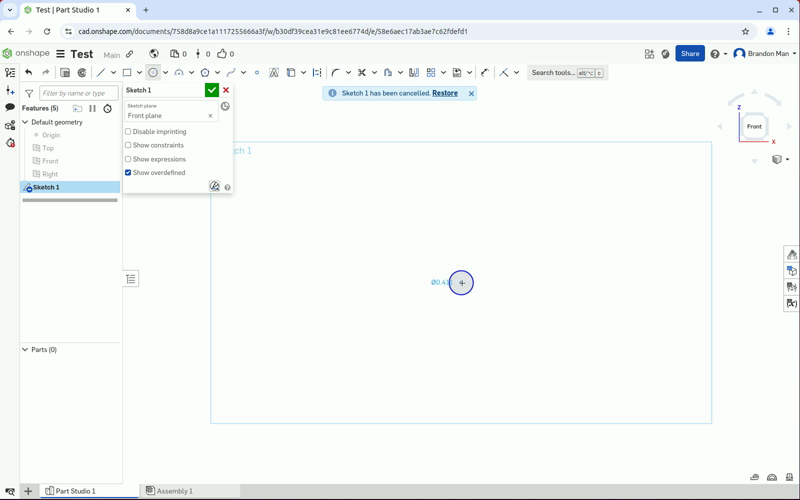
scroll(6)
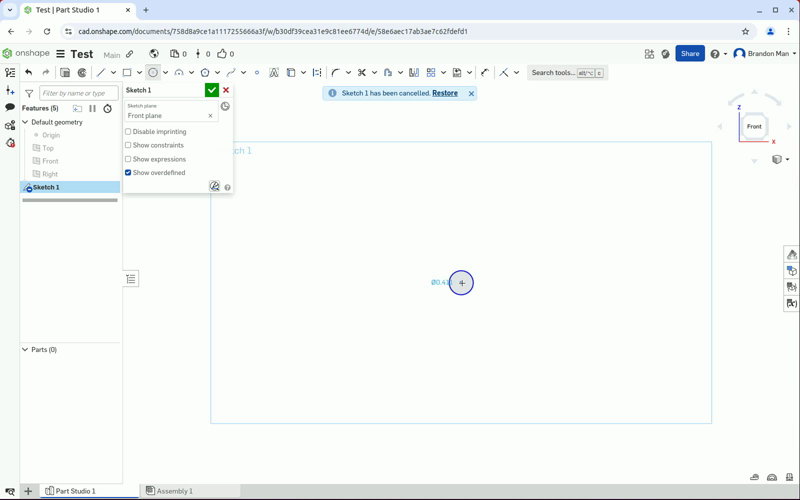
scroll(6)
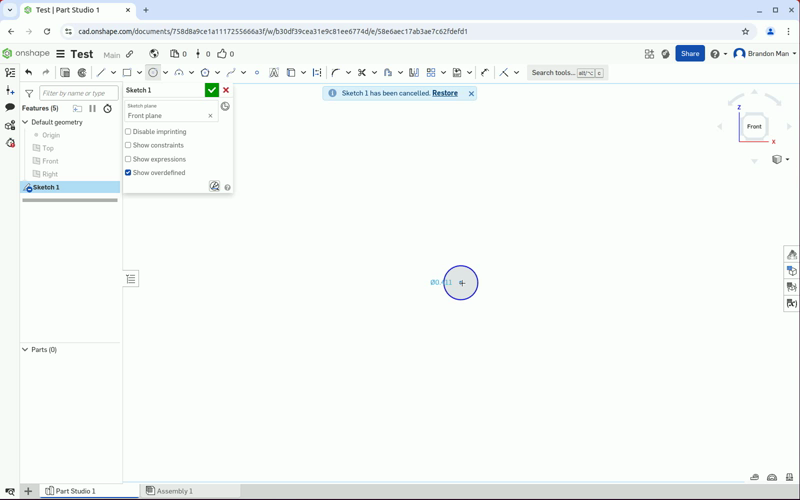
scroll(6)
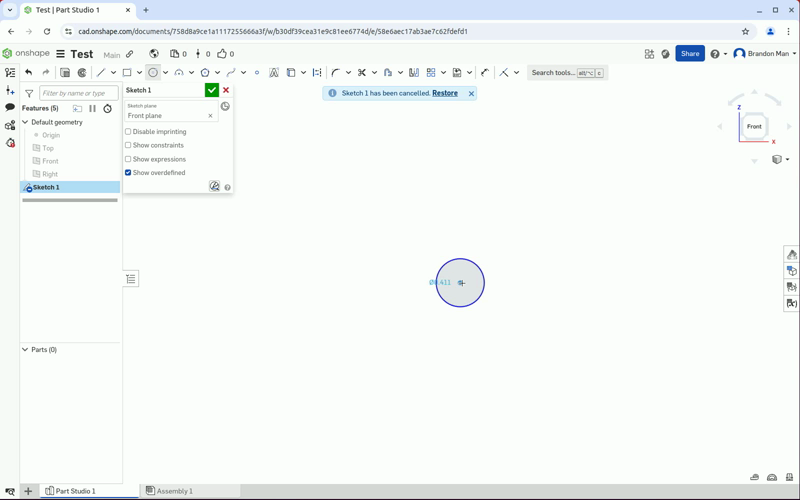
scroll(6)
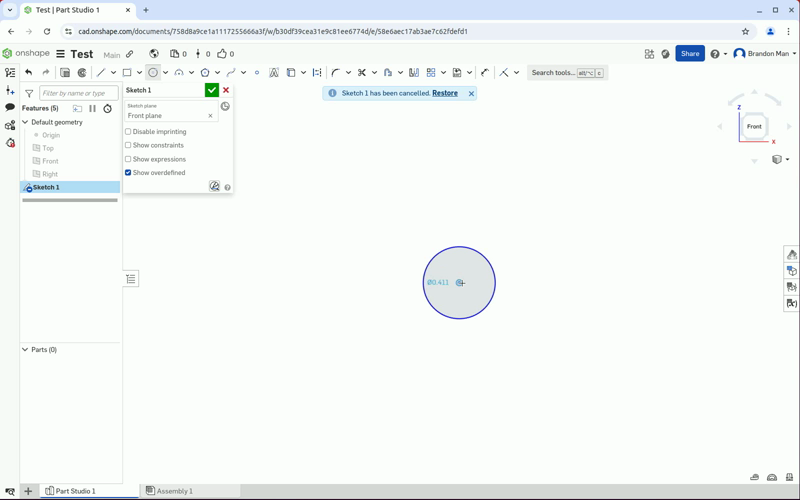
scroll(6)
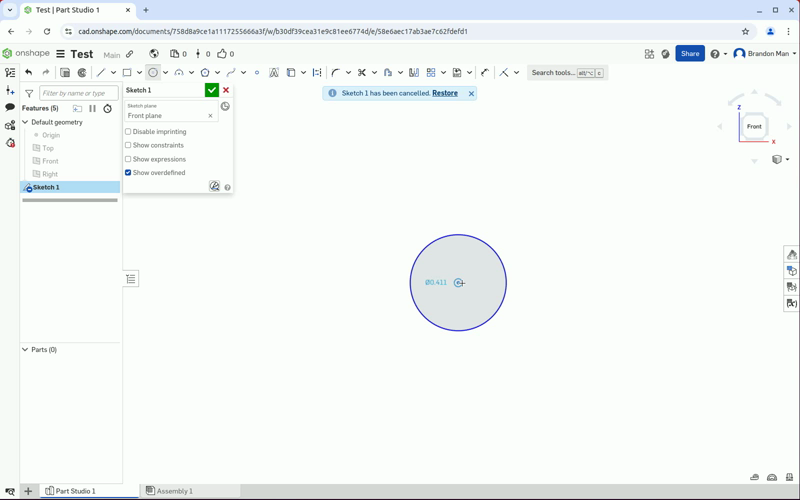
scroll(6)
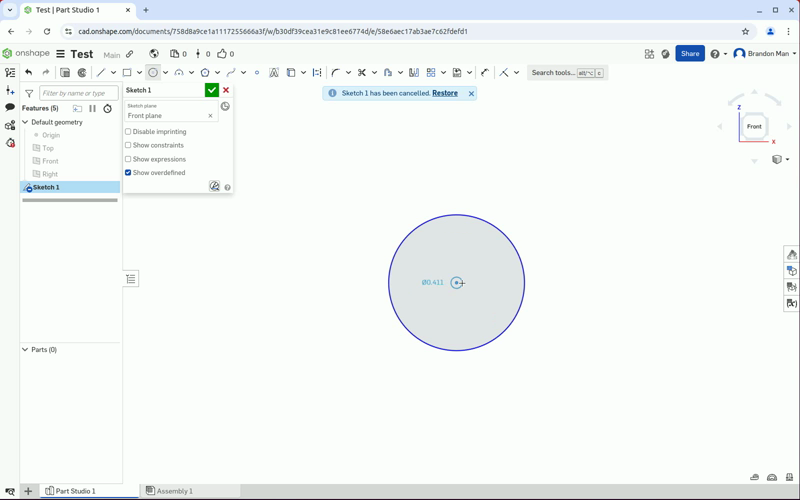
scroll(6)
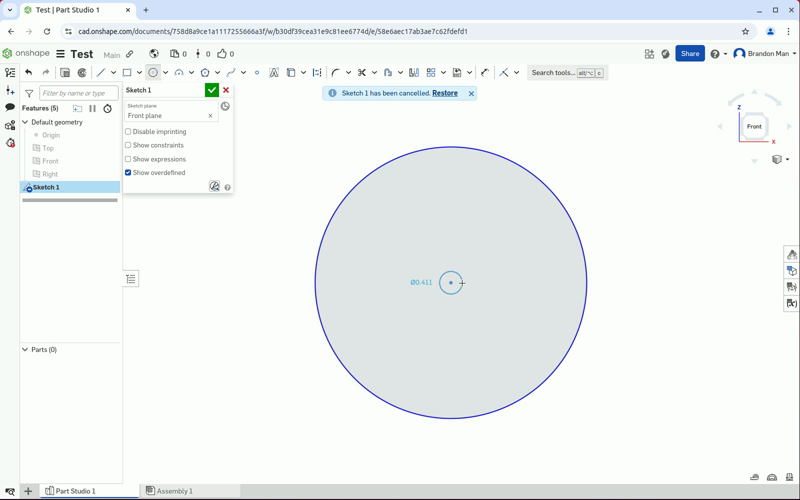
click(462, 282)
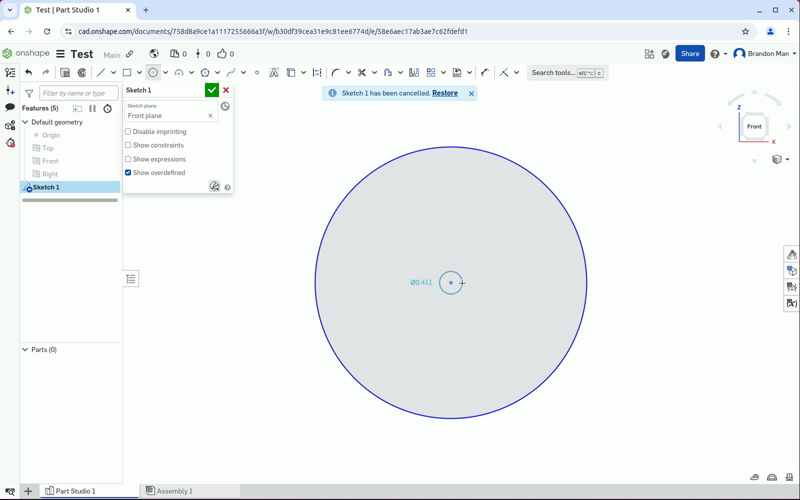
scroll(-6)
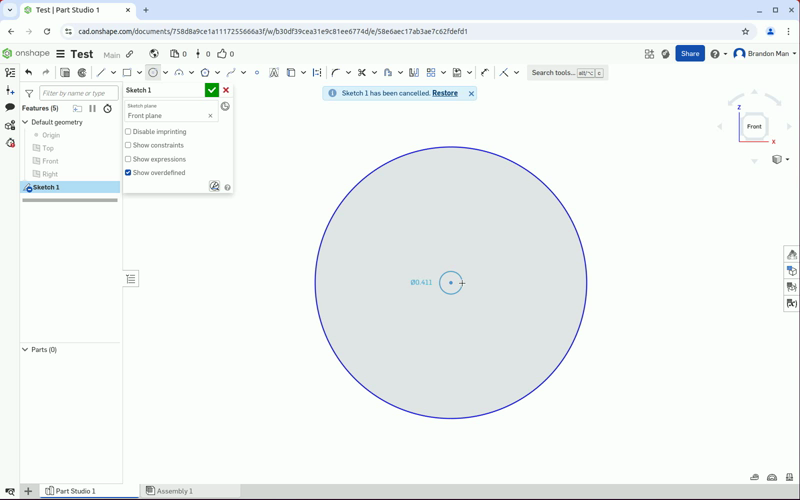
scroll(-6)
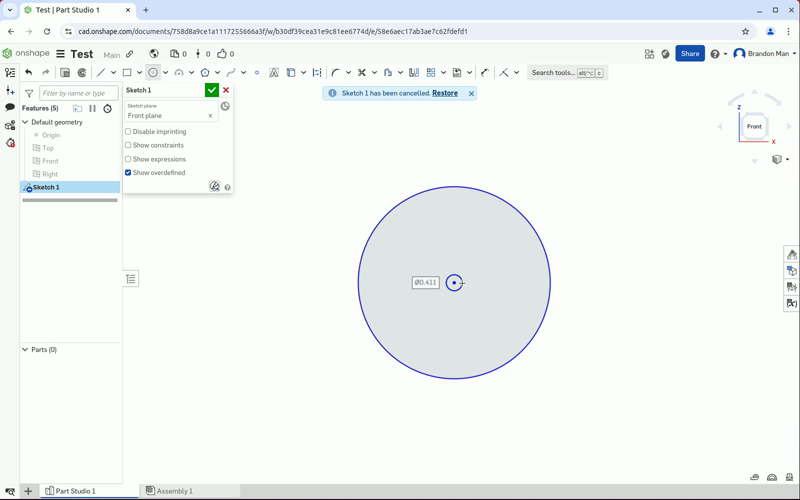
scroll(-6)
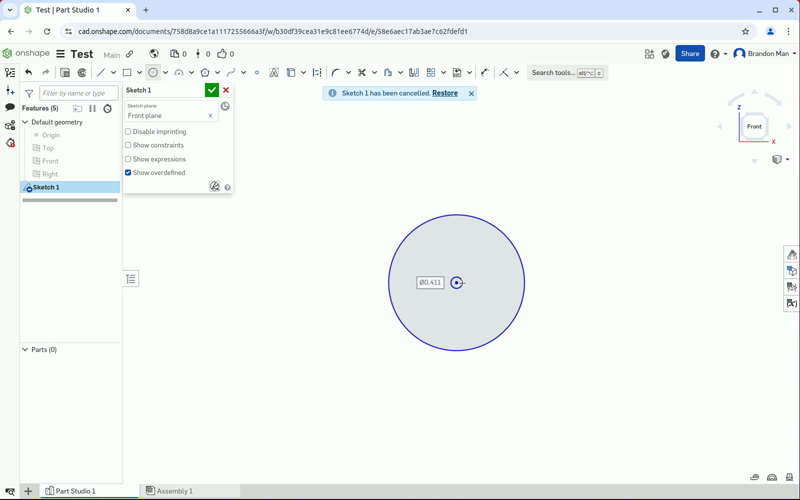
scroll(-6)
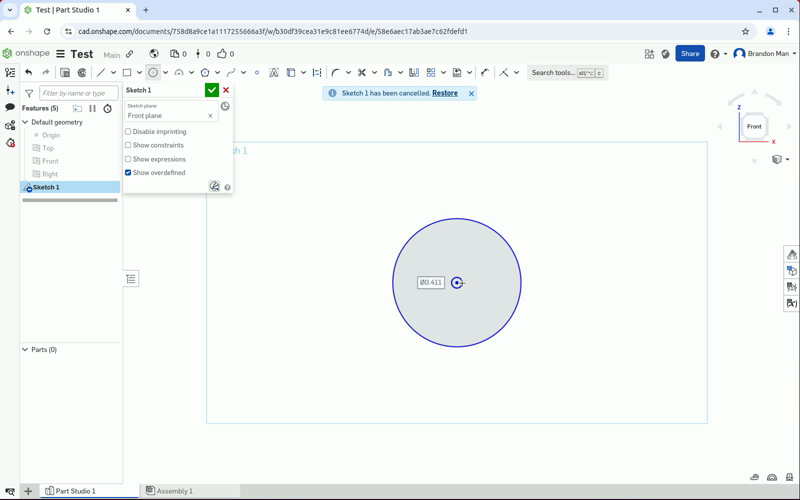
scroll(-6)
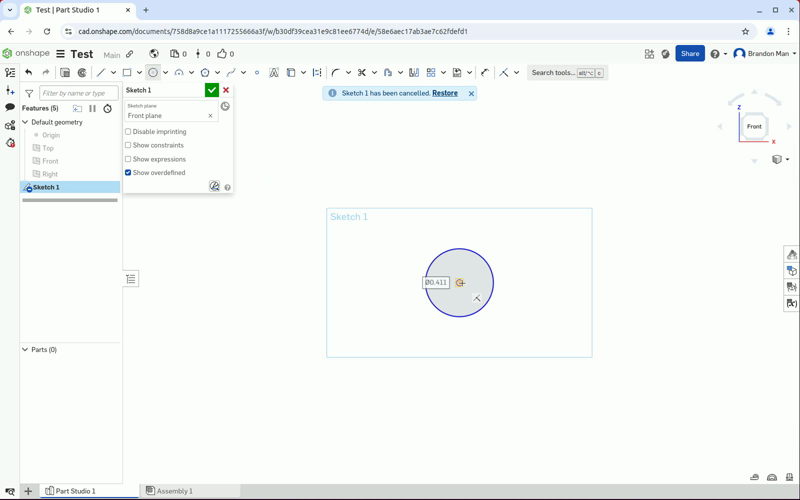
scroll(-6)
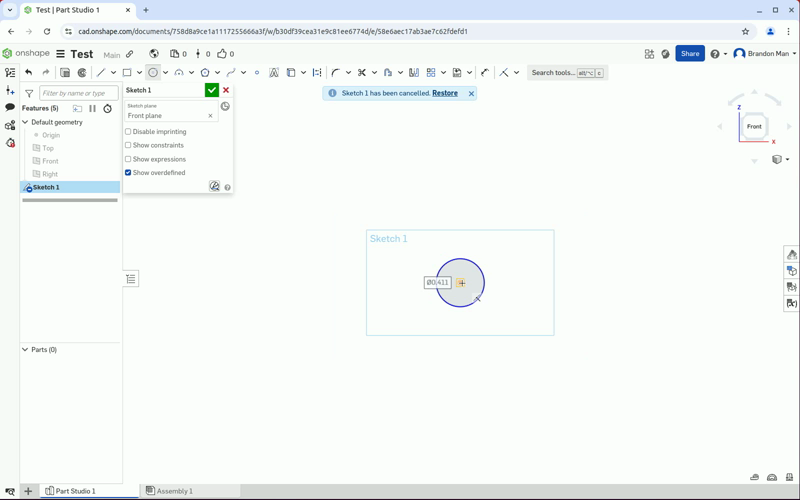
scroll(-6)
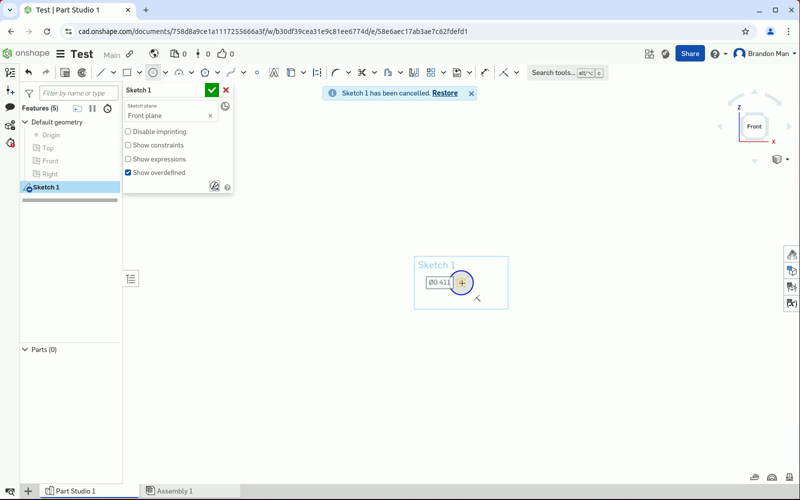
key(esc)
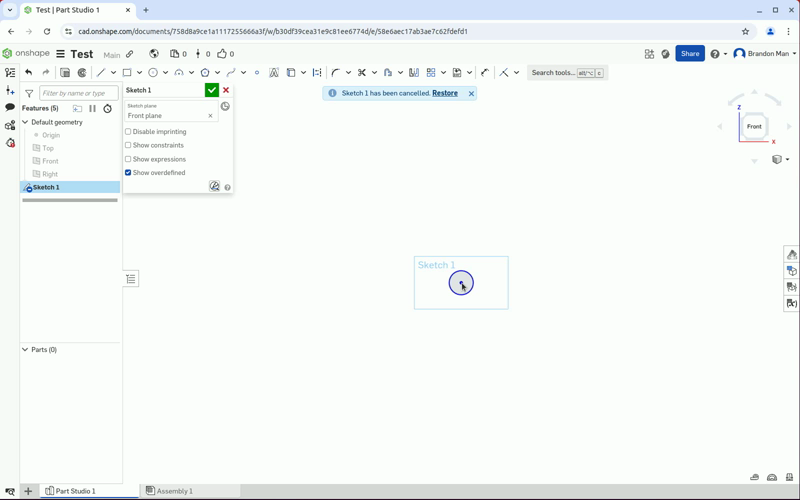
mouse_move(458, 283)
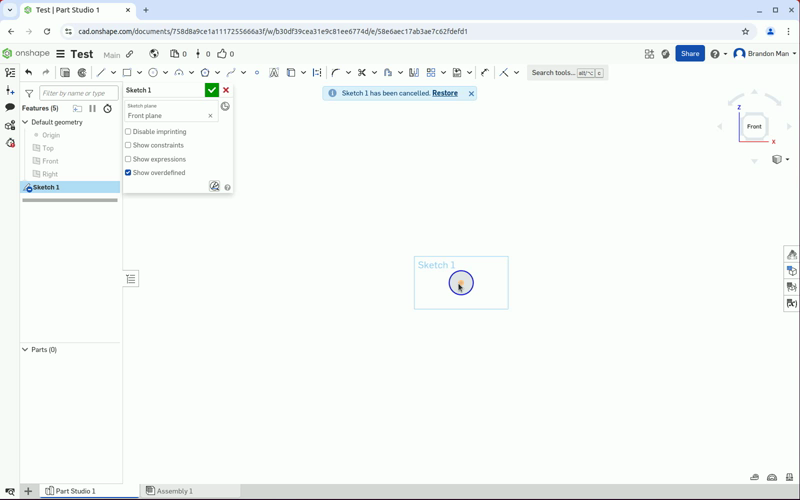
scroll(6)
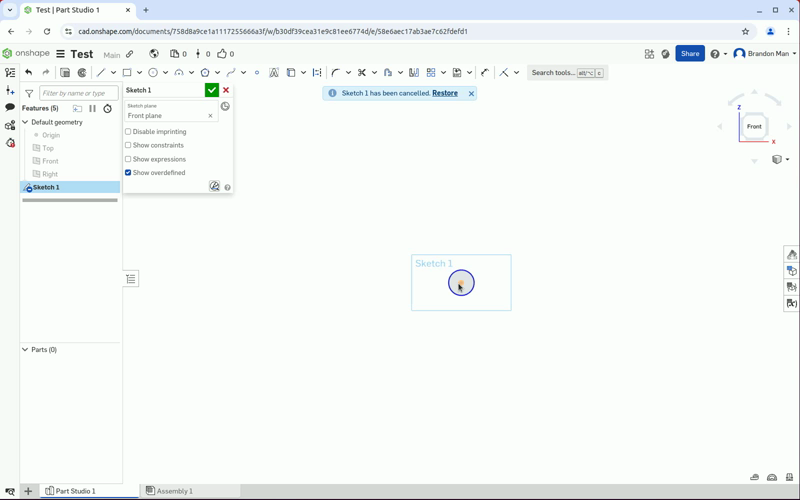
scroll(6)
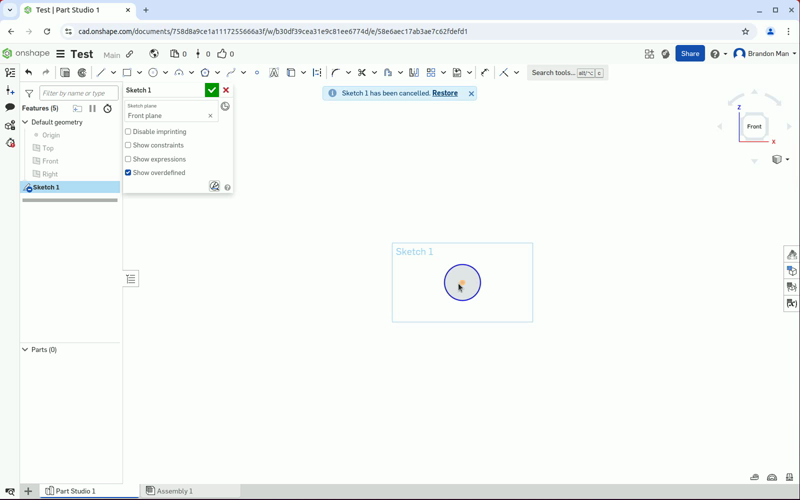
scroll(6)
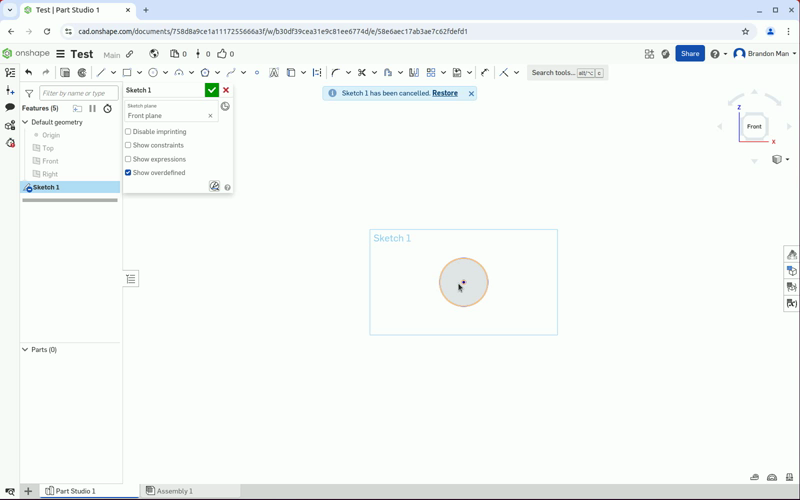
scroll(6)
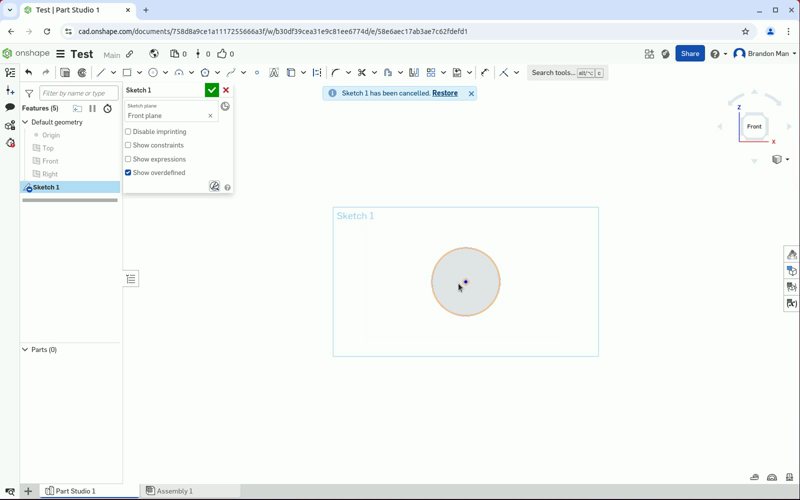
scroll(6)
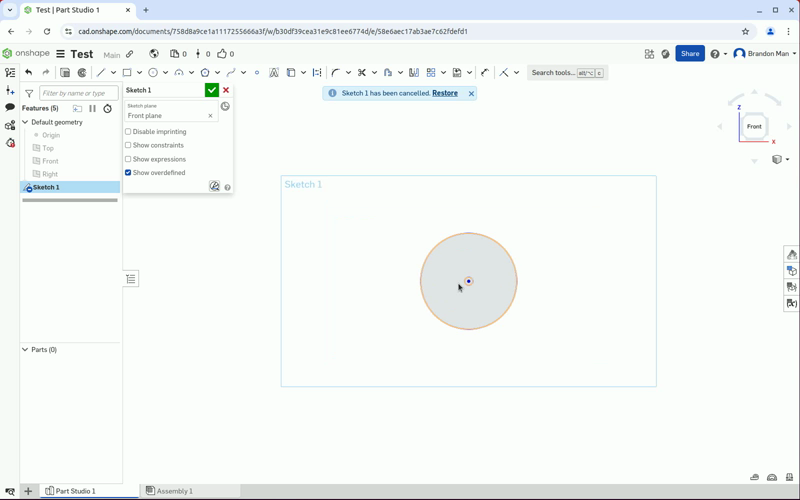
scroll(6)
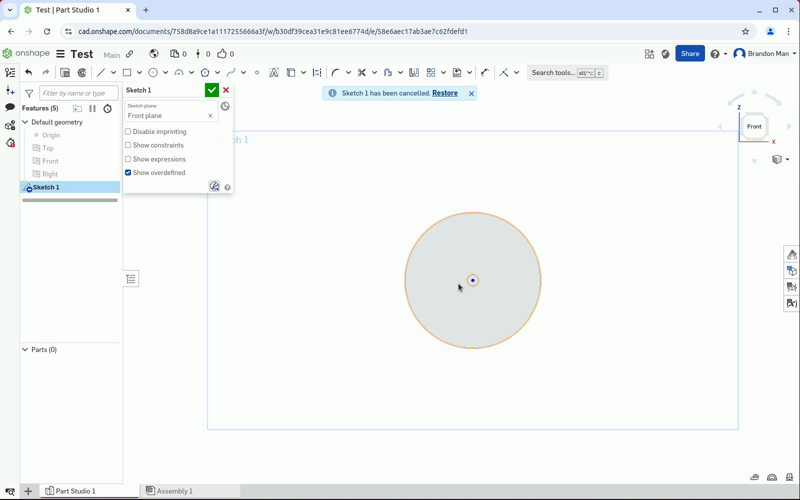
scroll(6)
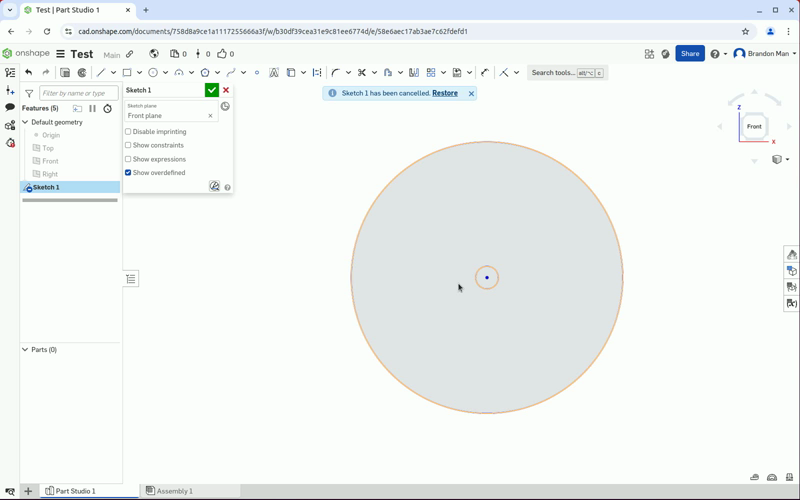
click(458, 283)
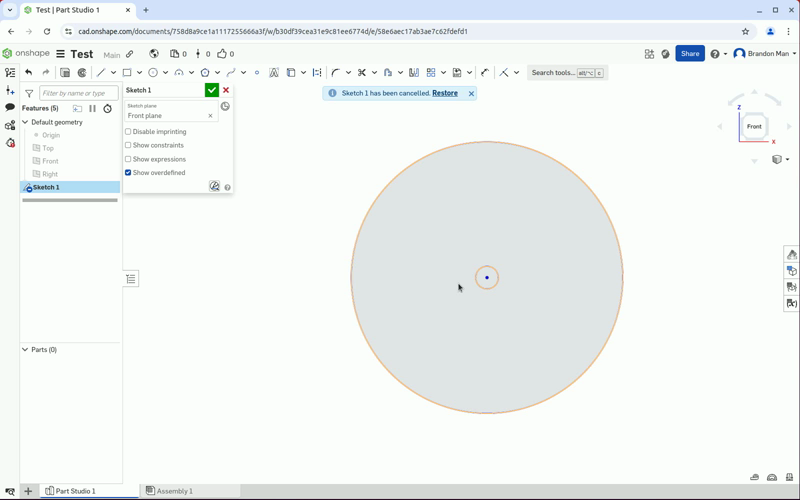
scroll(-6)
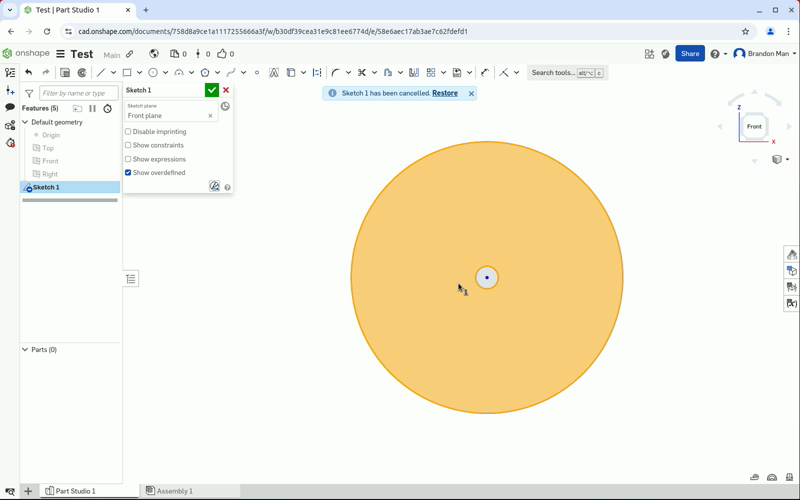
scroll(-6)
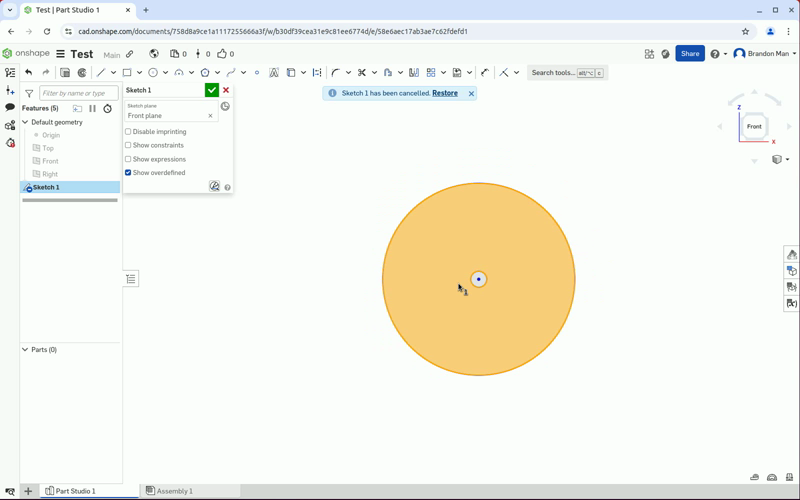
scroll(-6)
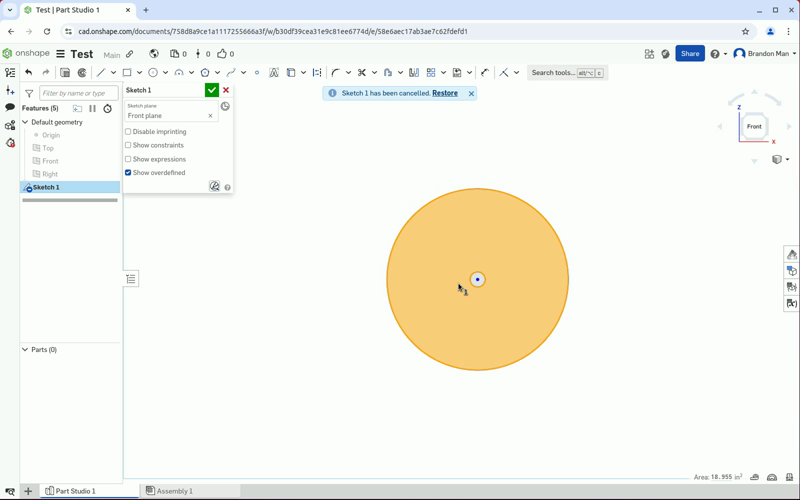
scroll(-6)
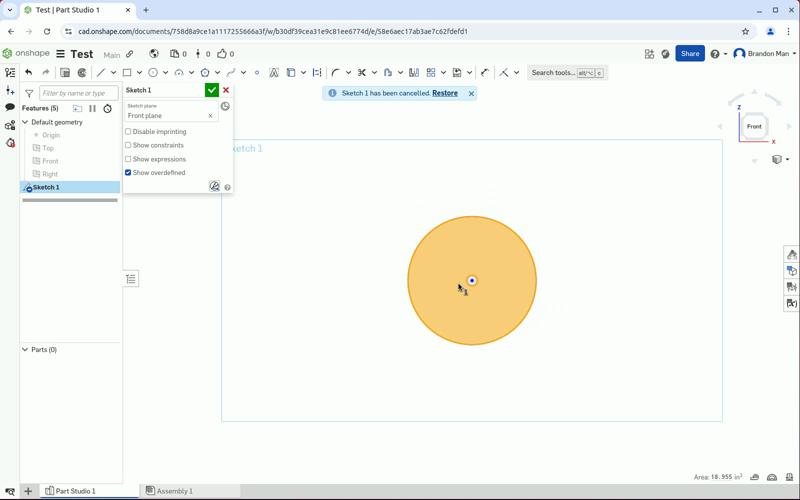
scroll(-6)
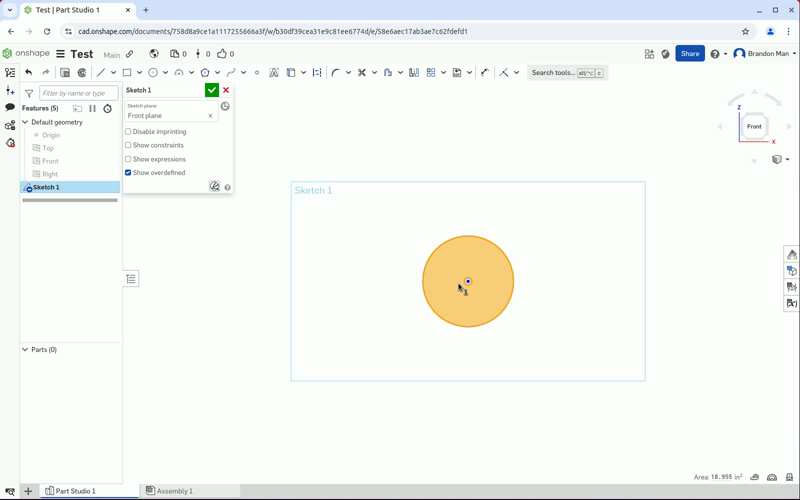
scroll(-6)
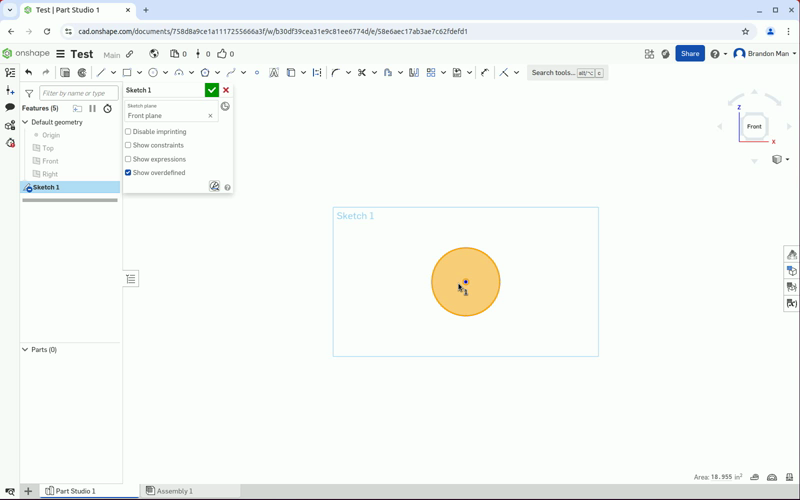
scroll(-6)
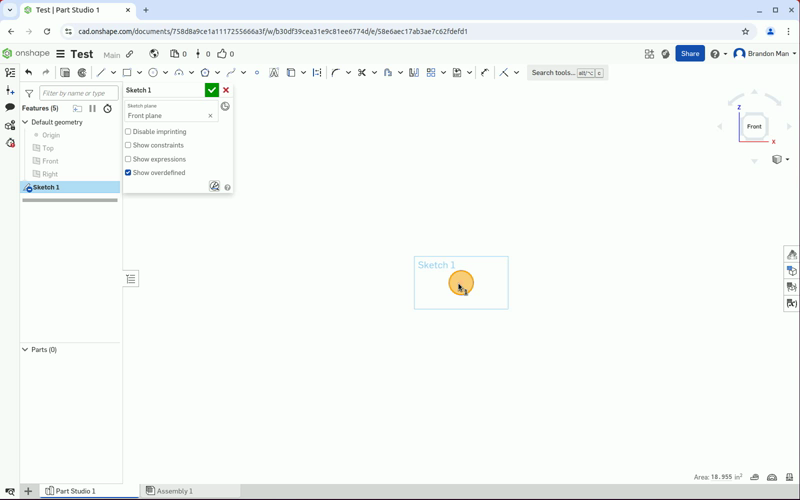
mouse_move(73, 352)
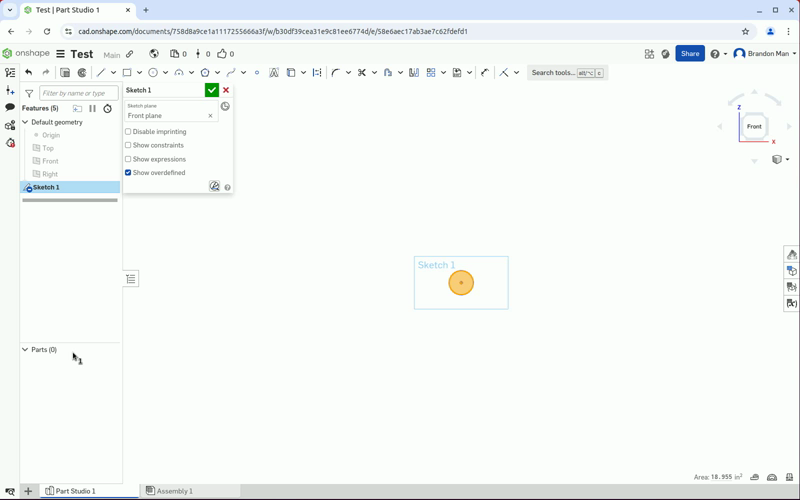
key(shift+y)
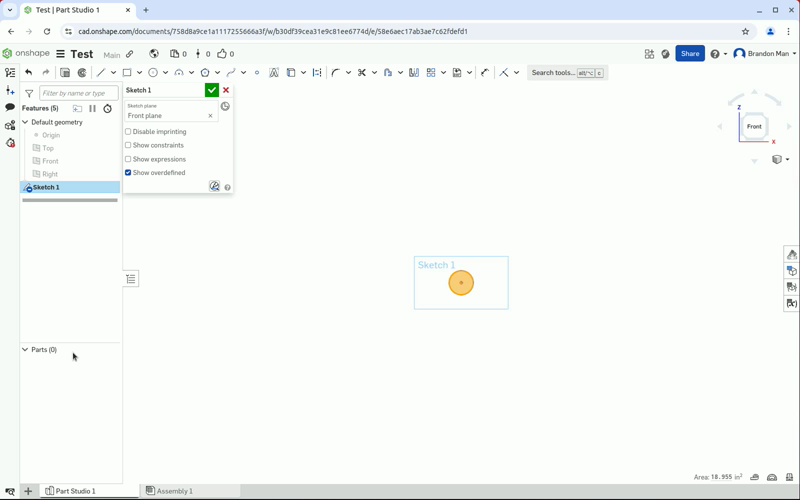
key(shift+e)
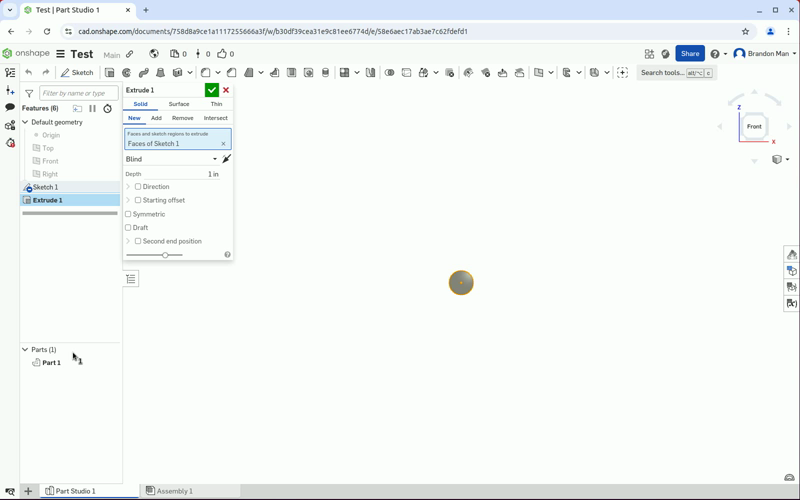
mouse_move(143, 106)
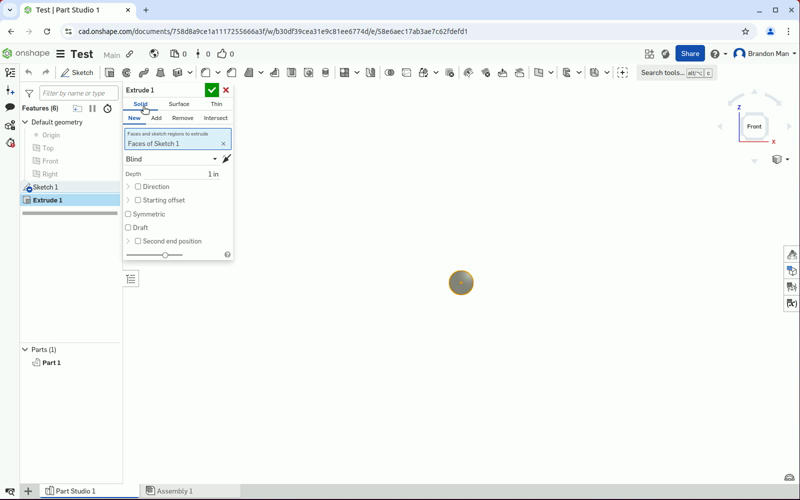
click(143, 106)
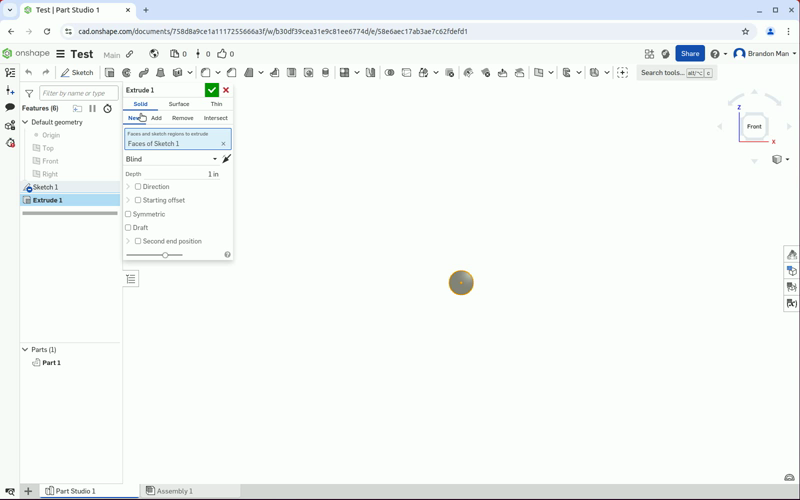
mouse_move(137, 120)
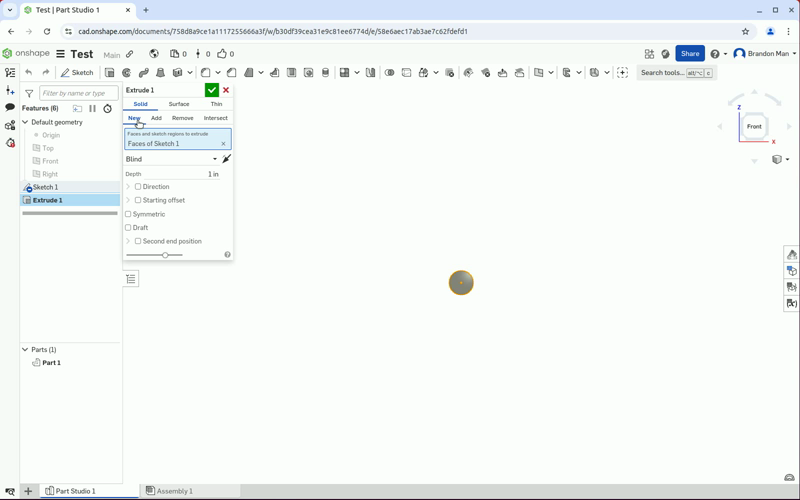
click(137, 120)
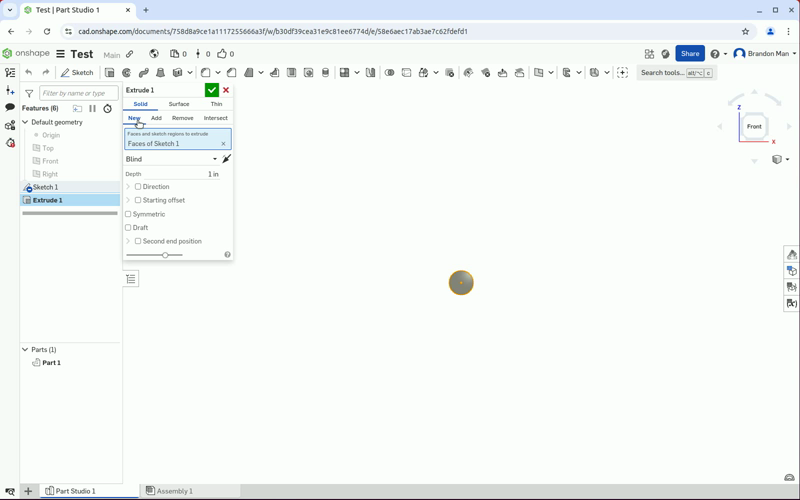
key(tab, 4)
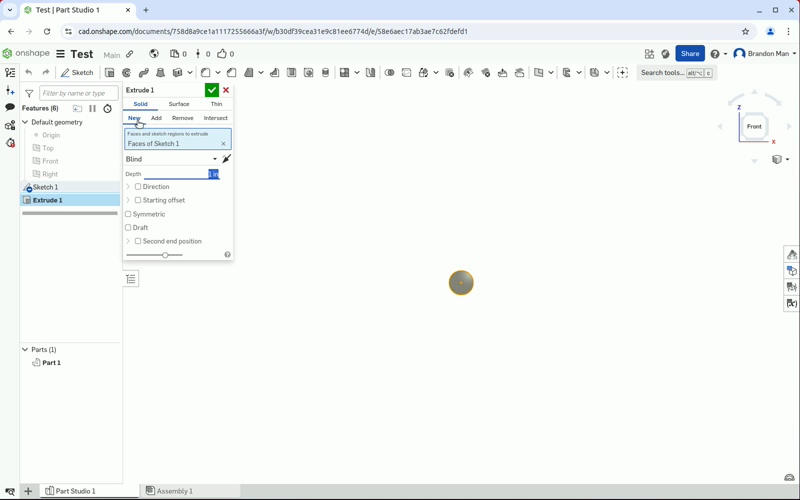
text(2.407)
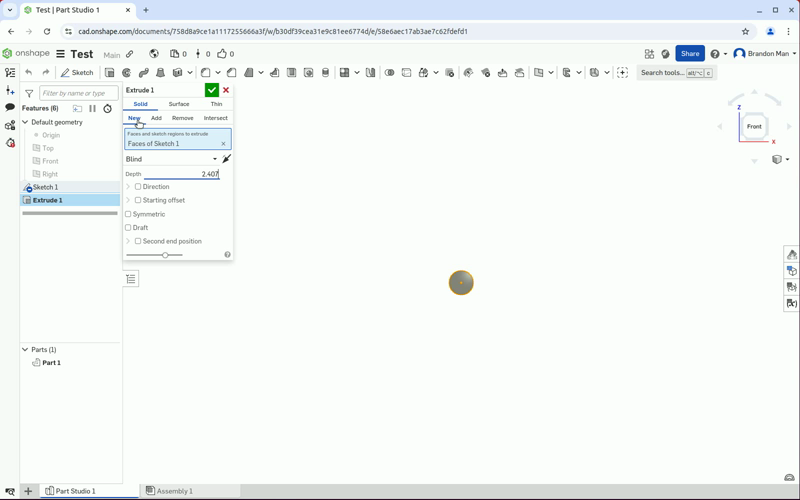
key(enter)
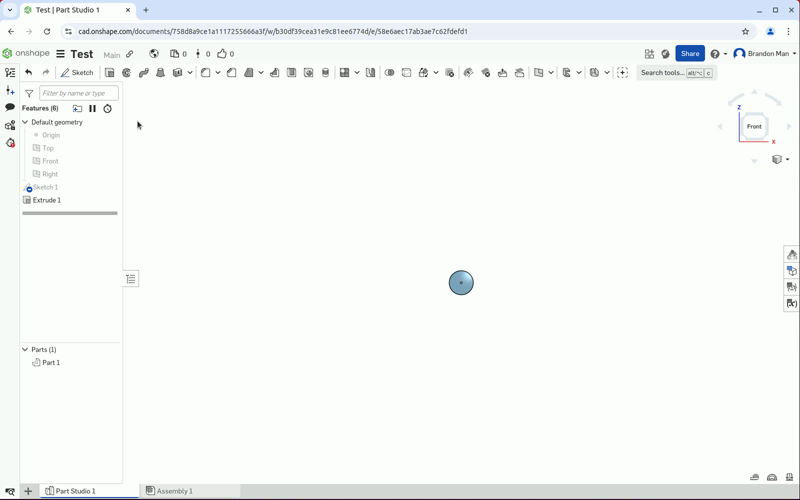
key(shift+h)
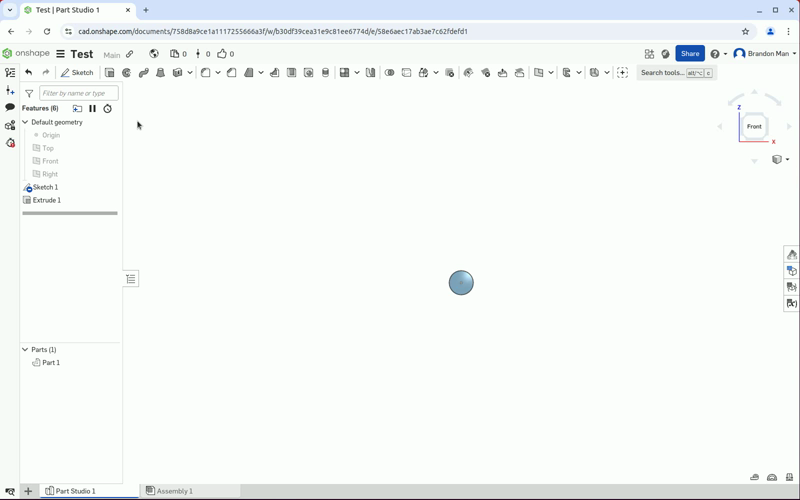
key(shift+h)
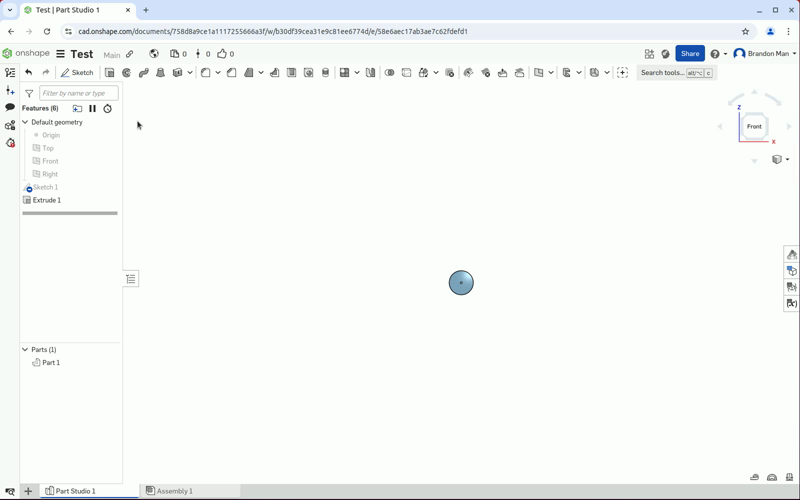
mouse_move(73, 189)
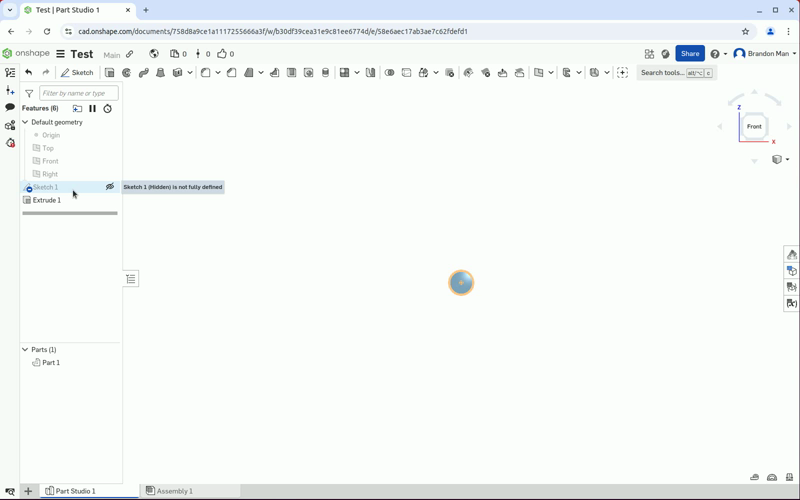
click(73, 189)
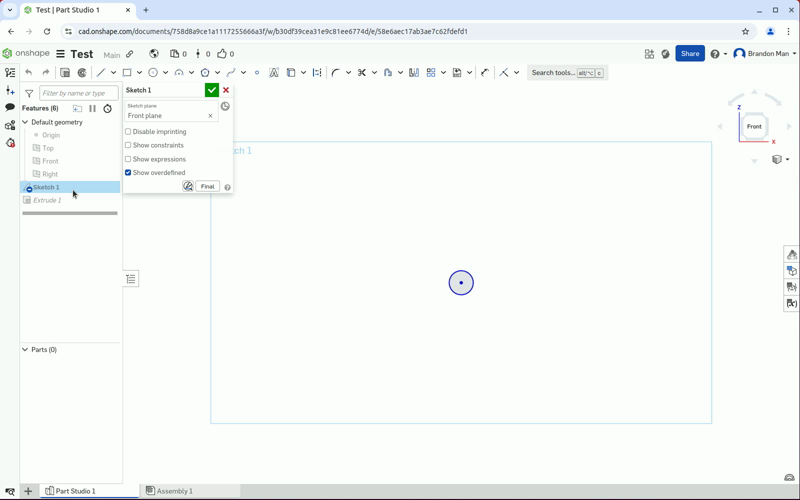
mouse_move(229, 92)
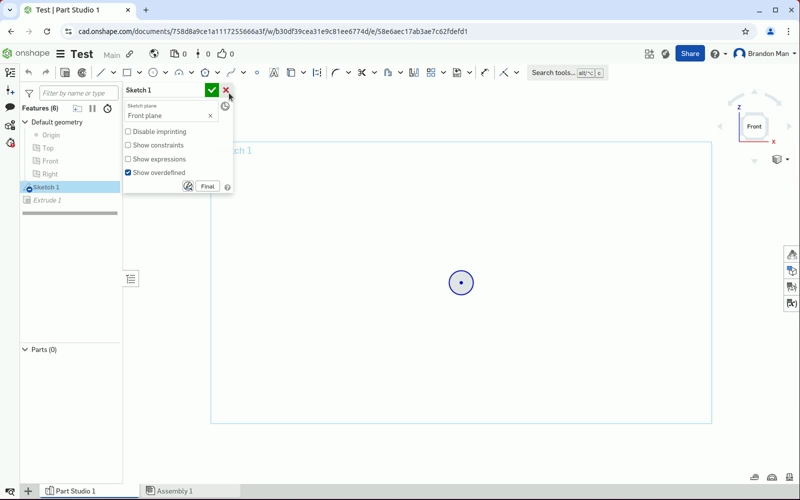
click(229, 92)
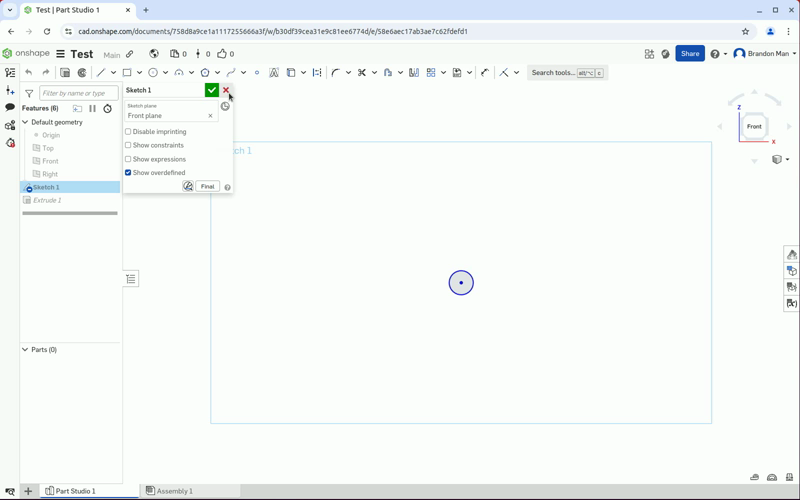
key(shift+s)
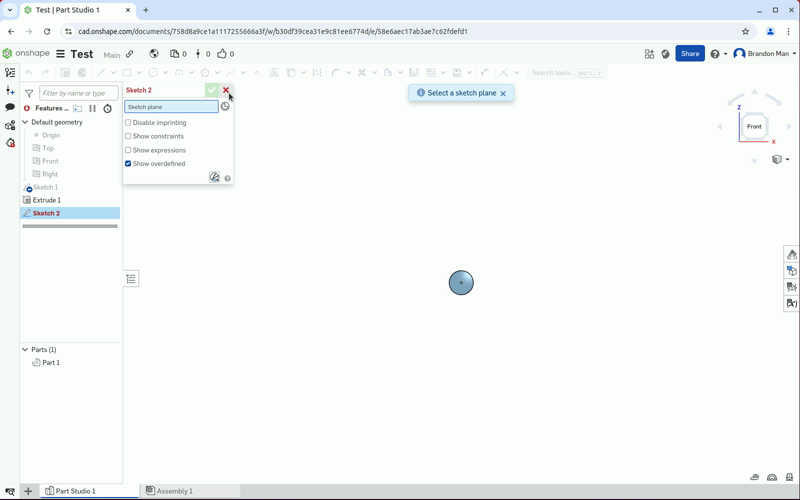
mouse_move(73, 163)
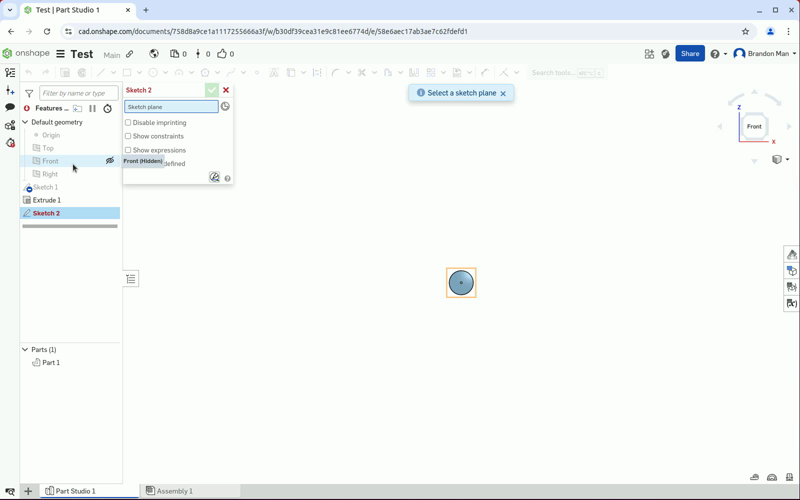
click(73, 163)
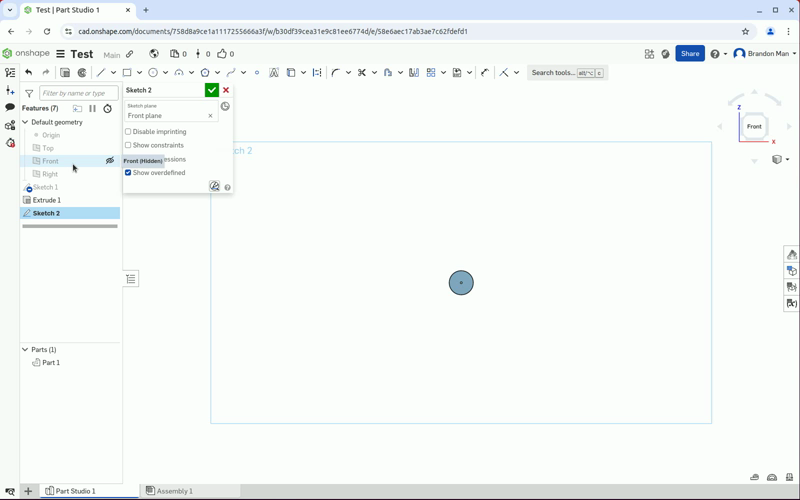
mouse_move(73, 352)
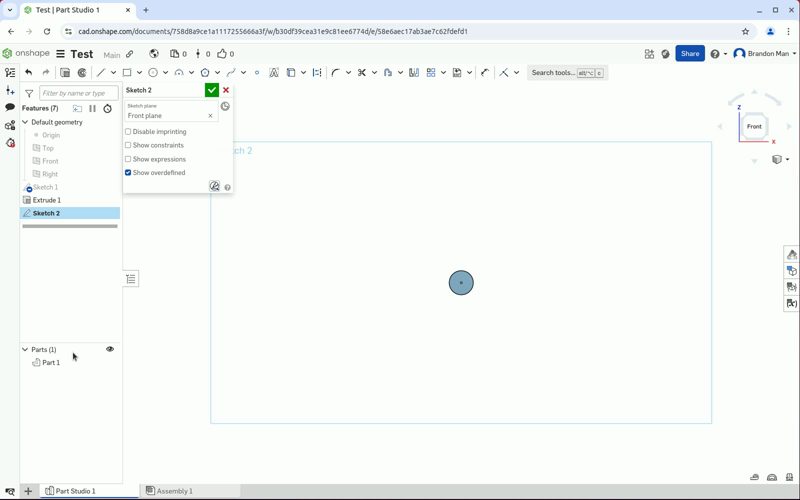
key(y)
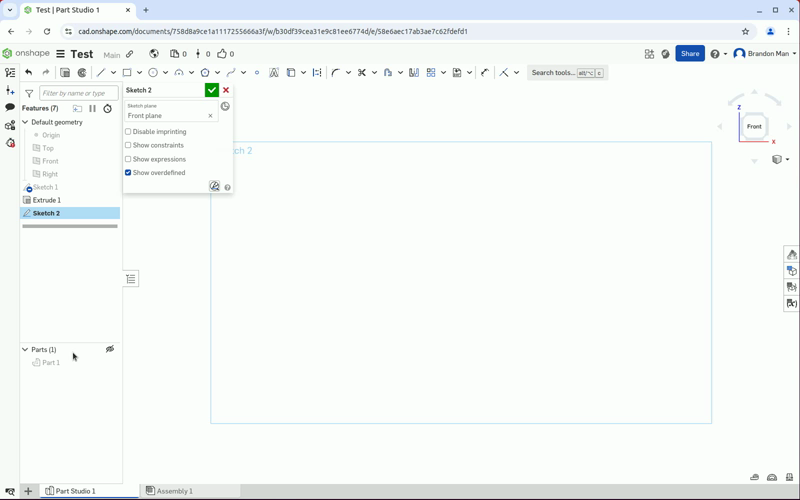
key(a)
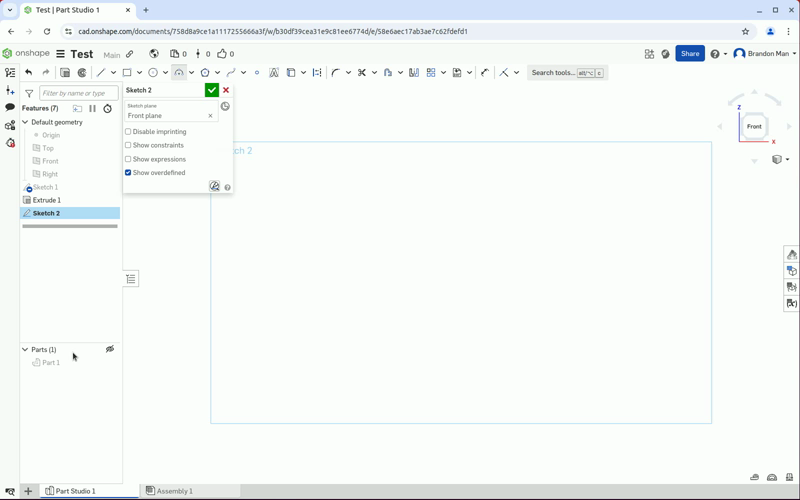
key_down(shift)
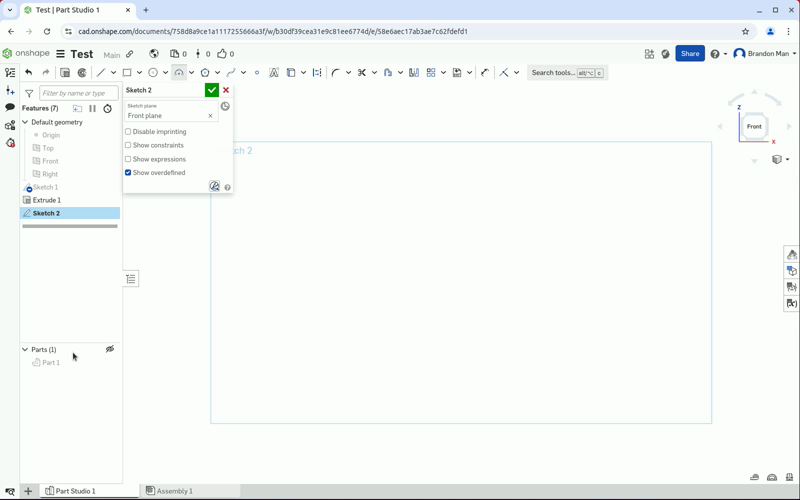
mouse_move(449, 282)
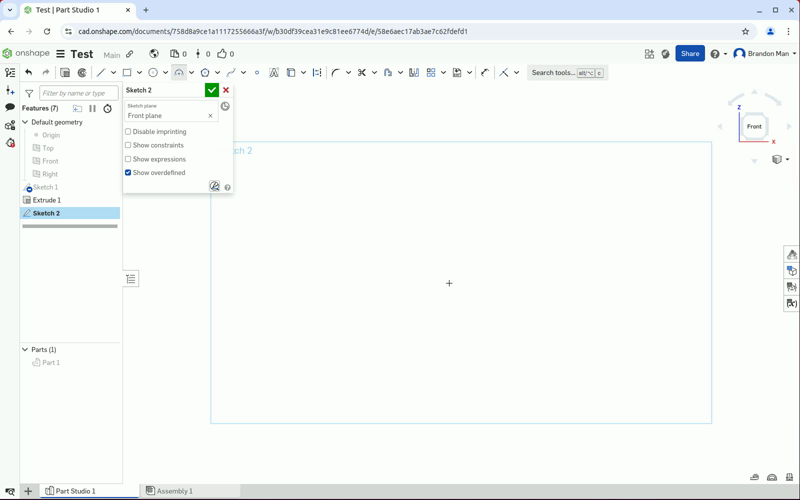
click(449, 282)
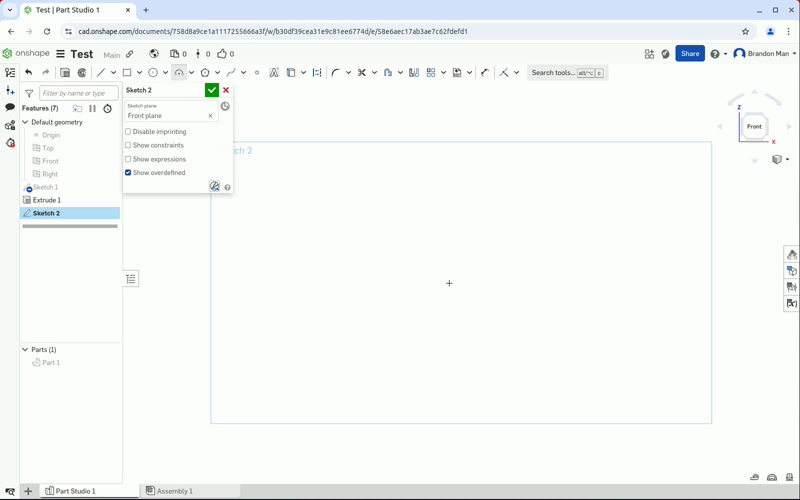
key_up(shift)
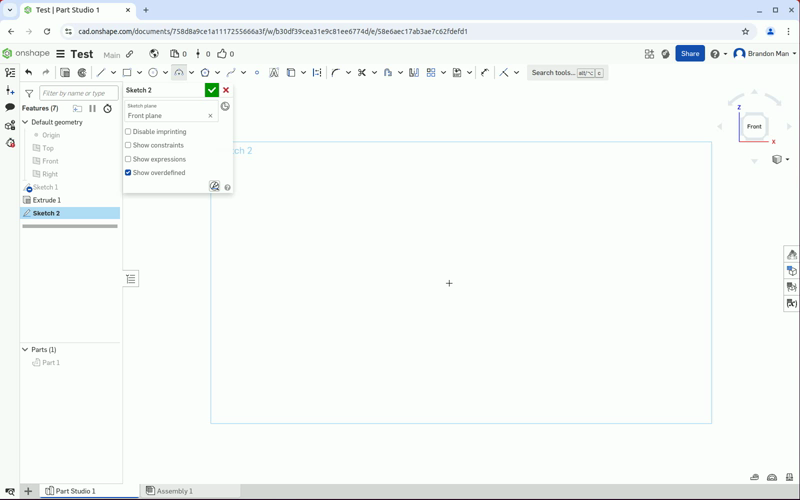
key_down(shift)
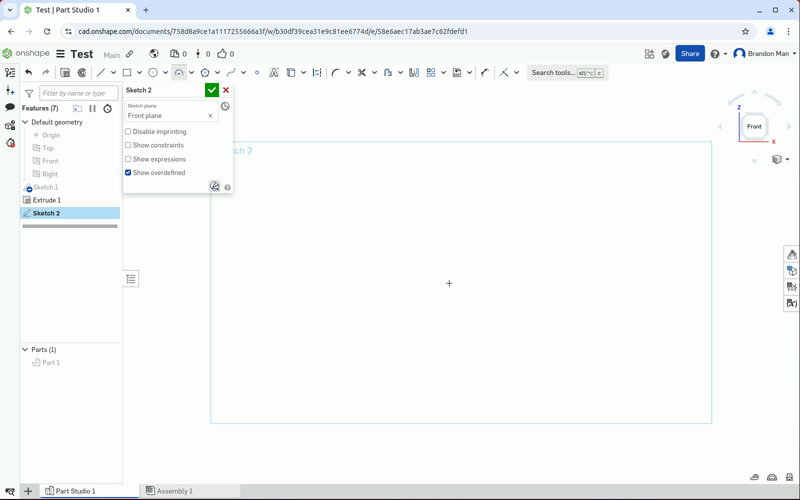
mouse_move(472, 282)
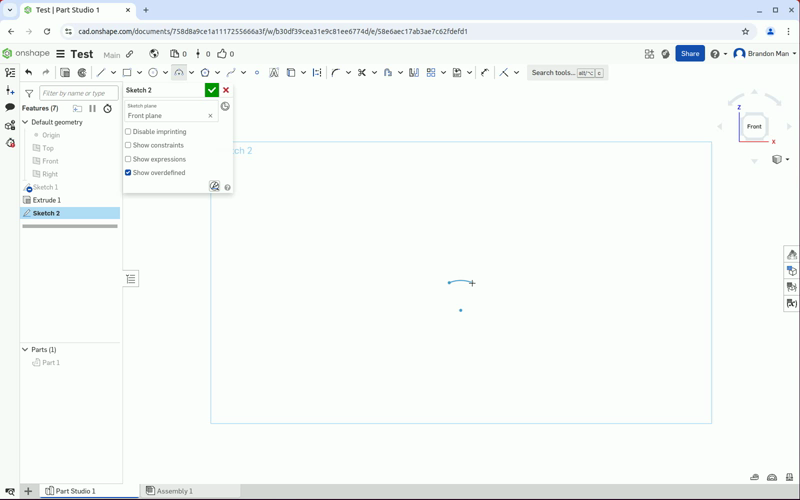
click(472, 282)
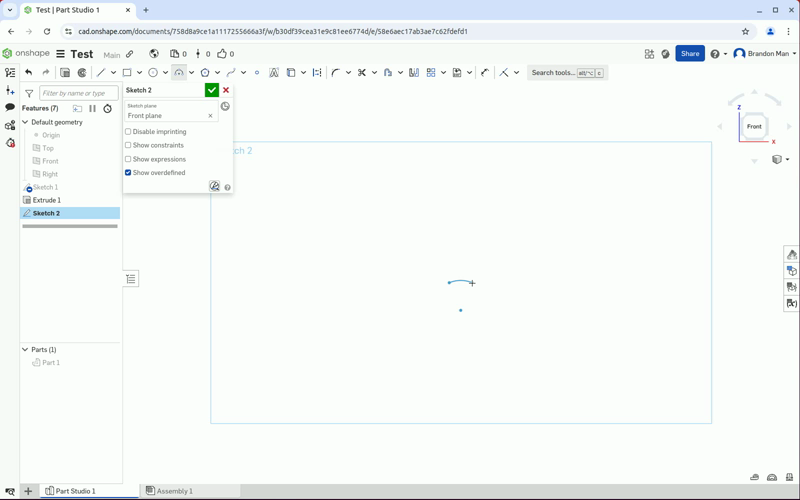
mouse_move(460, 271)
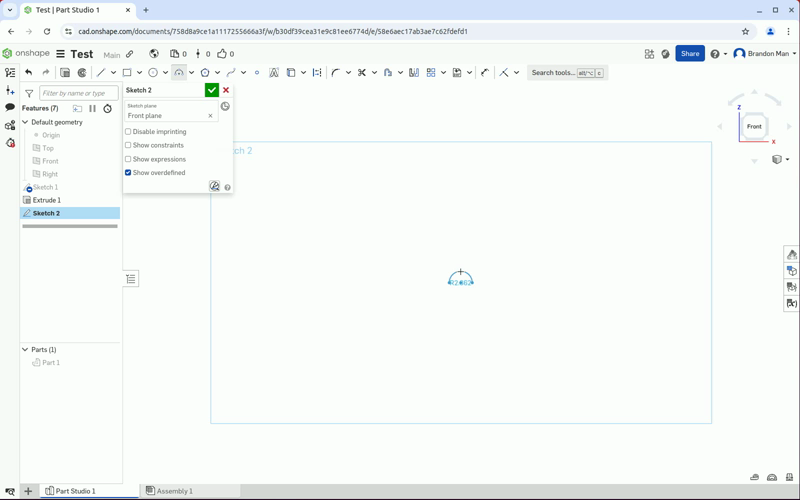
click(460, 271)
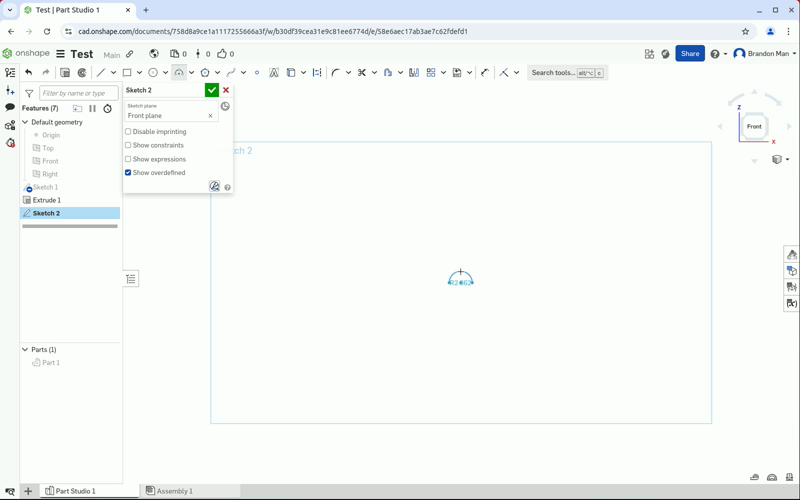
key_up(shift)
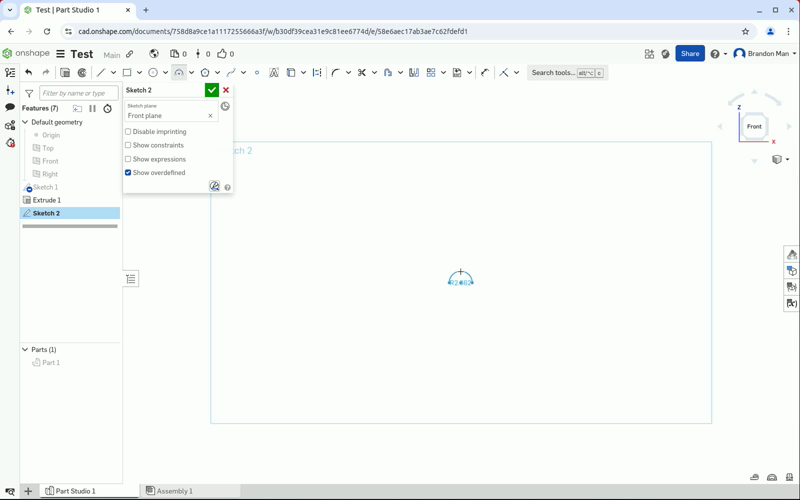
key(esc)
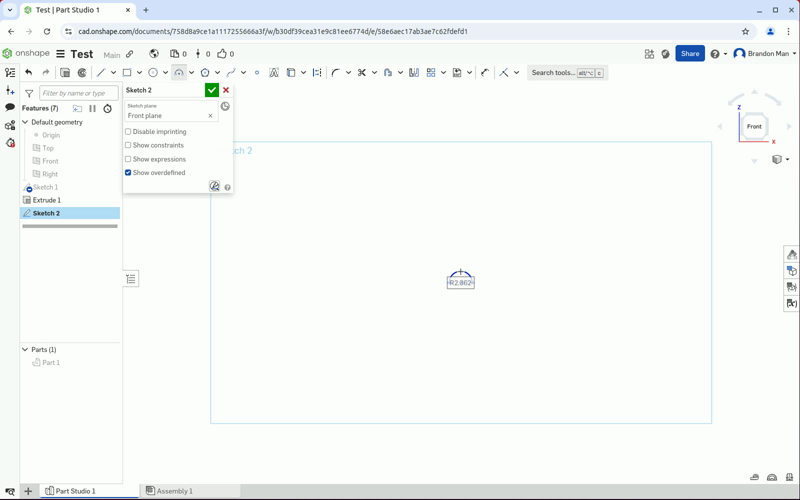
key(l)
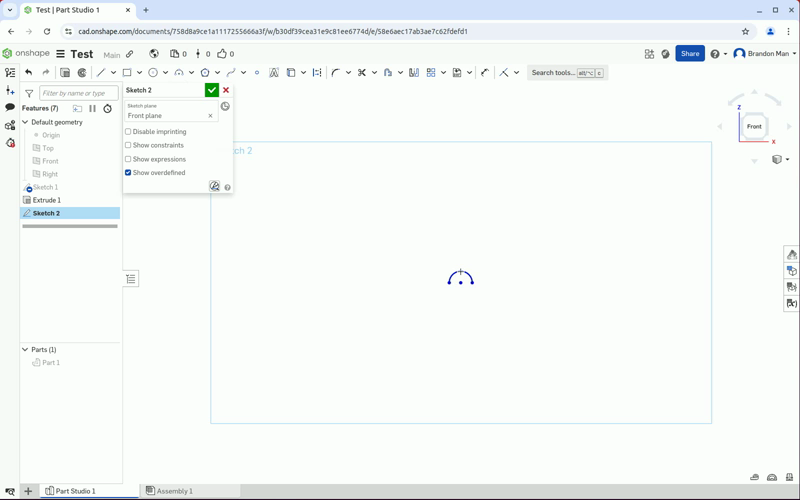
mouse_move(472, 282)
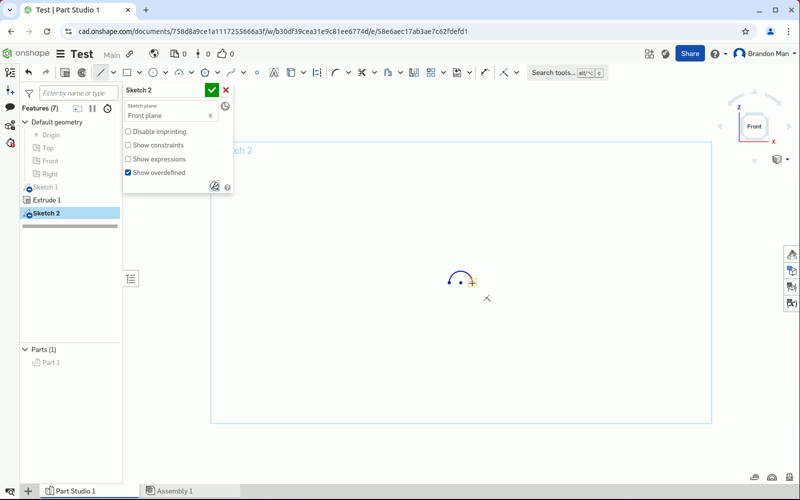
click(472, 282)
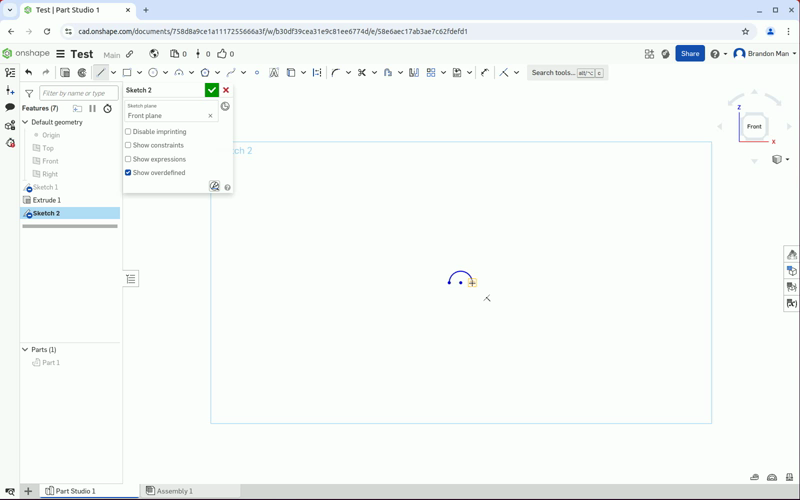
key_down(shift)
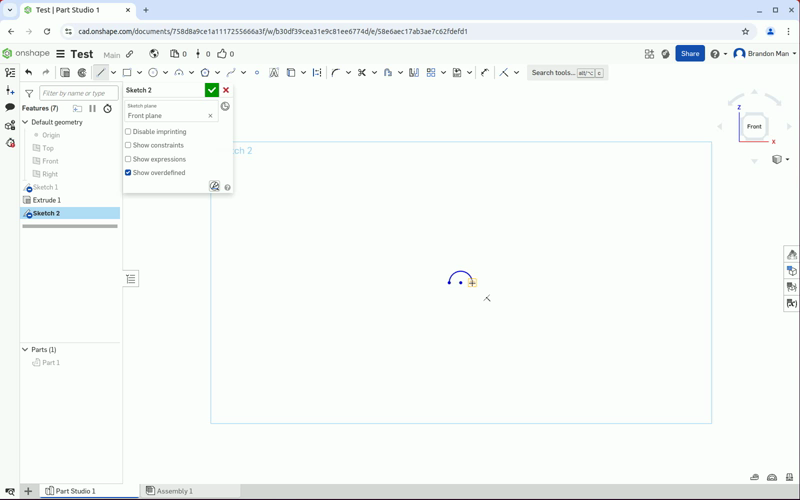
mouse_move(472, 182)
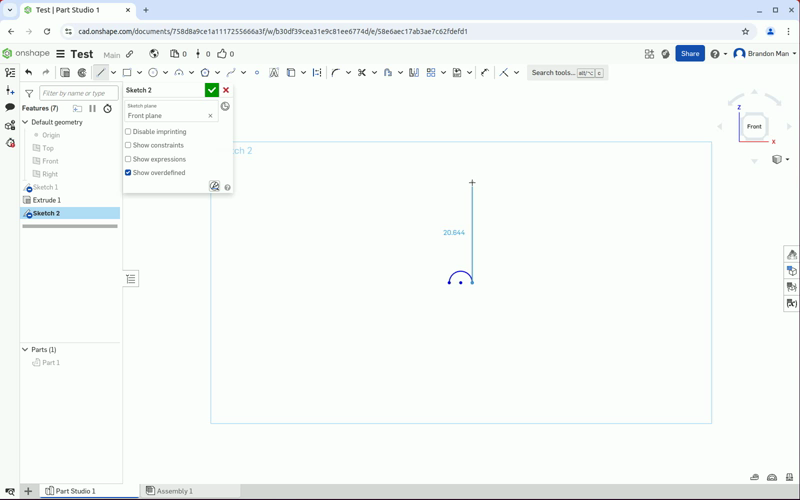
click(472, 182)
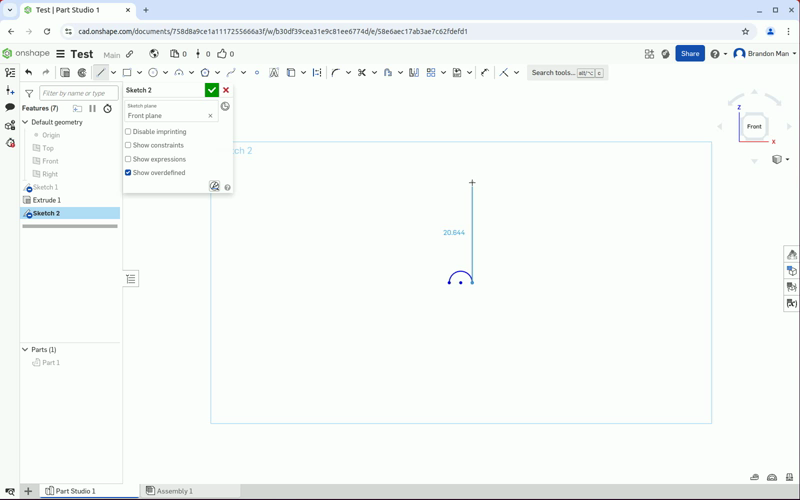
key_up(shift)
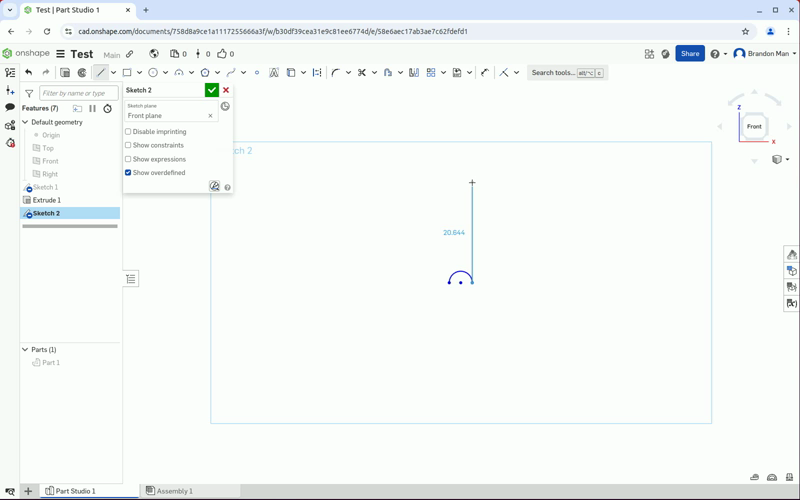
key(esc)
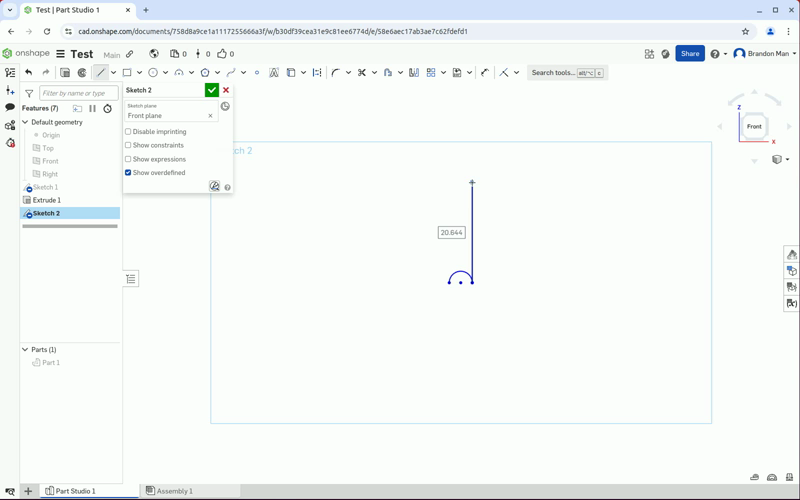
key(a)
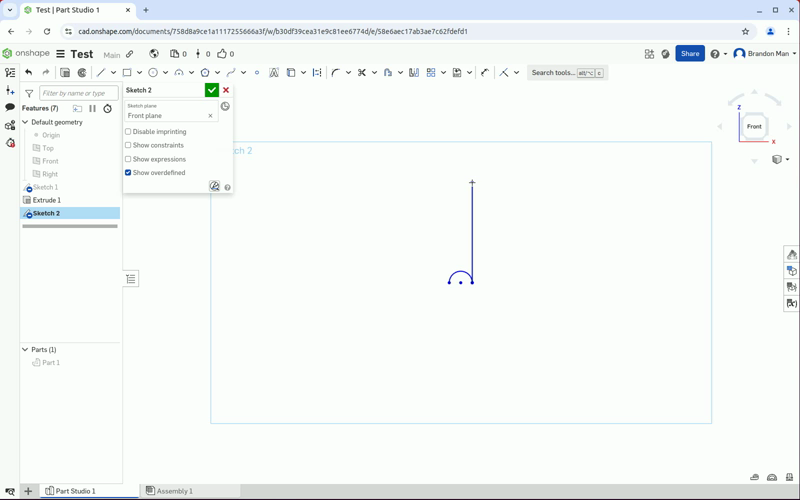
mouse_move(472, 182)
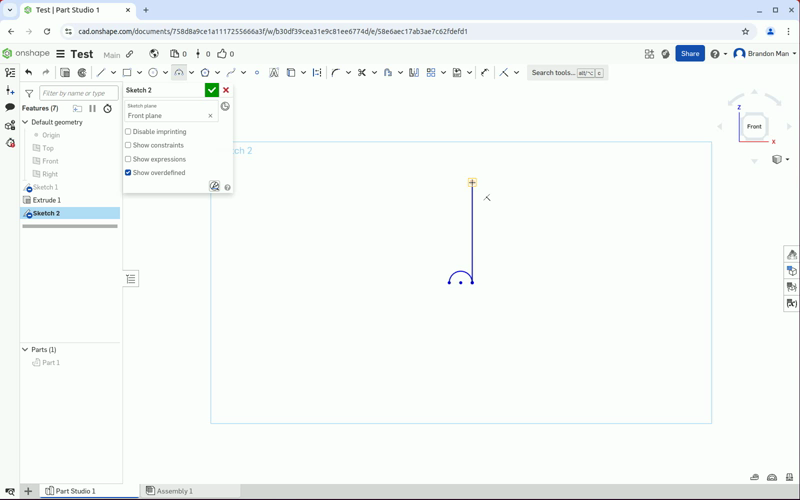
click(472, 182)
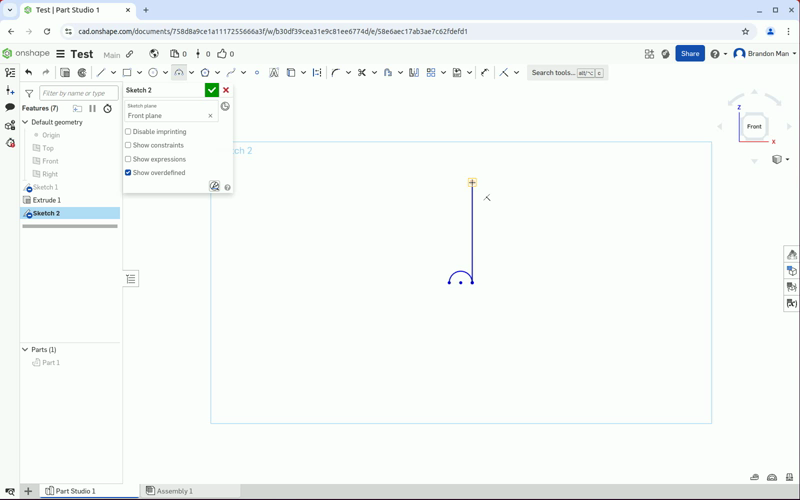
key_down(shift)
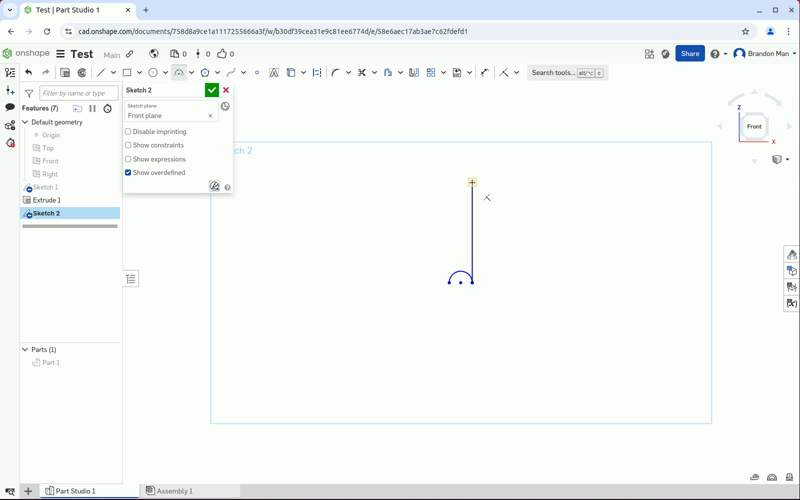
mouse_move(449, 182)
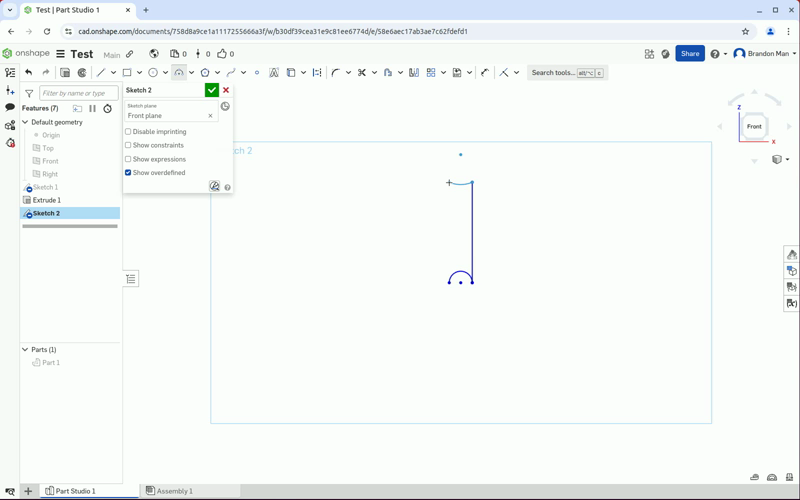
click(449, 182)
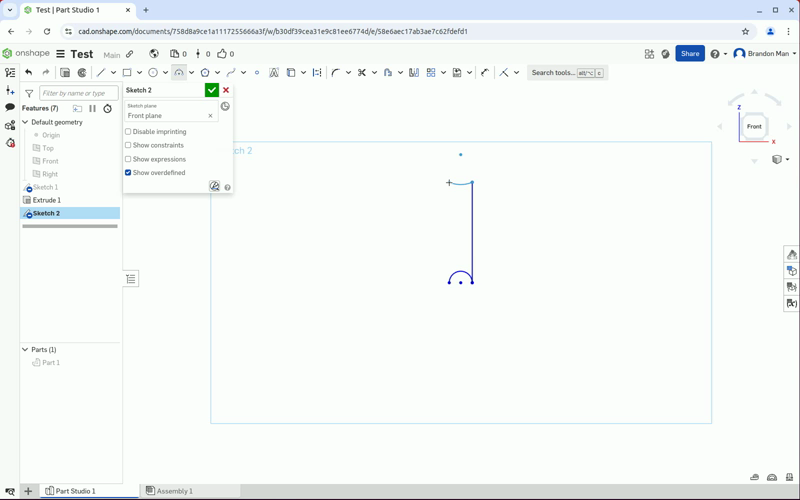
mouse_move(460, 193)
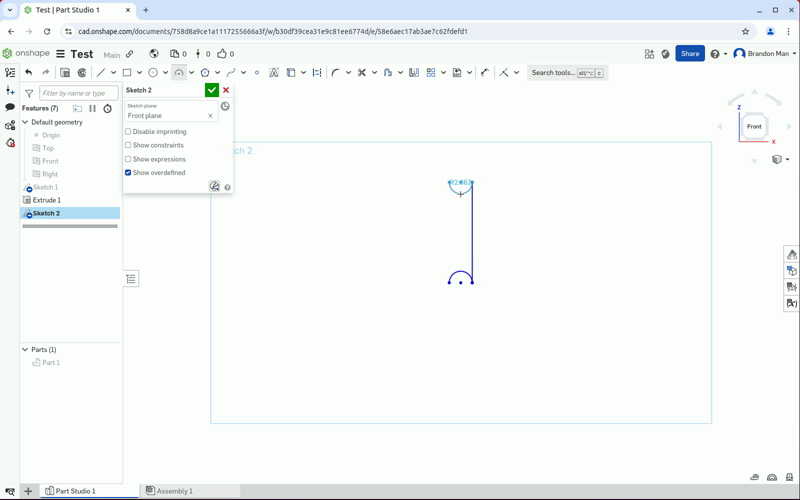
click(460, 193)
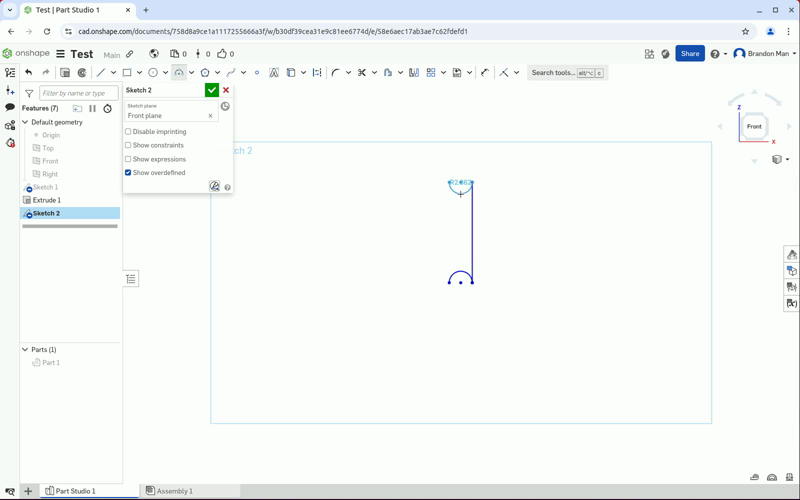
key_up(shift)
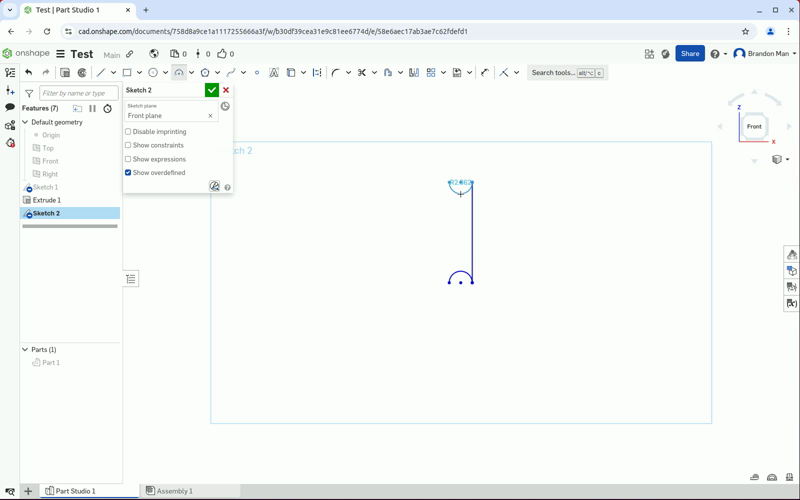
key(esc)
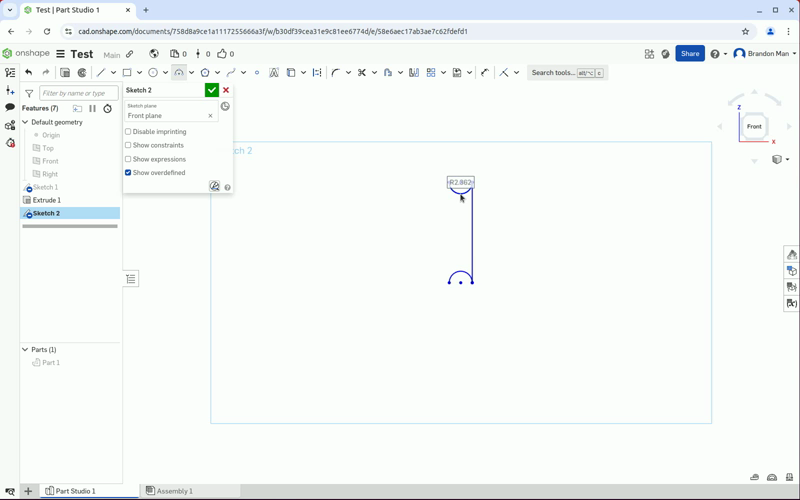
key(l)
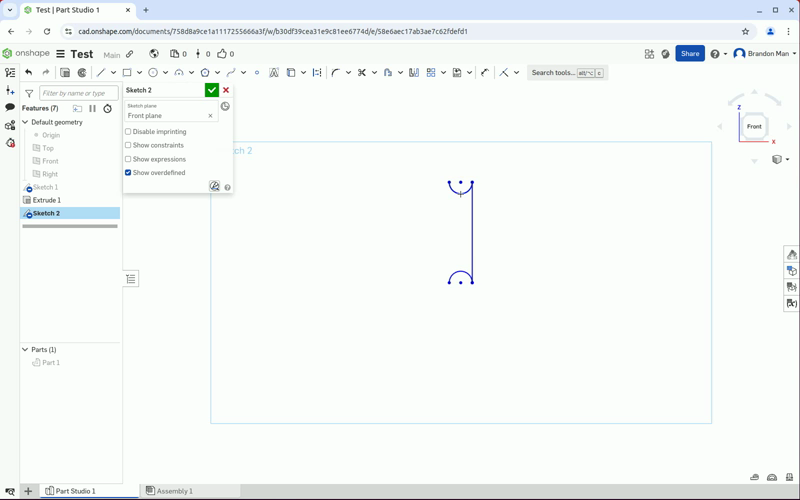
mouse_move(449, 182)
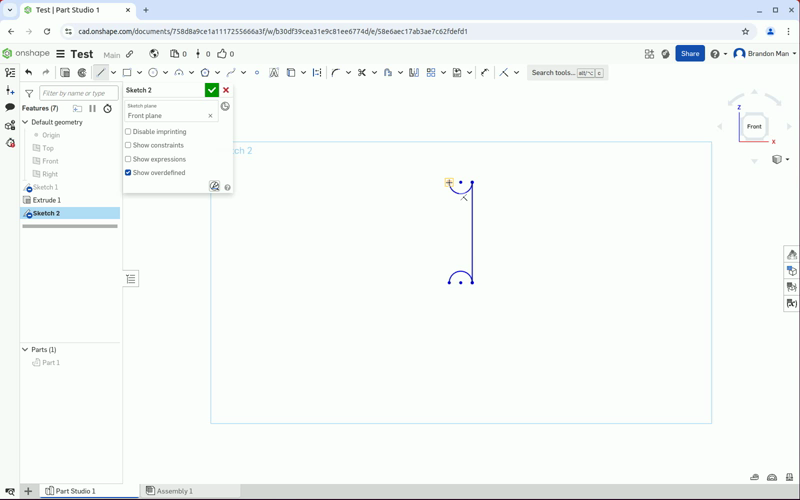
click(449, 182)
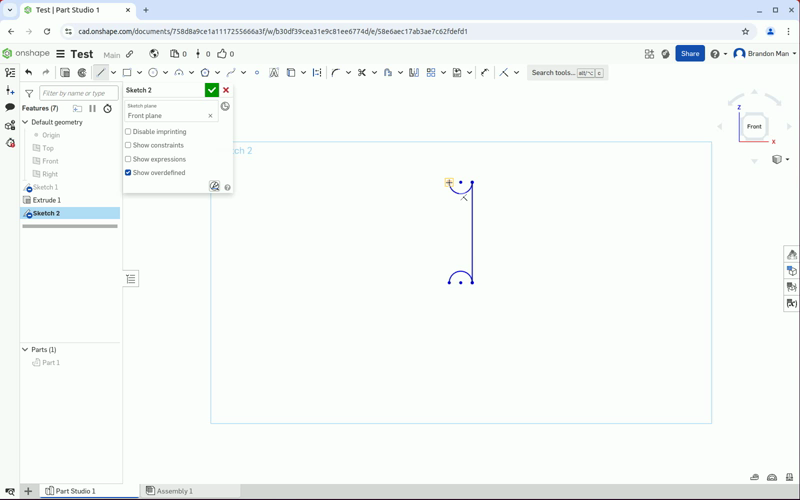
key_down(shift)
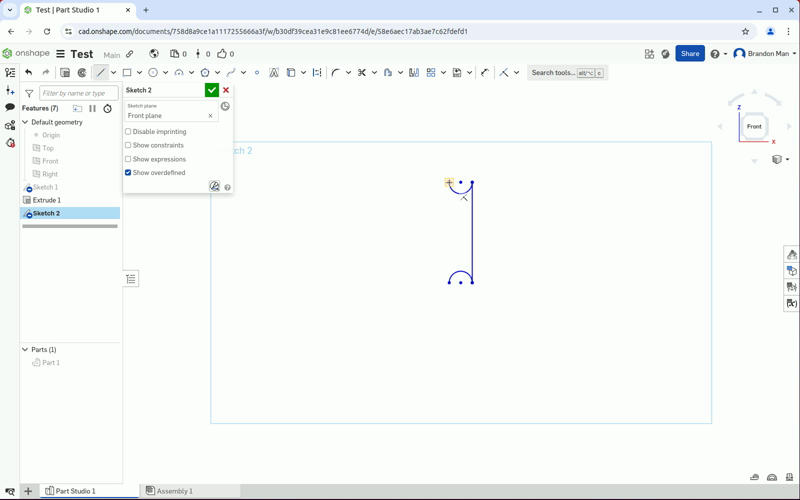
mouse_move(449, 282)
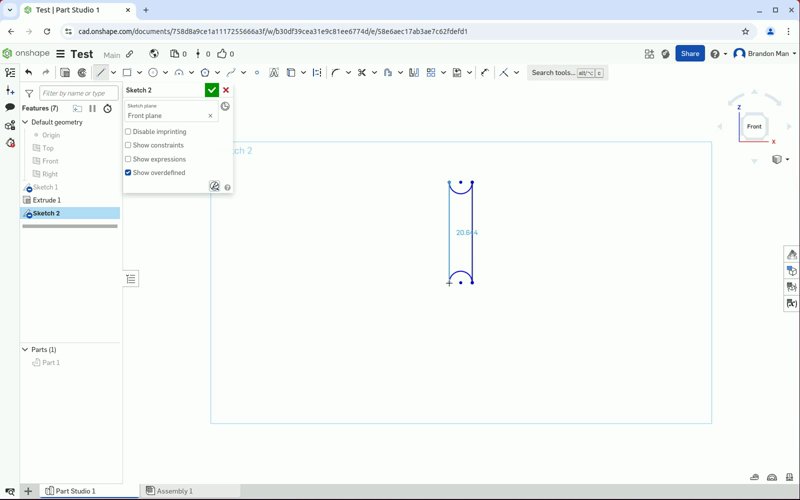
key_up(shift)
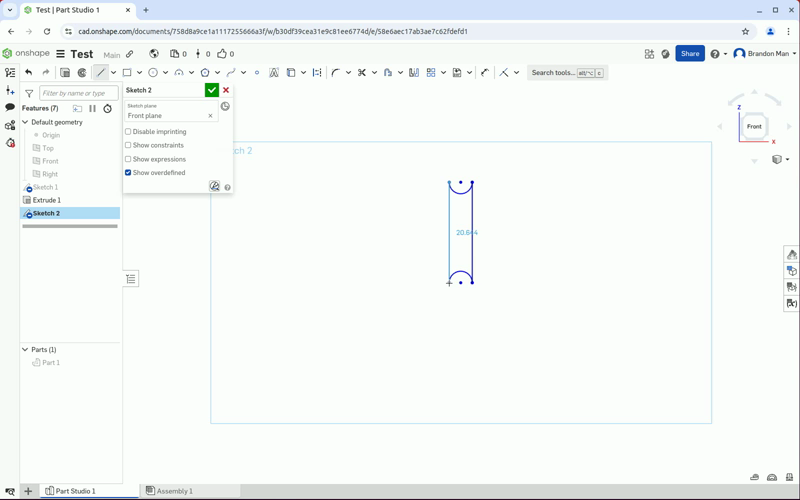
click(449, 282)
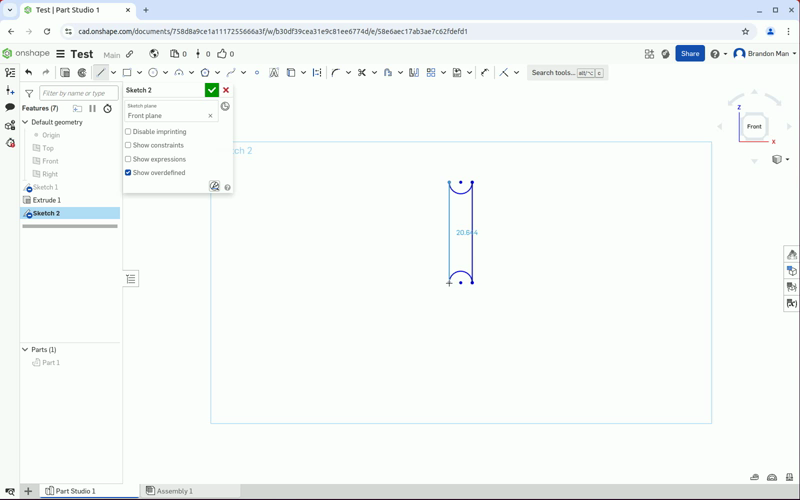
key(esc)
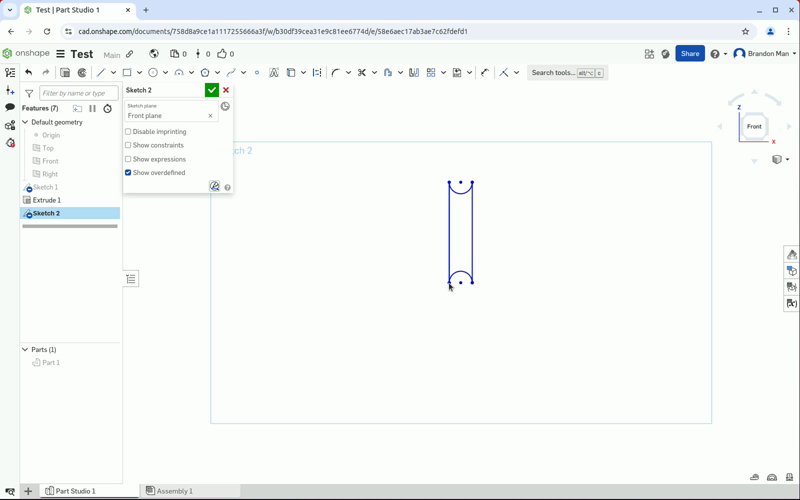
mouse_move(463, 245)
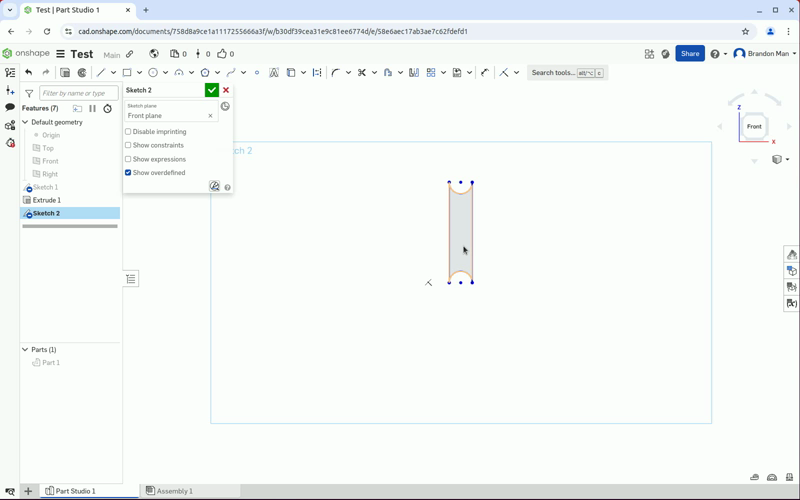
scroll(6)
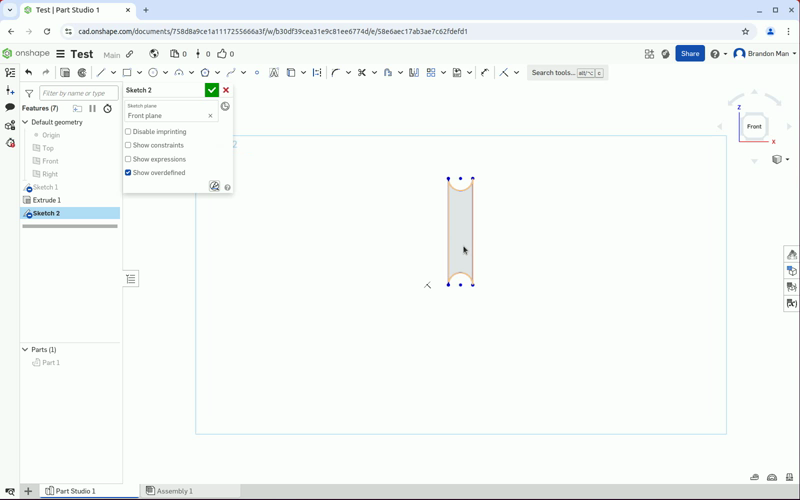
scroll(6)
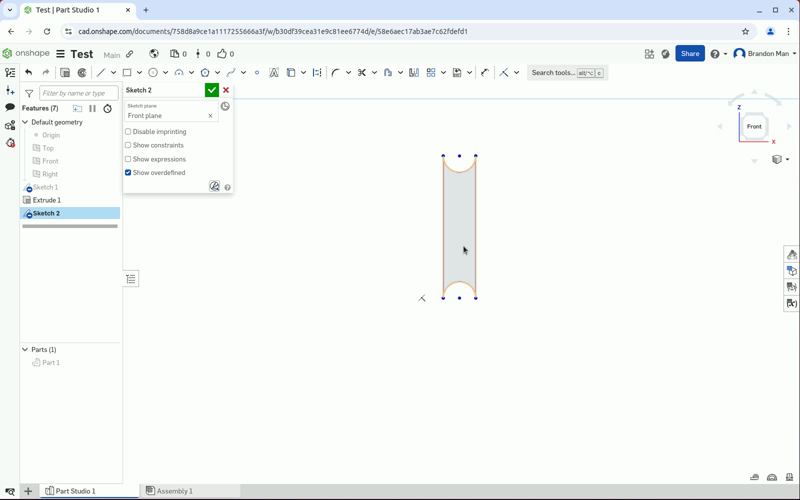
scroll(6)
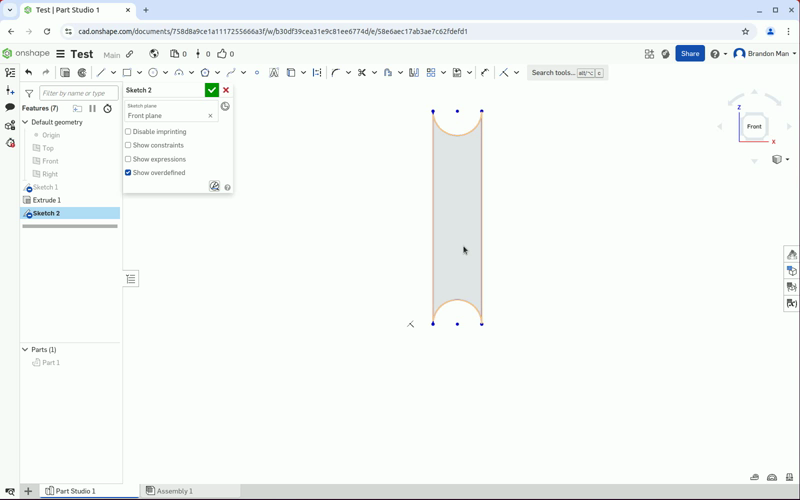
scroll(6)
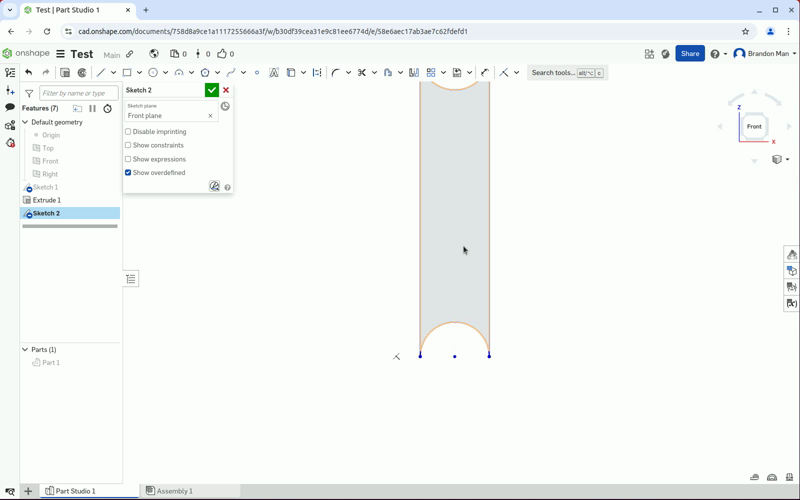
scroll(6)
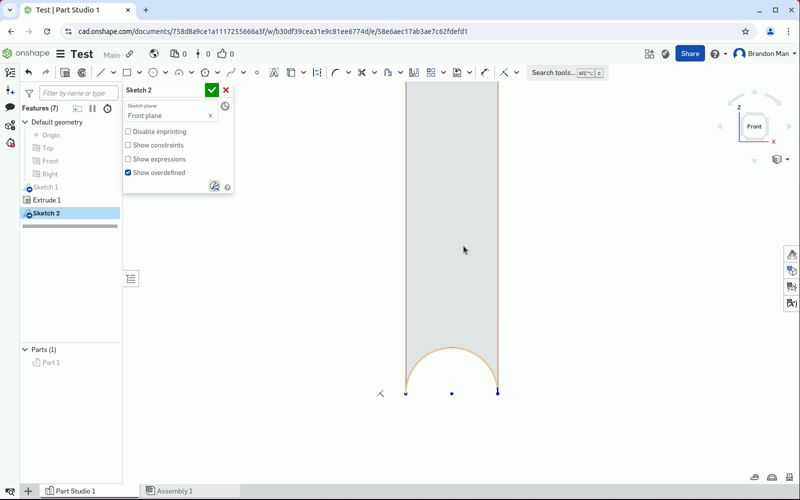
scroll(6)
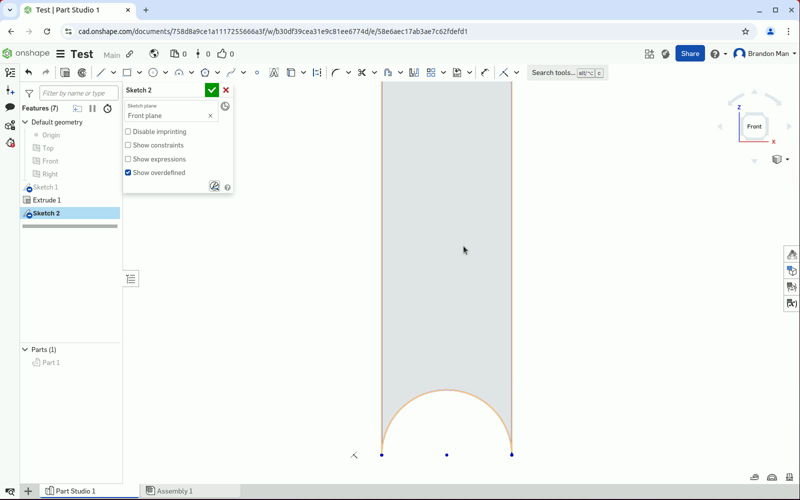
scroll(6)
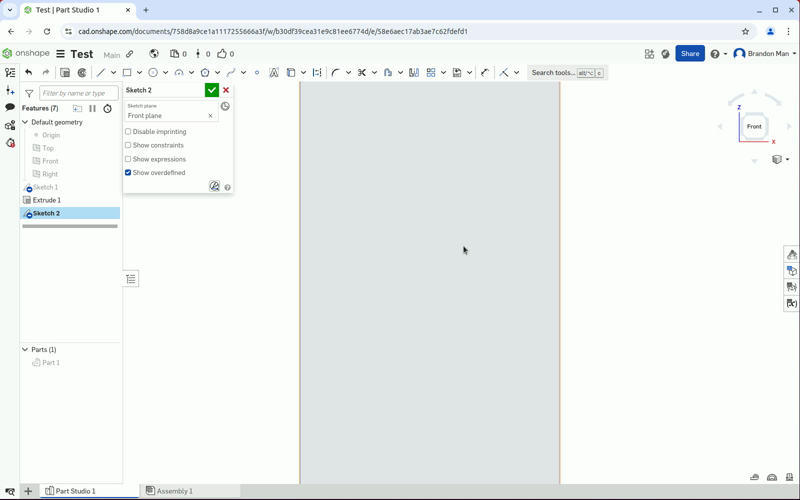
click(463, 245)
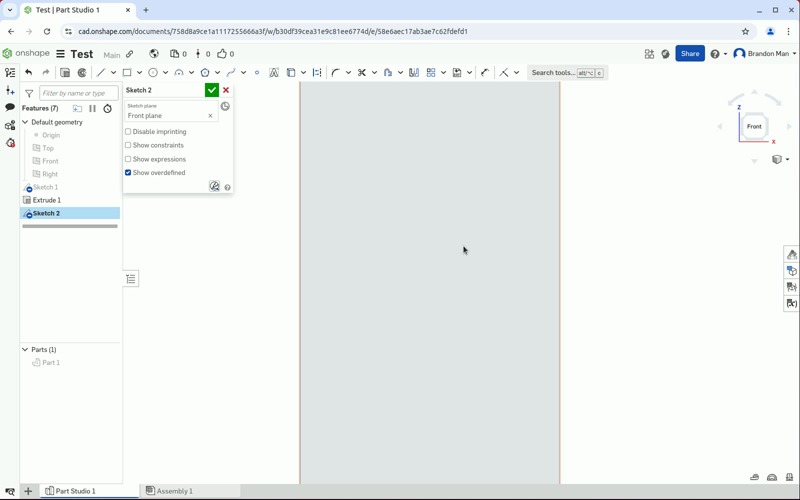
scroll(-6)
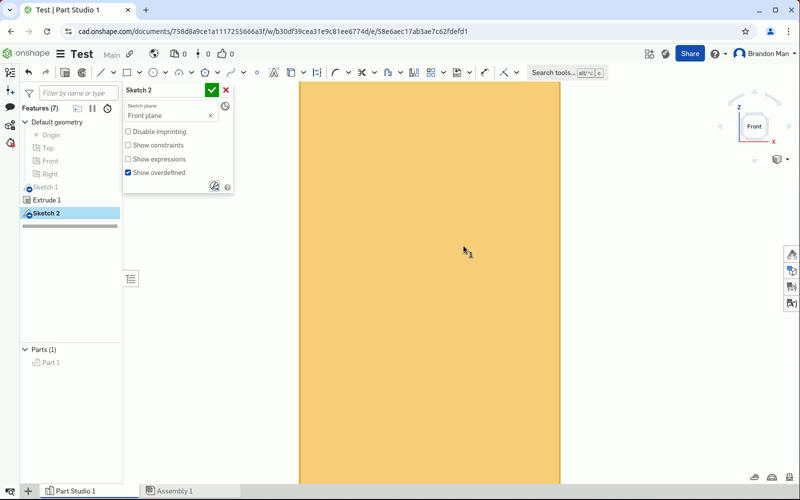
scroll(-6)
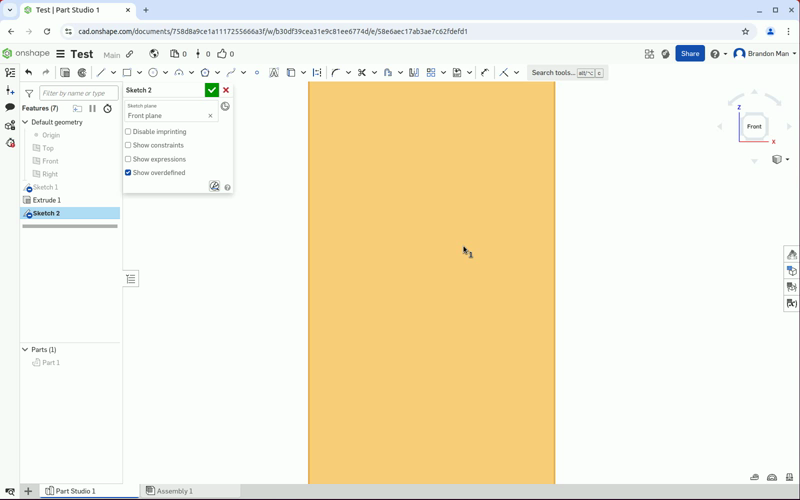
scroll(-6)
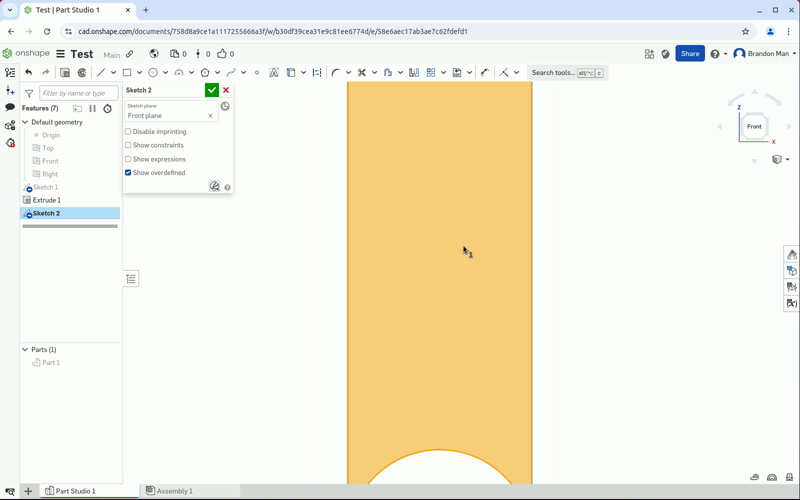
scroll(-6)
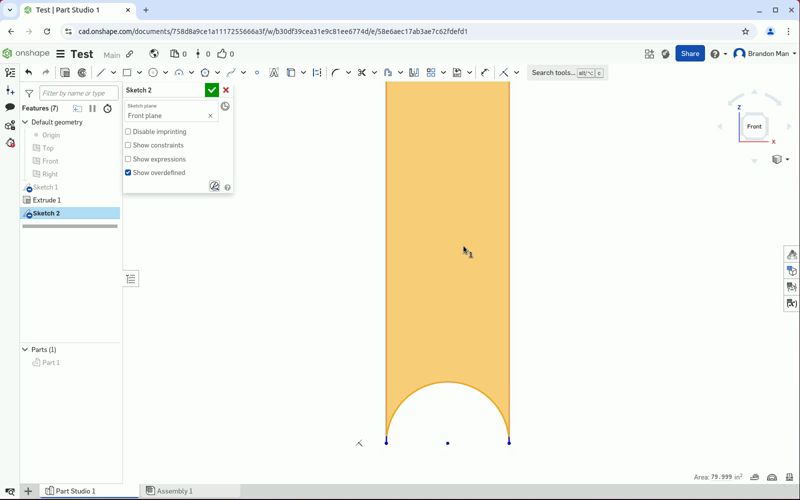
scroll(-6)
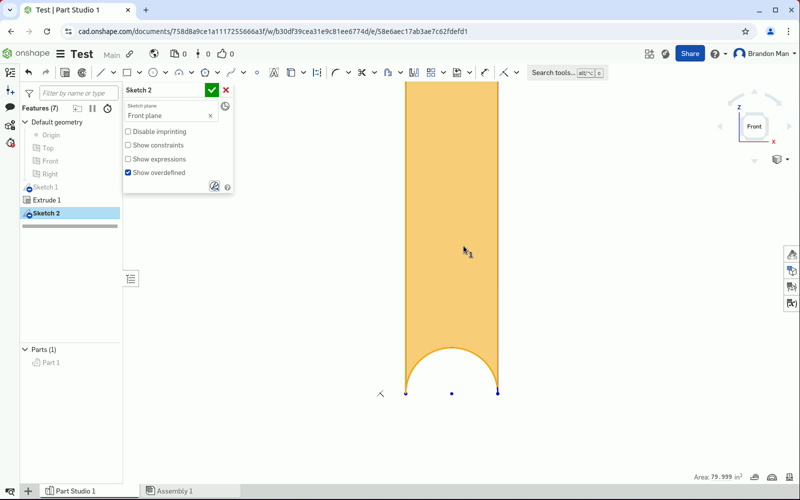
scroll(-6)
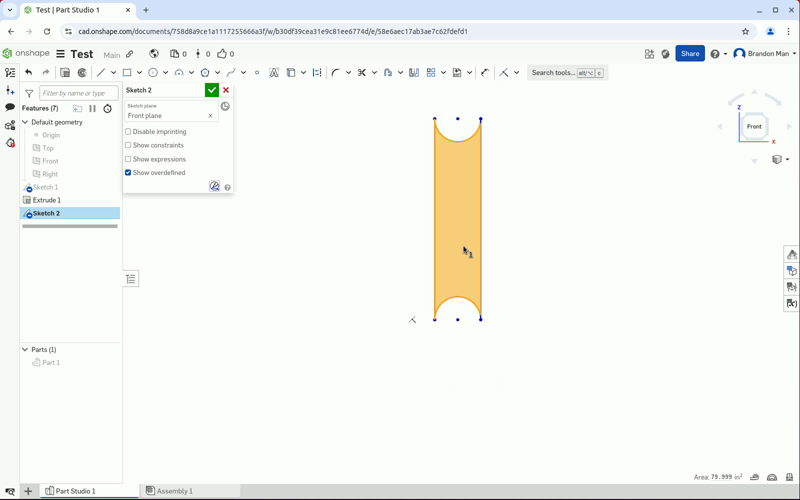
scroll(-6)
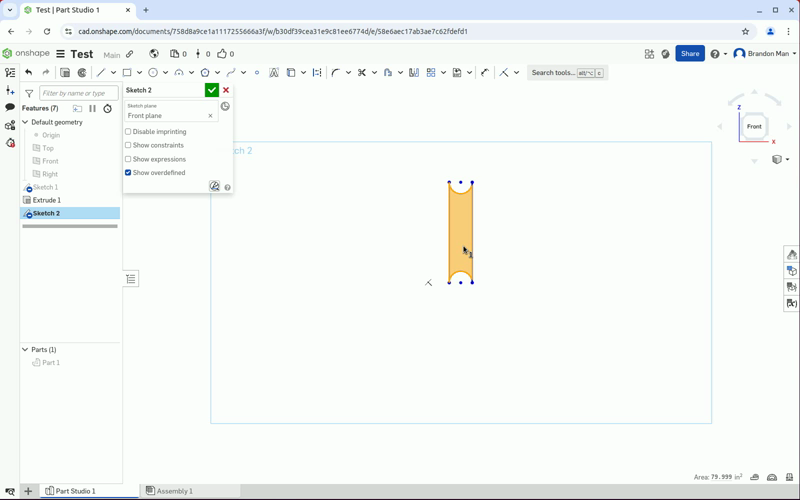
mouse_move(73, 352)
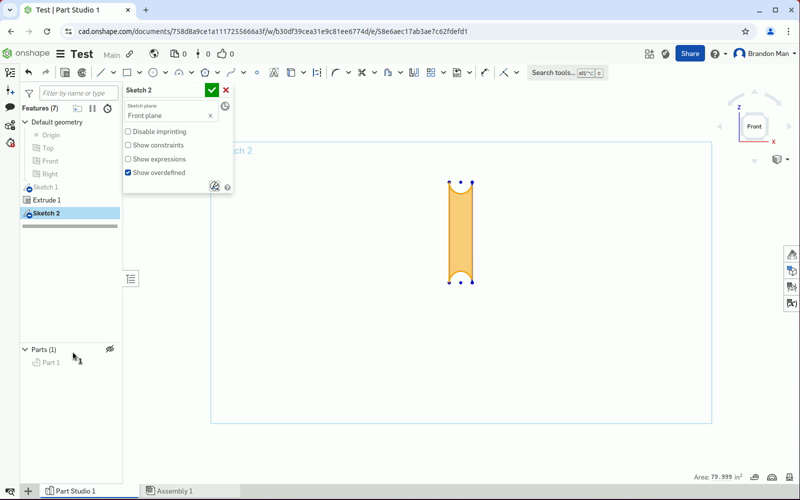
key(shift+y)
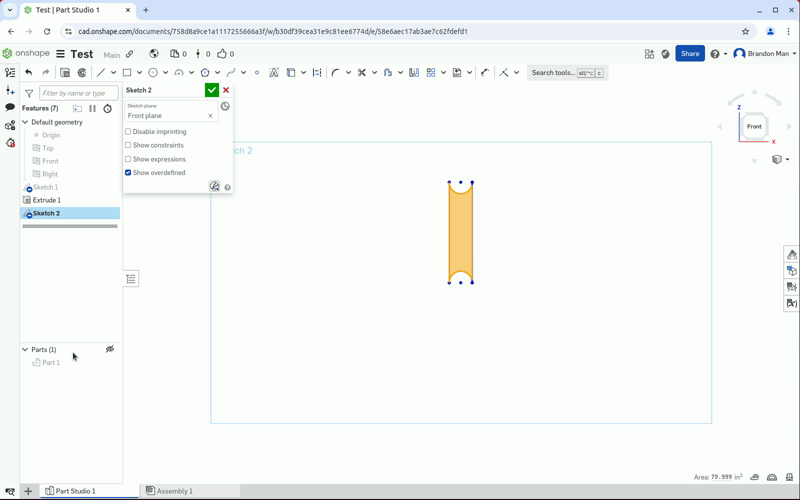
key(shift+e)
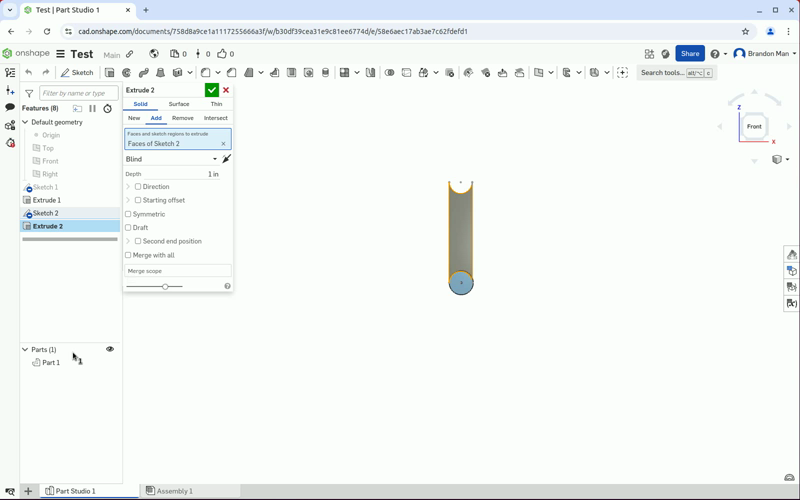
mouse_move(143, 106)
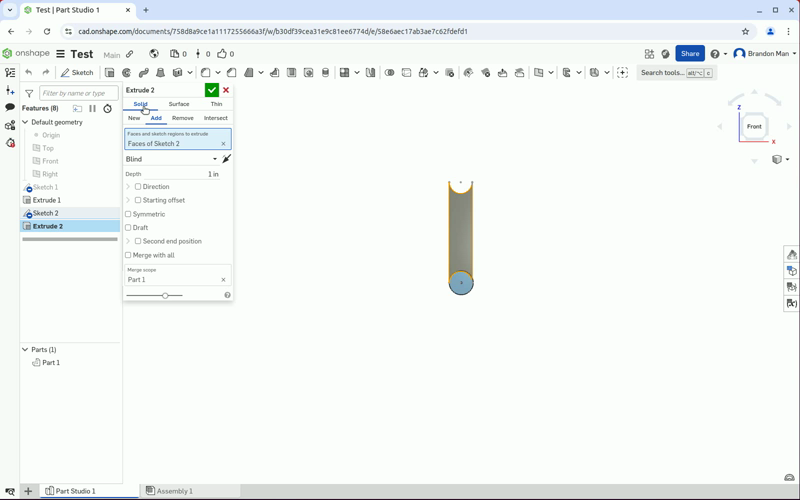
click(143, 106)
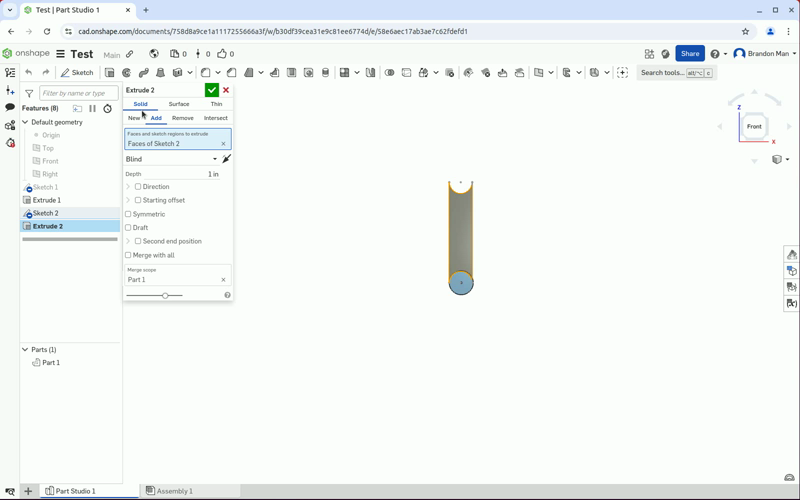
mouse_move(137, 120)
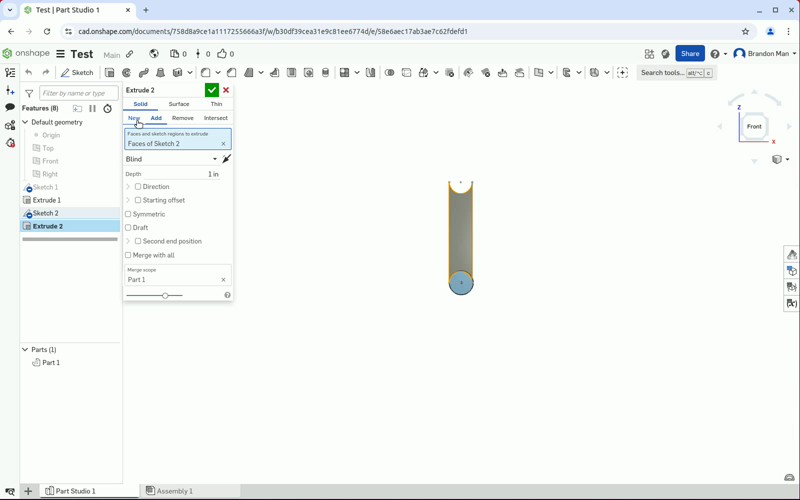
click(137, 120)
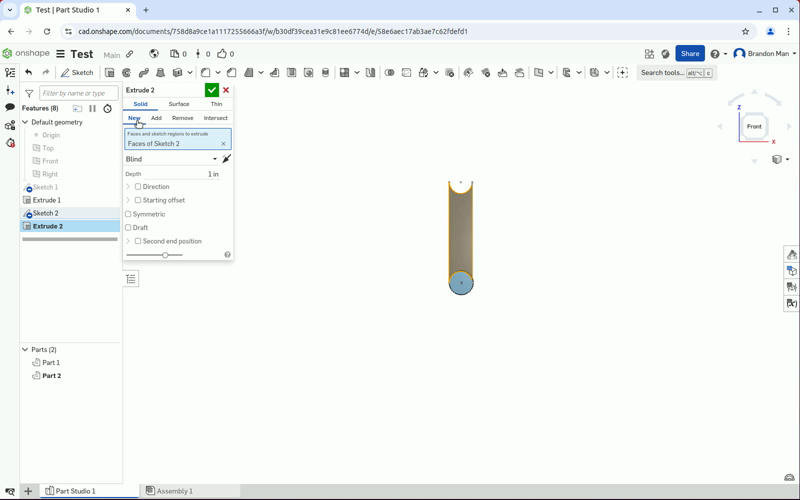
key(tab, 4)
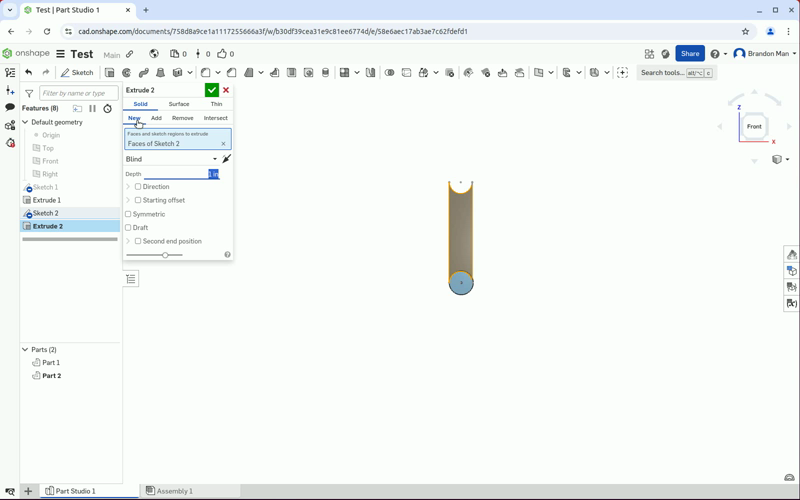
text(2.407)
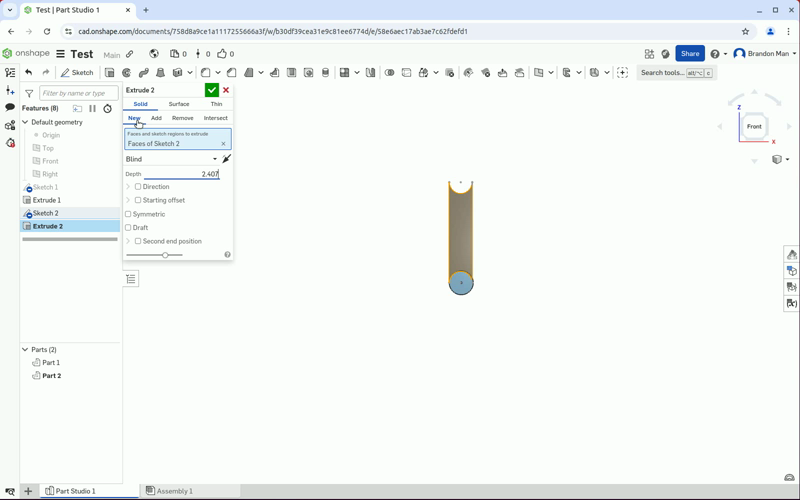
key(enter)
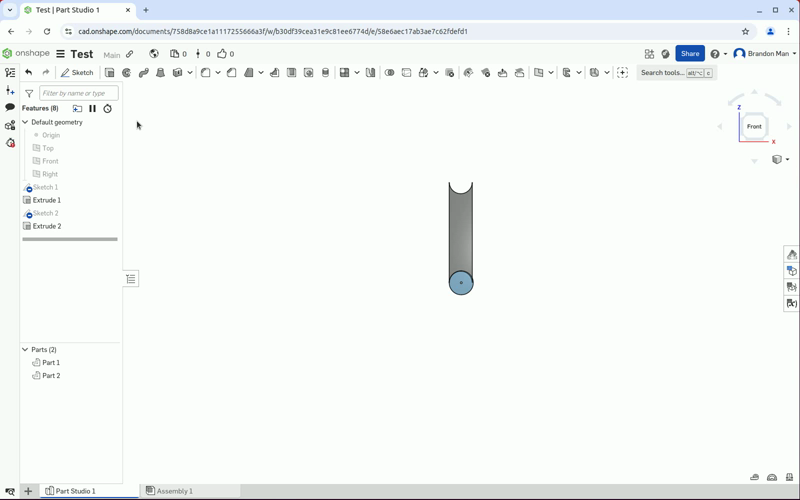
key(shift+h)
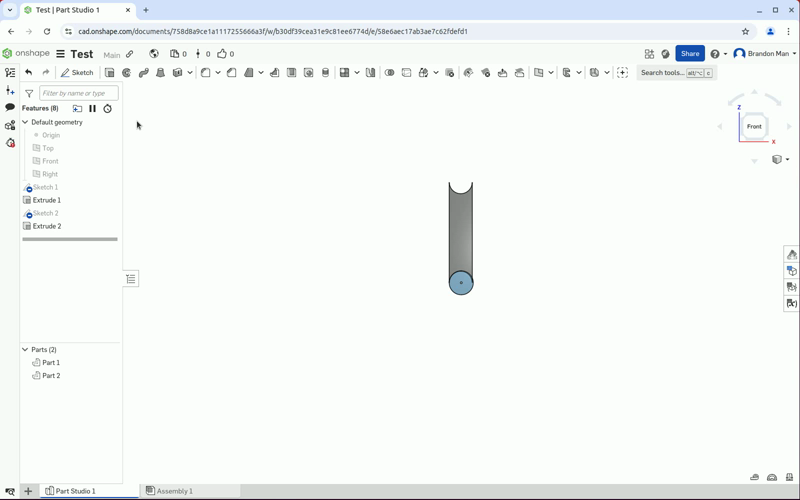
key(shift+h)
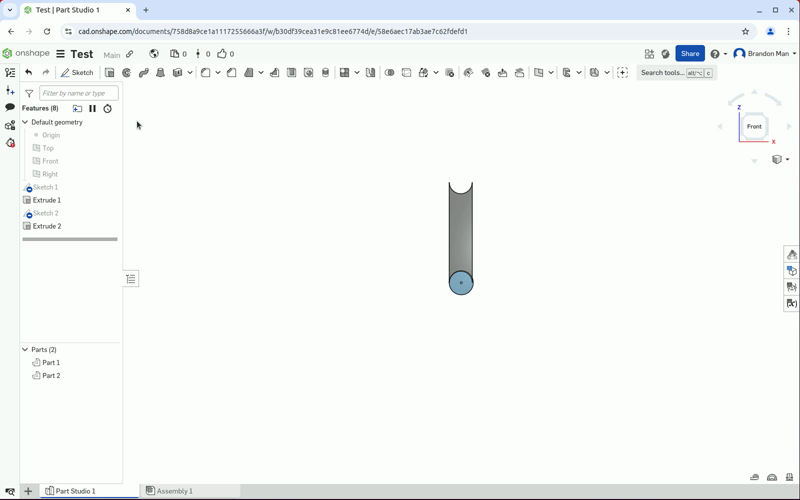
mouse_move(73, 189)
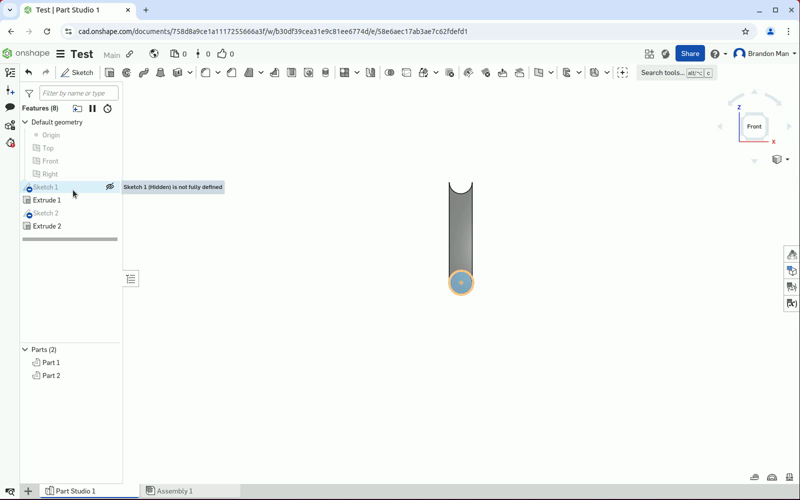
click(73, 189)
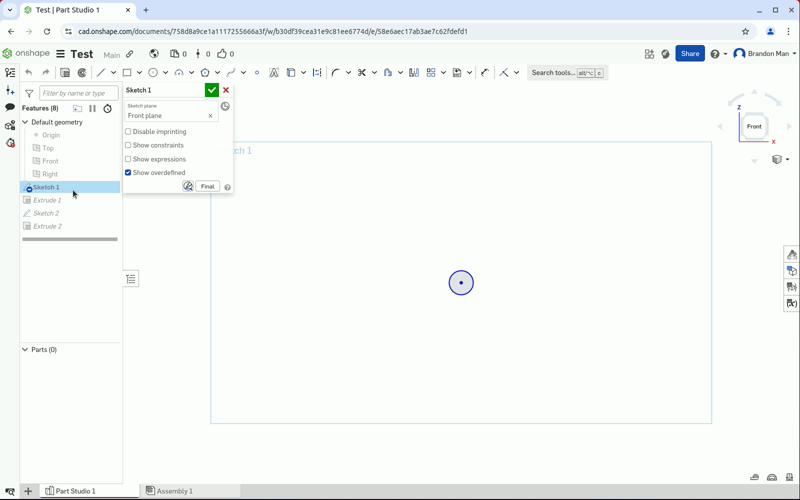
mouse_move(229, 92)
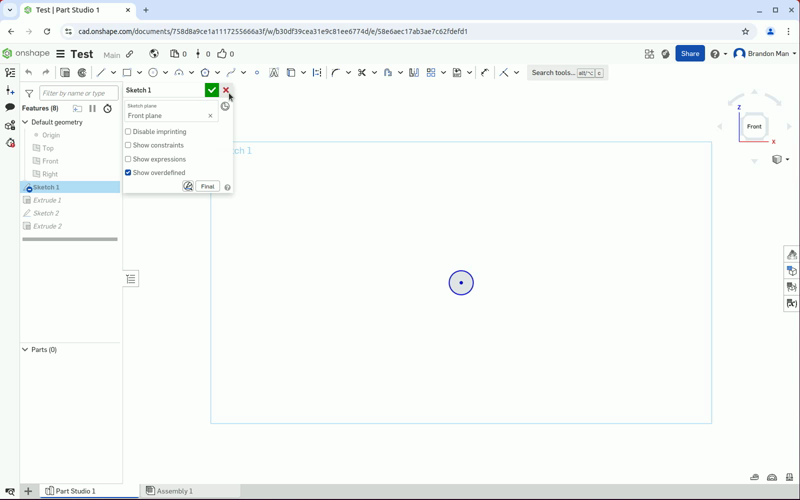
click(229, 92)
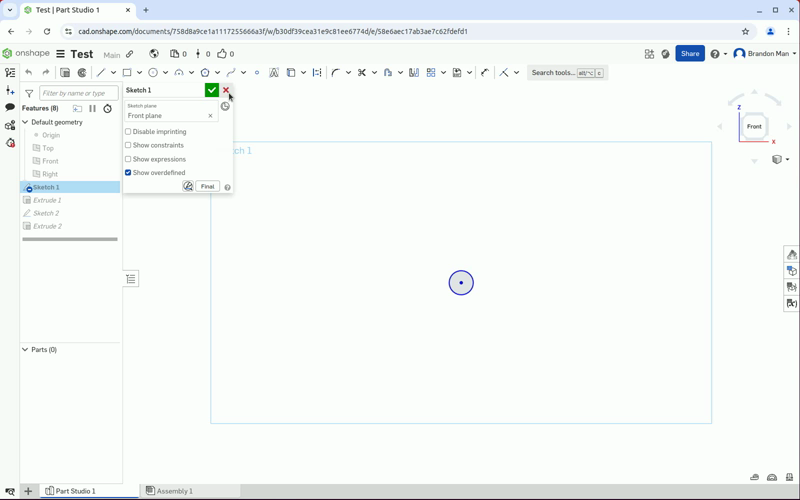
key(shift+s)
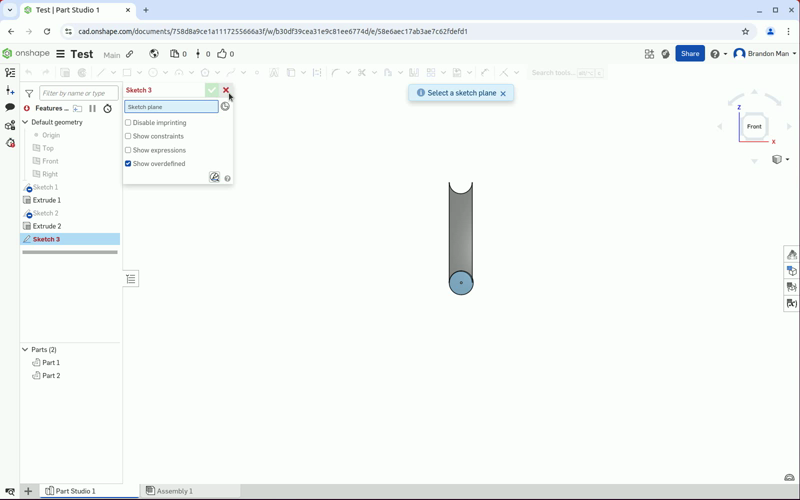
mouse_move(73, 163)
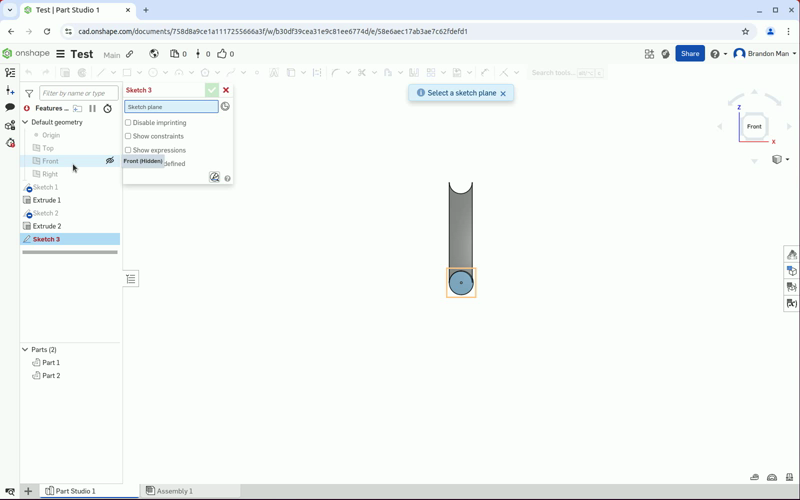
click(73, 163)
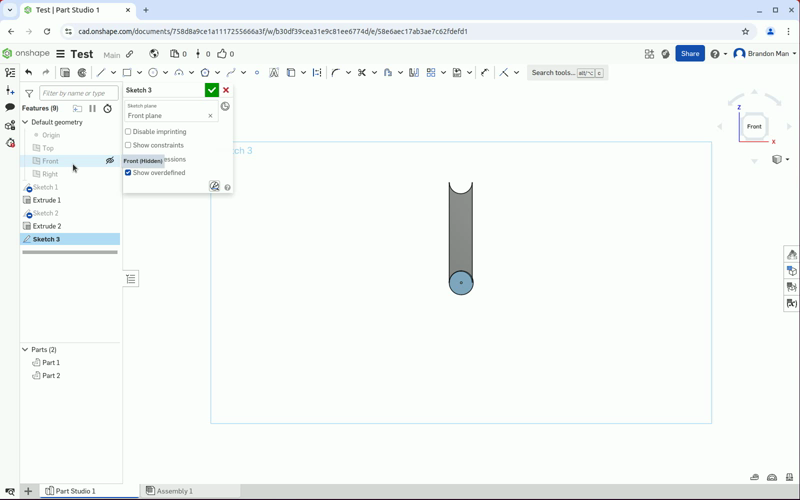
mouse_move(73, 352)
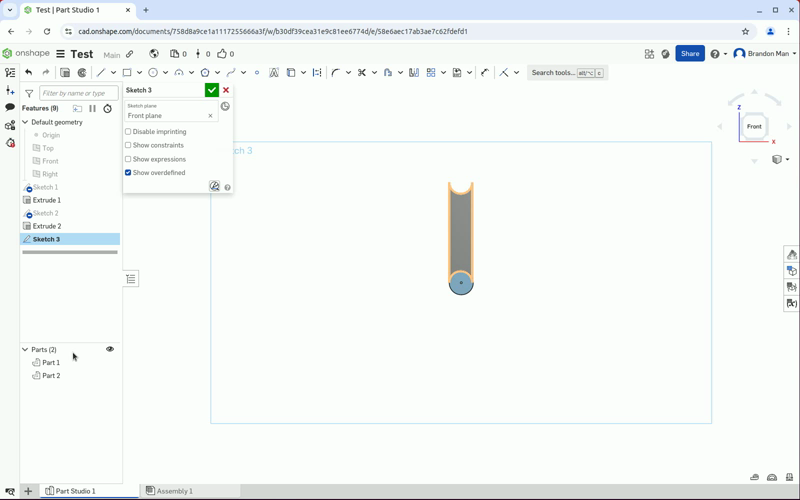
key(y)
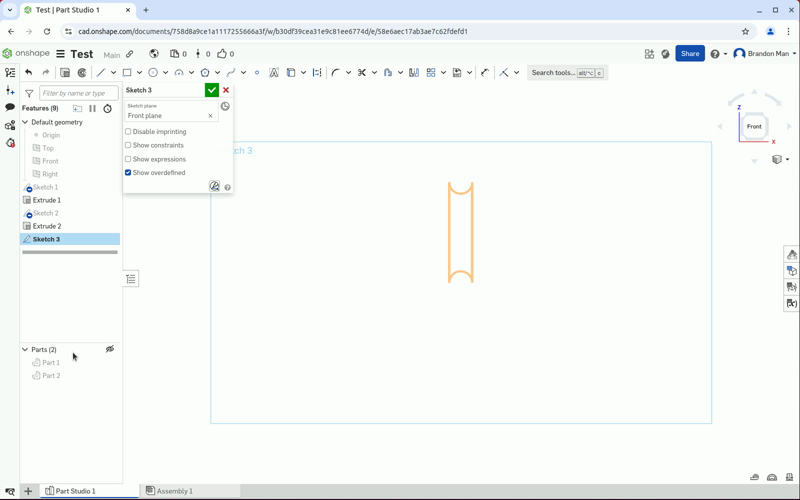
key(c)
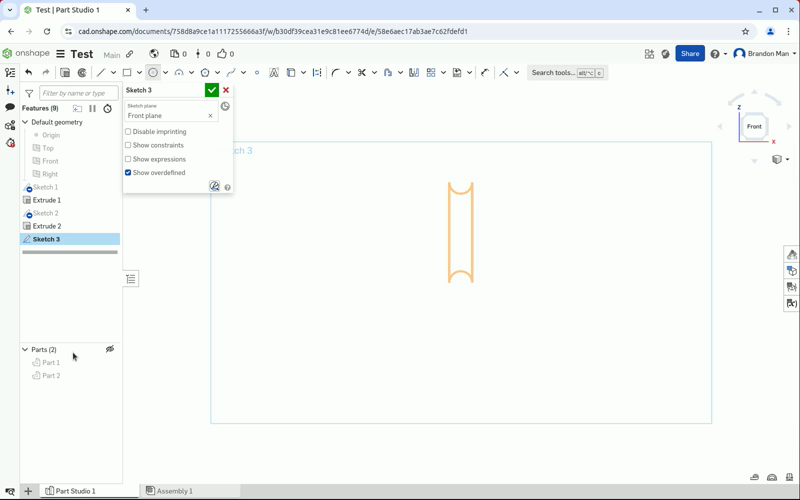
key_down(shift)
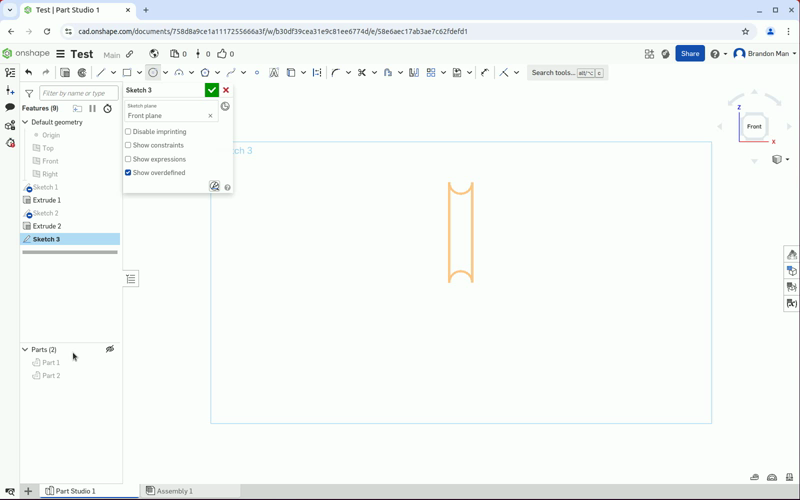
mouse_move(461, 182)
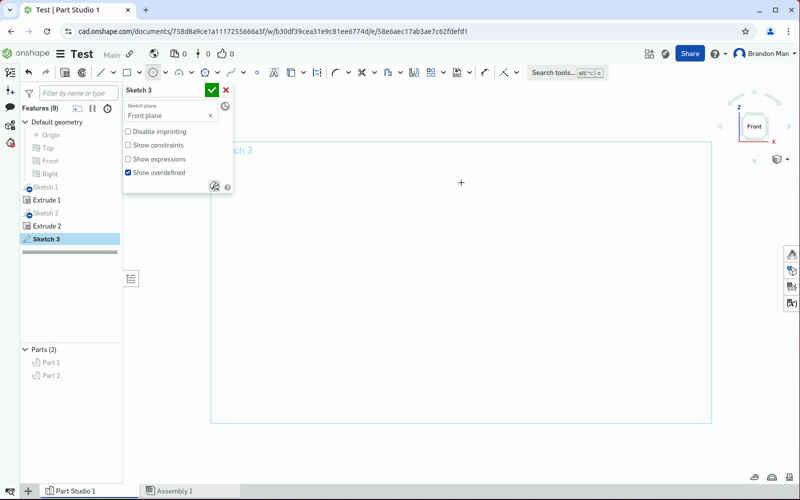
click(461, 182)
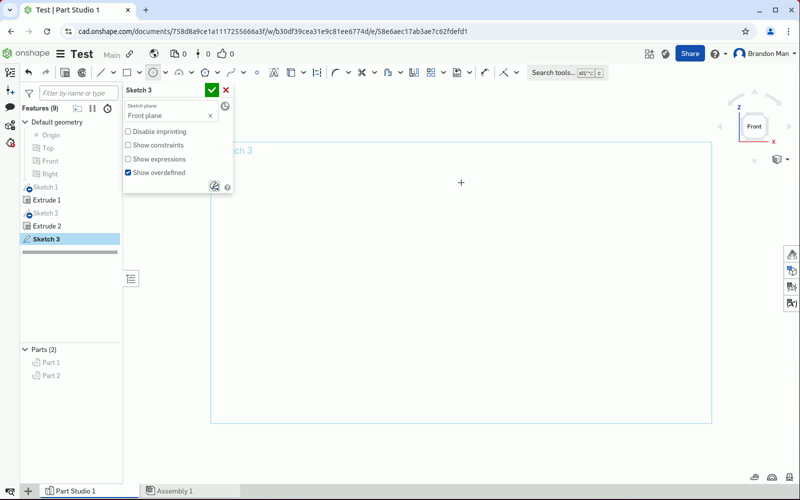
key_up(shift)
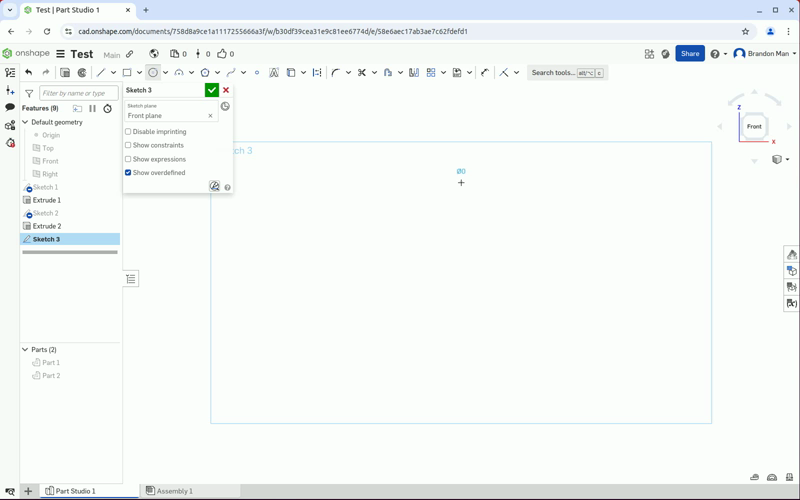
mouse_move(473, 182)
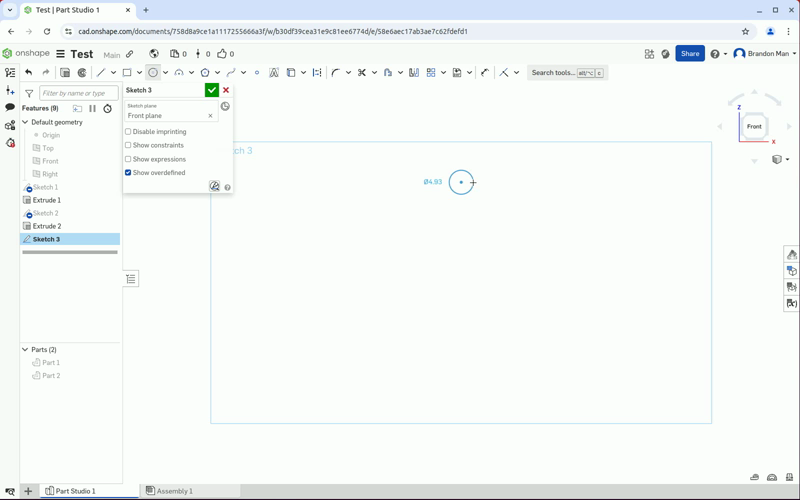
click(473, 182)
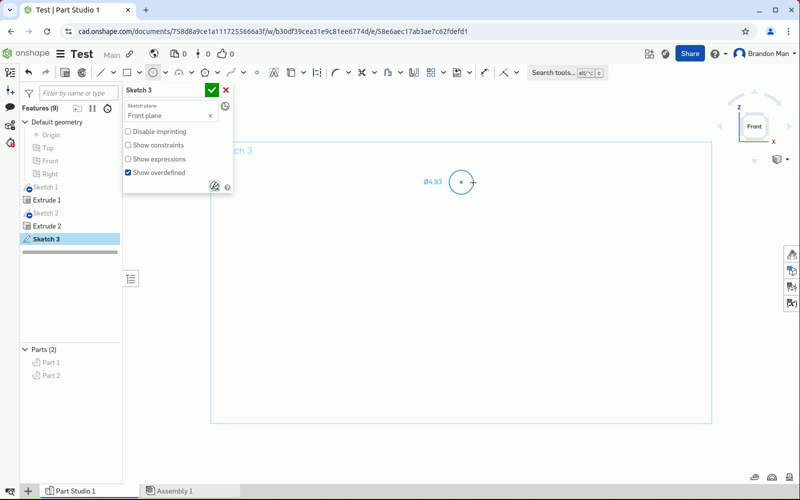
key(esc)
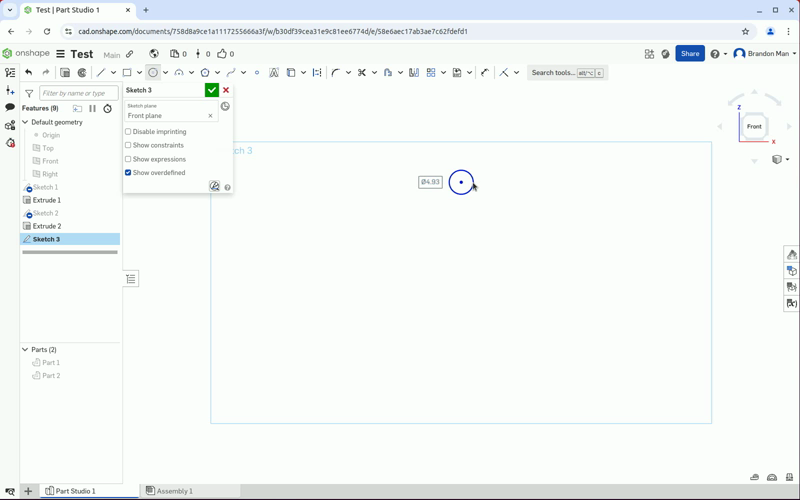
key(c)
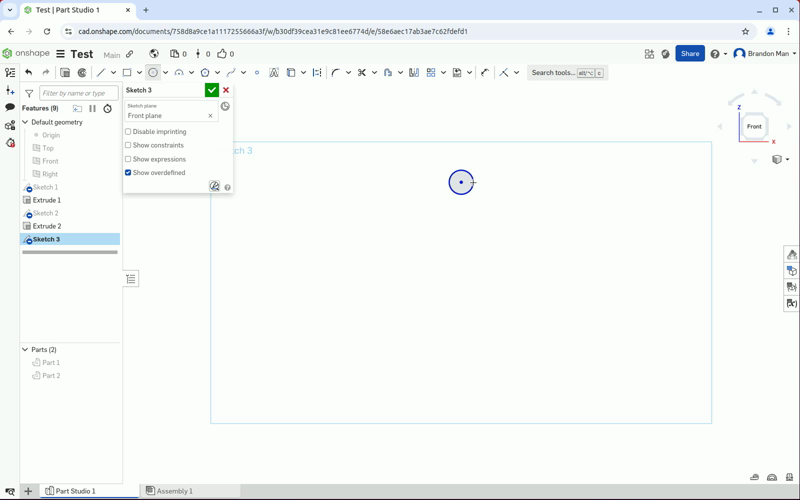
key_down(shift)
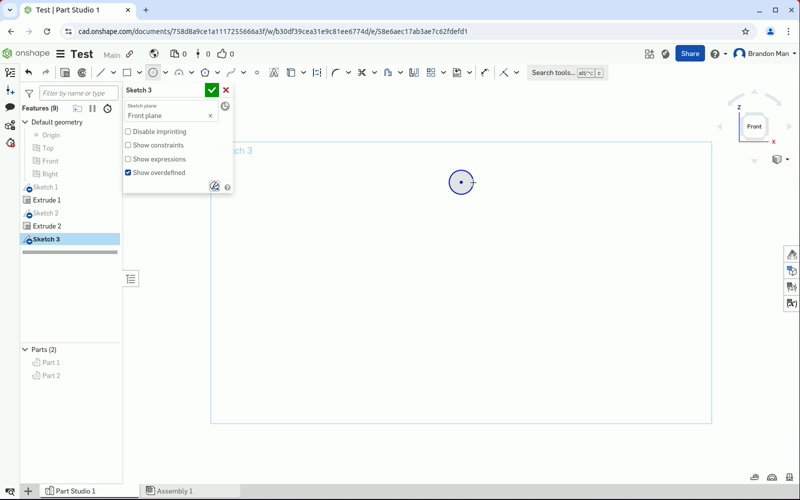
mouse_move(461, 182)
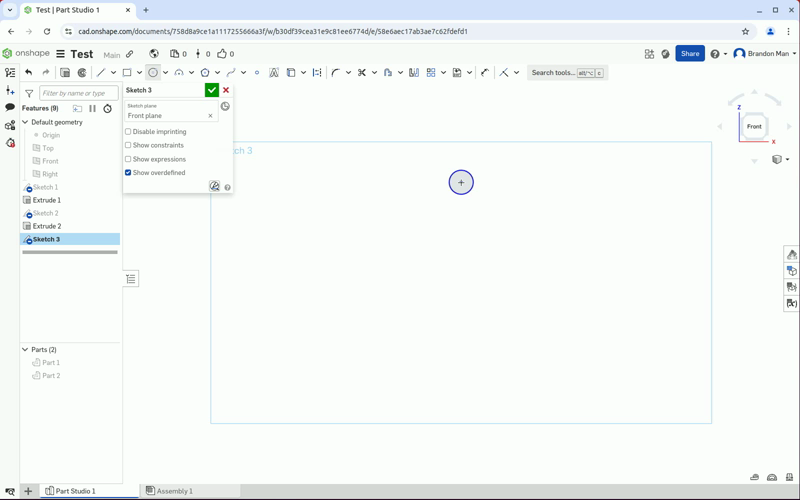
click(461, 182)
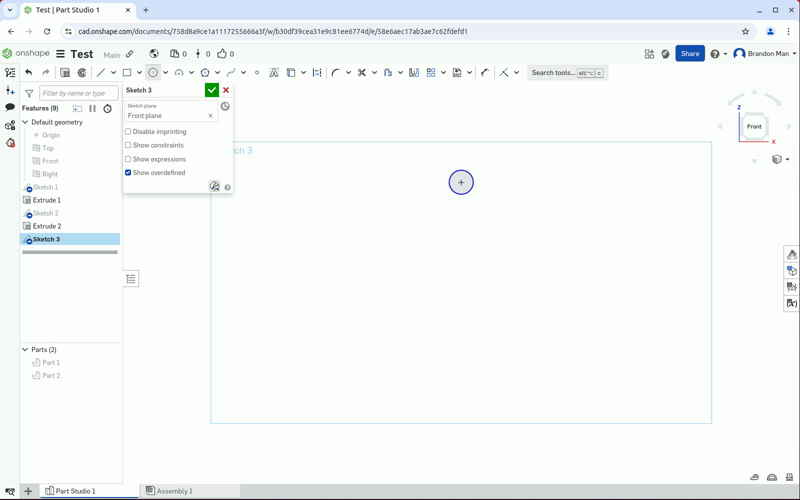
key_up(shift)
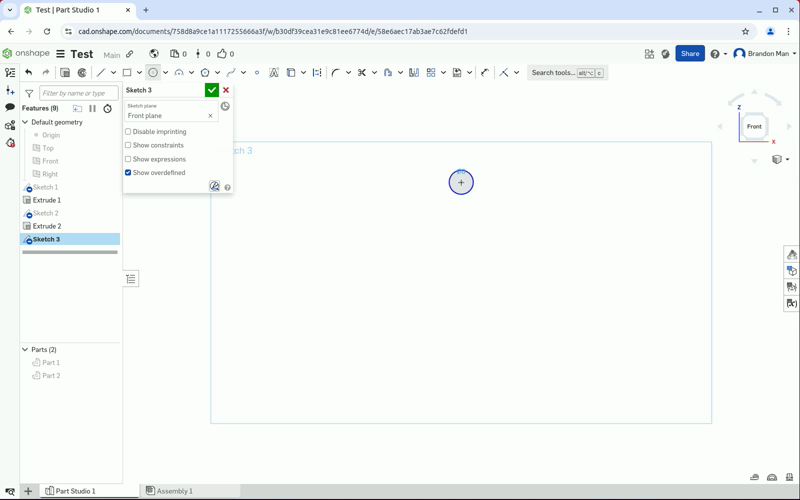
mouse_move(462, 182)
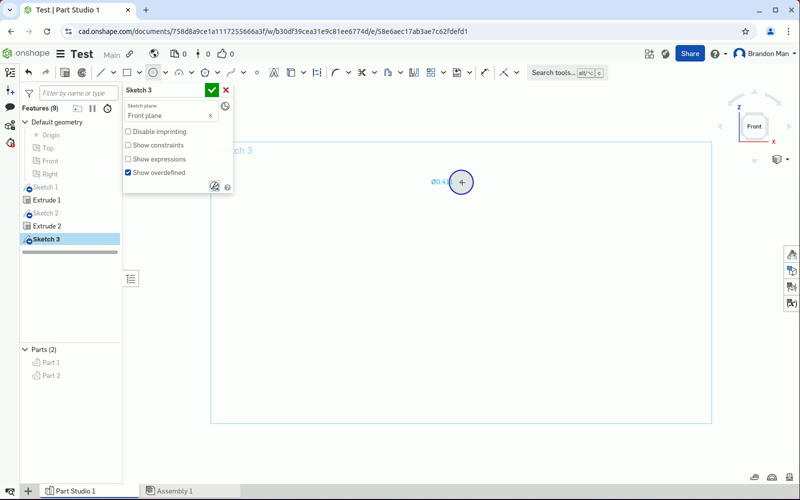
scroll(6)
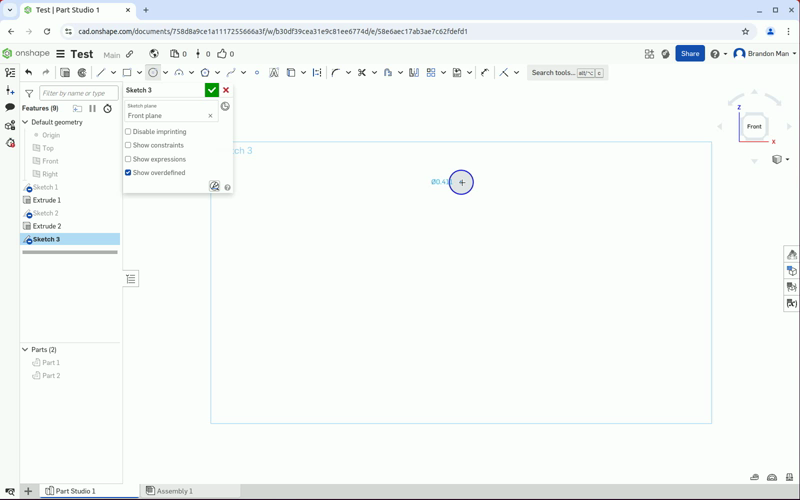
scroll(6)
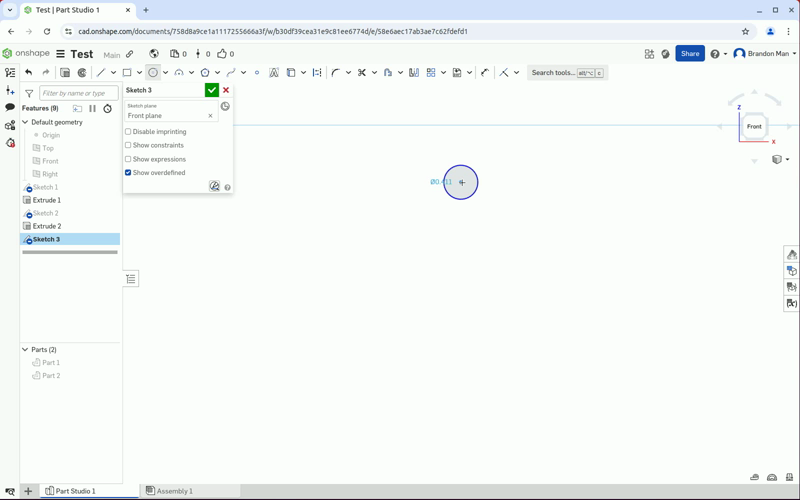
scroll(6)
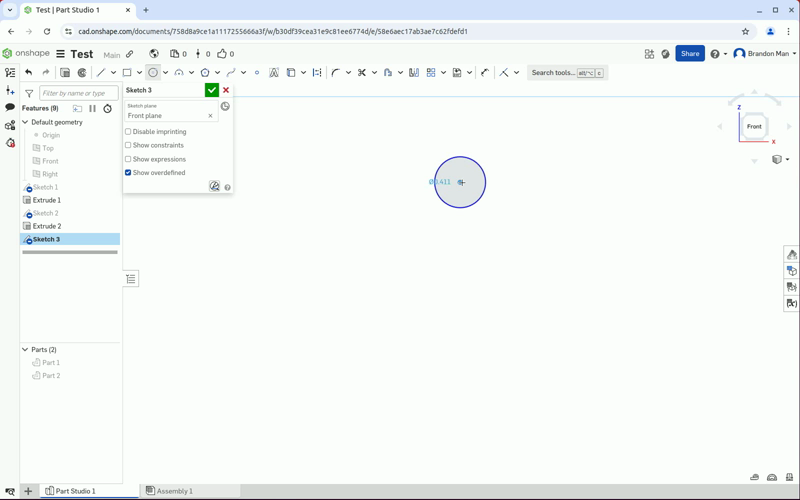
scroll(6)
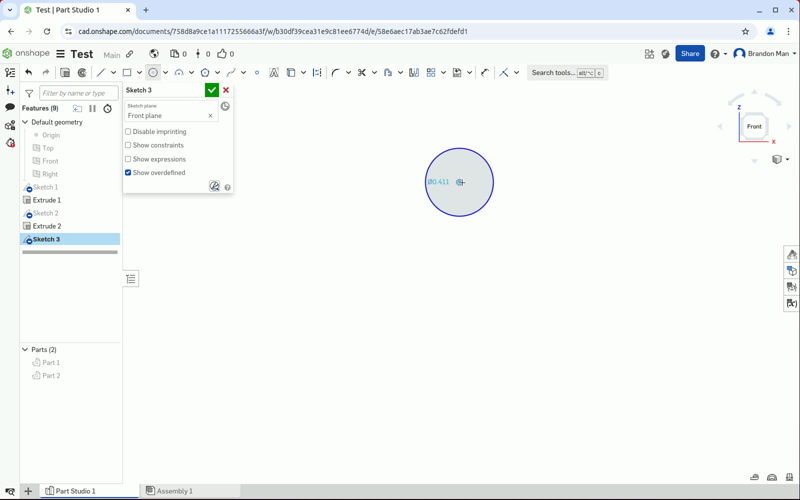
scroll(6)
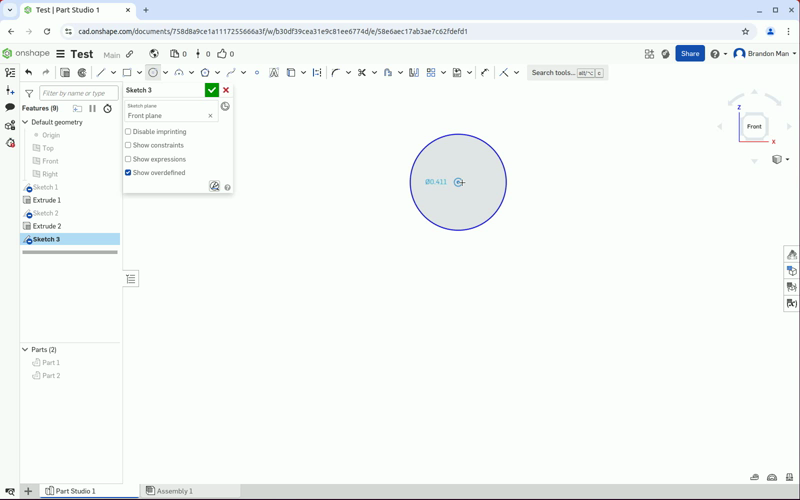
scroll(6)
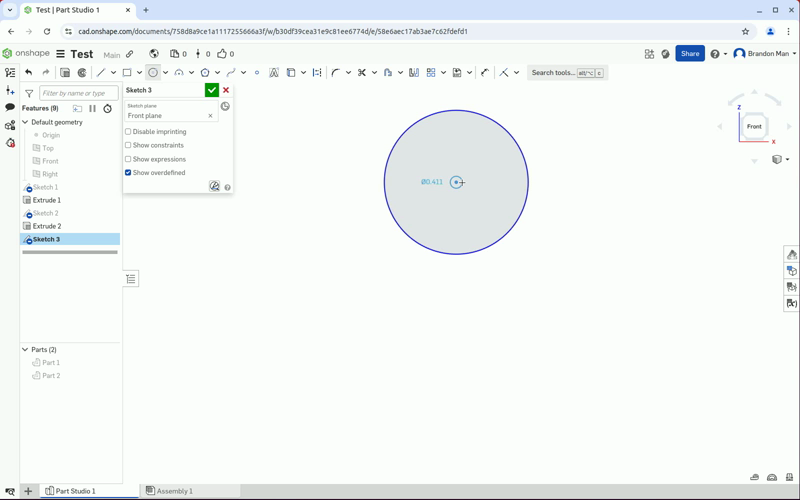
scroll(6)
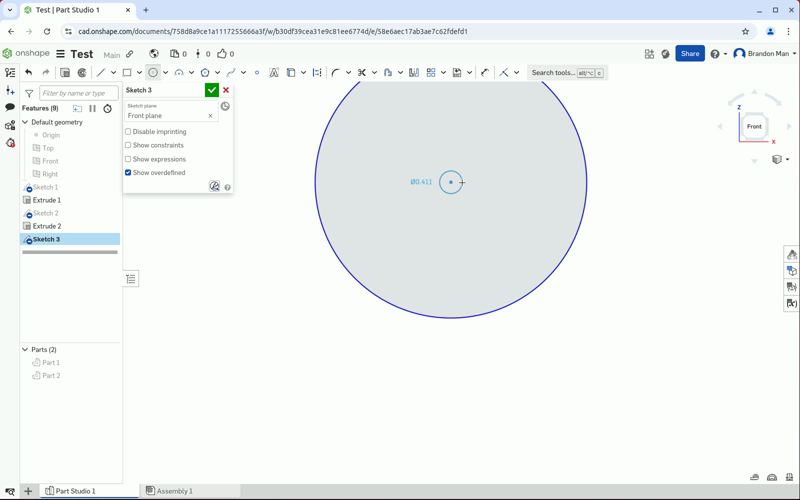
click(462, 182)
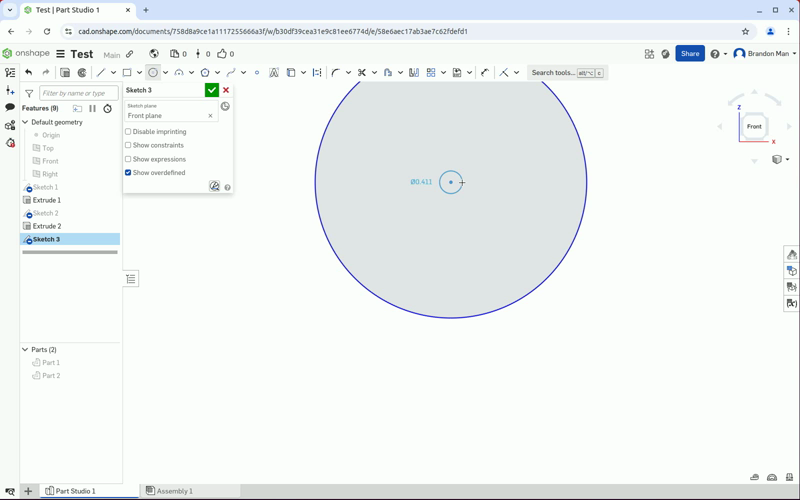
scroll(-6)
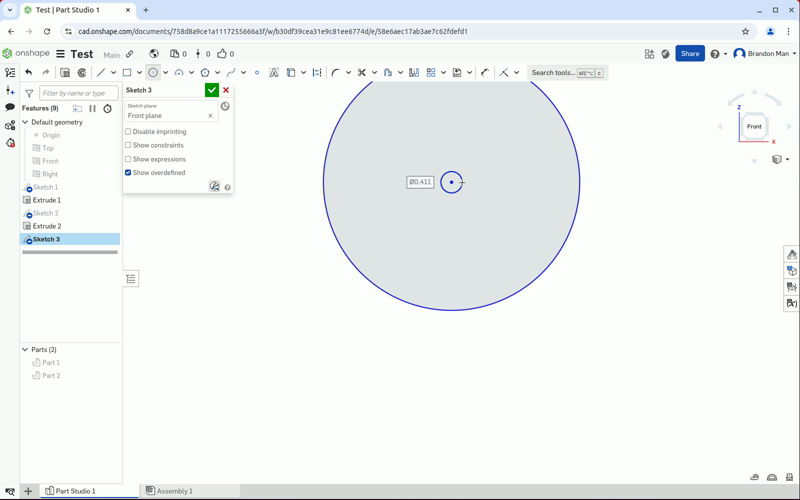
scroll(-6)
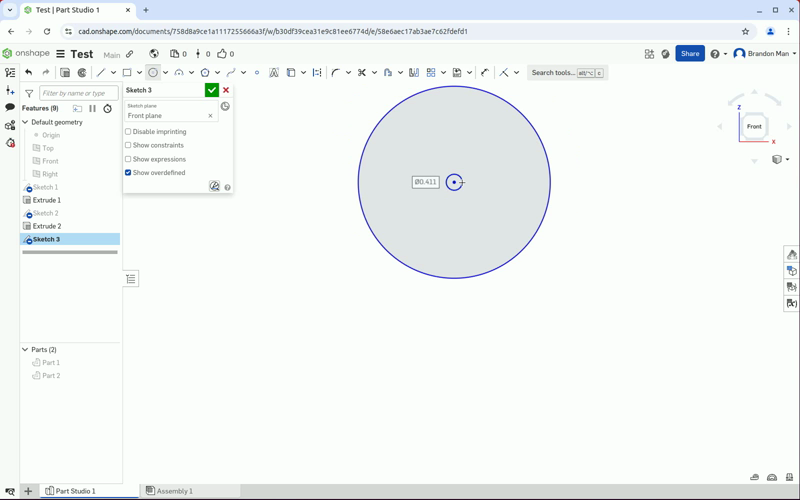
scroll(-6)
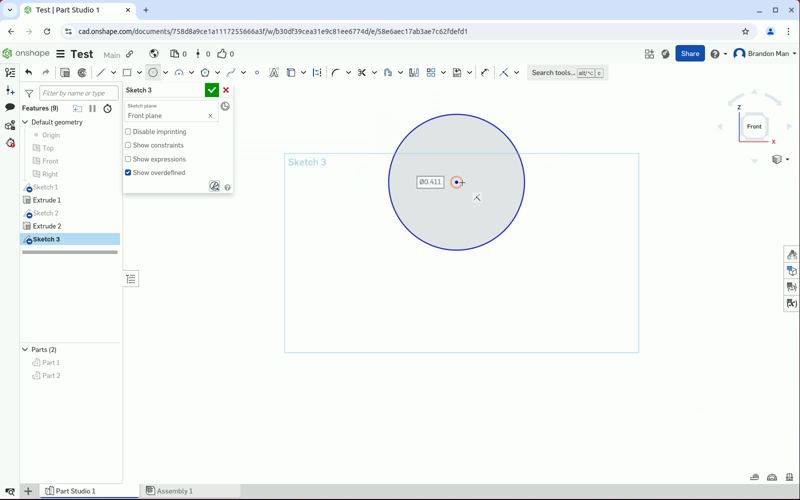
scroll(-6)
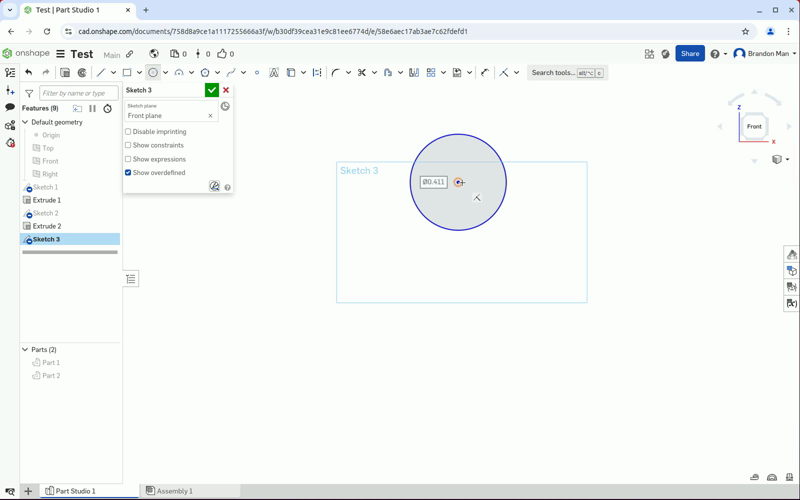
scroll(-6)
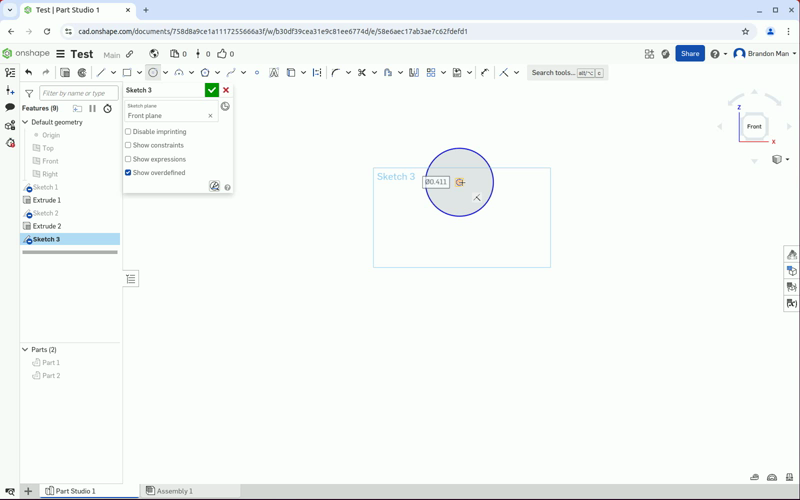
scroll(-6)
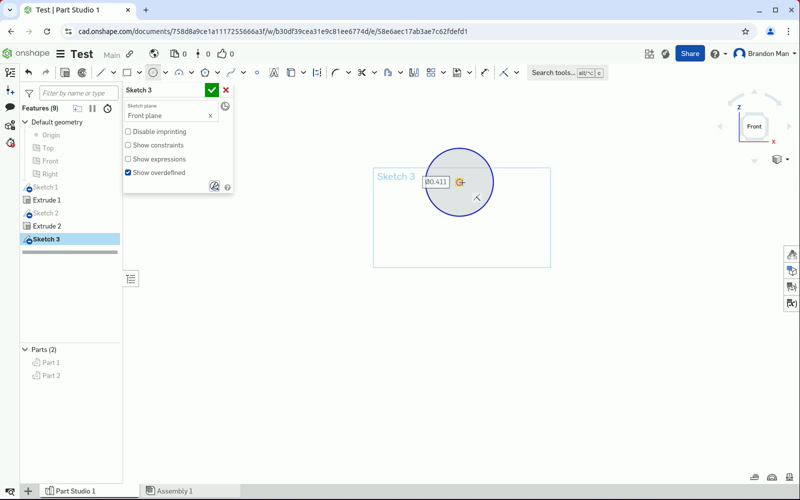
scroll(-6)
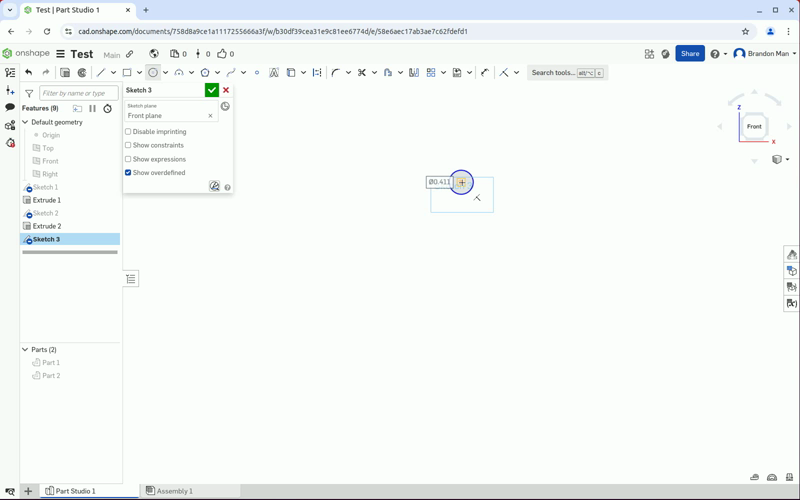
key(esc)
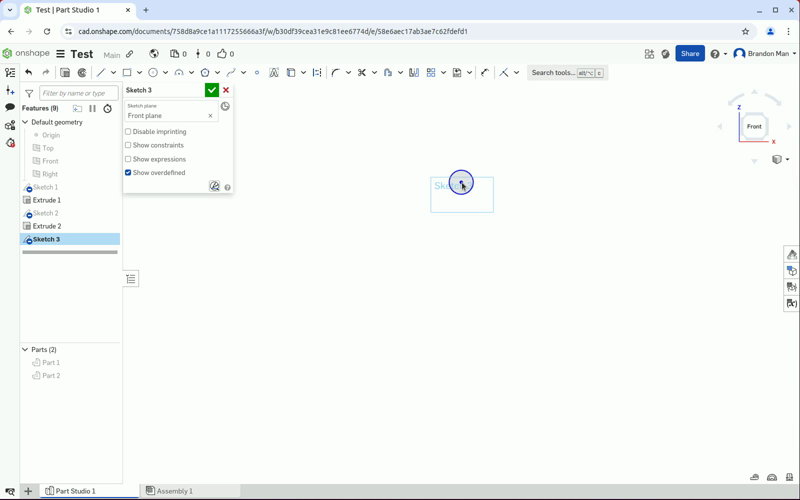
mouse_move(468, 178)
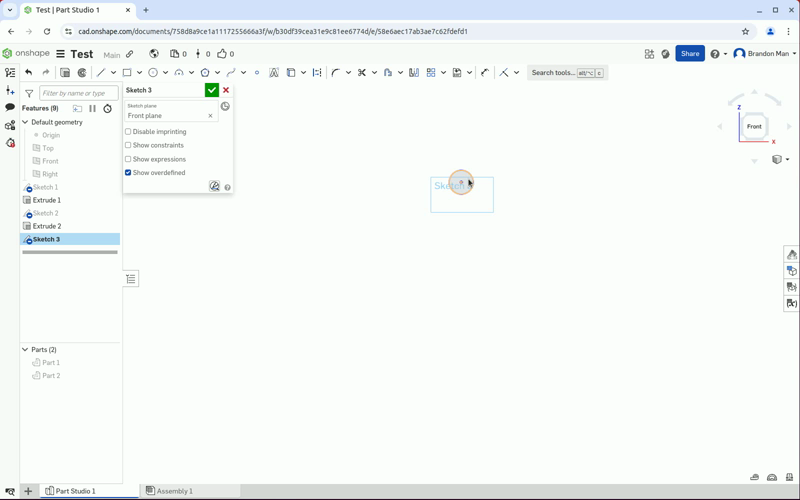
scroll(6)
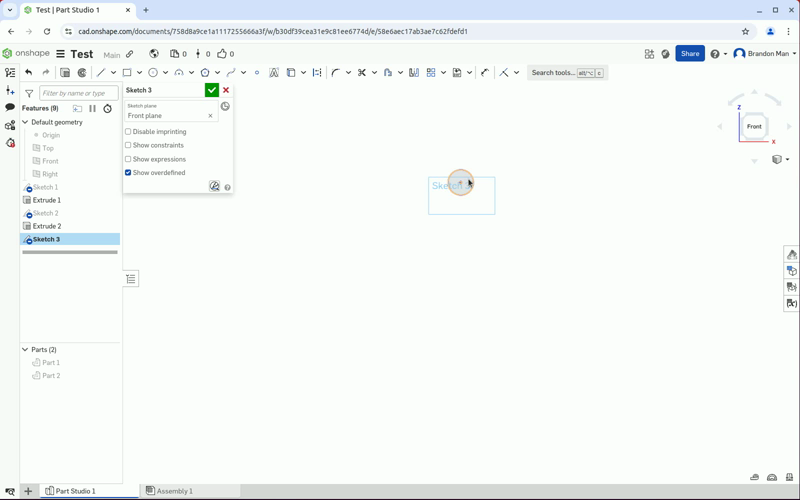
scroll(6)
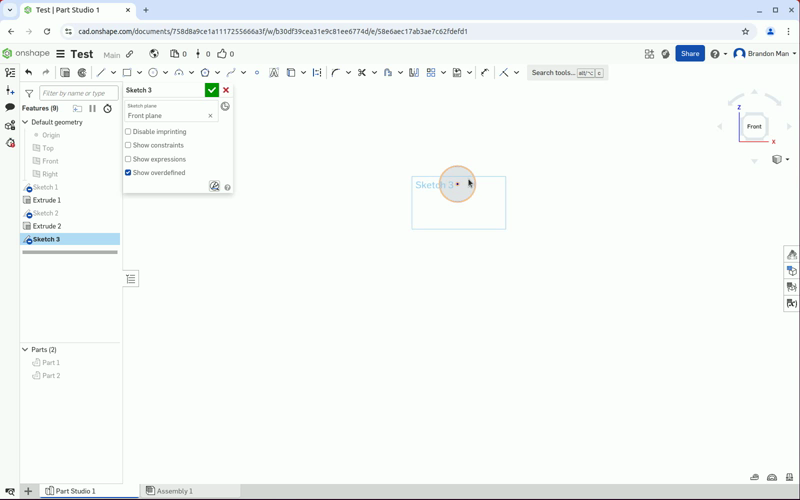
scroll(6)
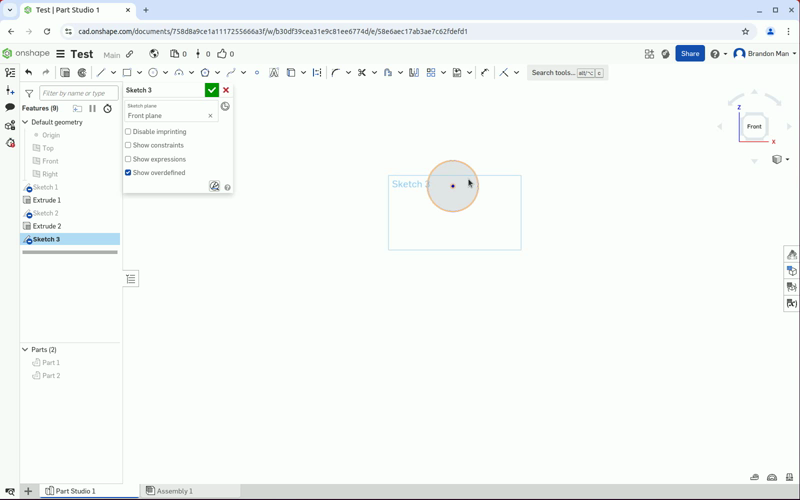
scroll(6)
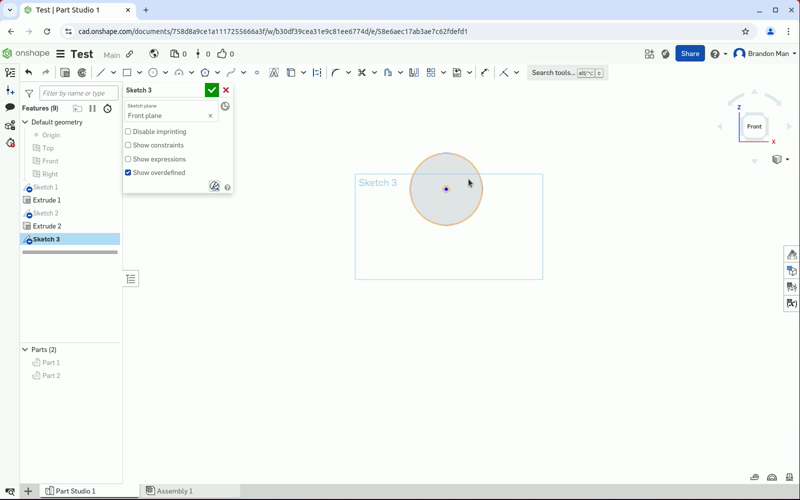
scroll(6)
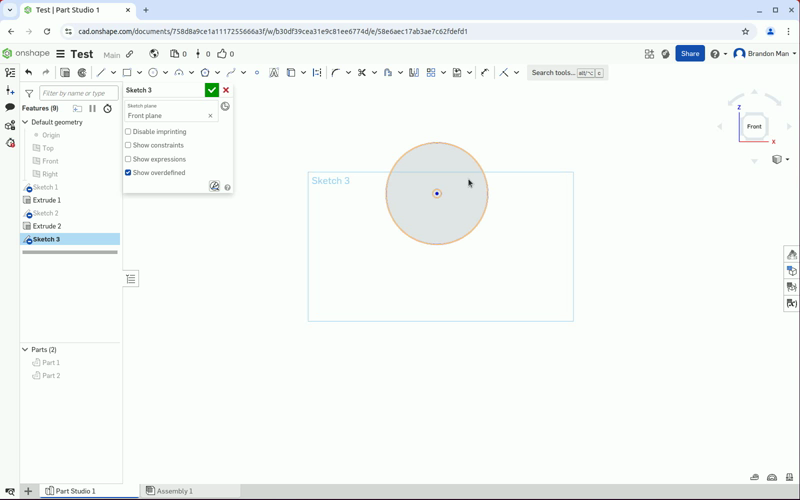
scroll(6)
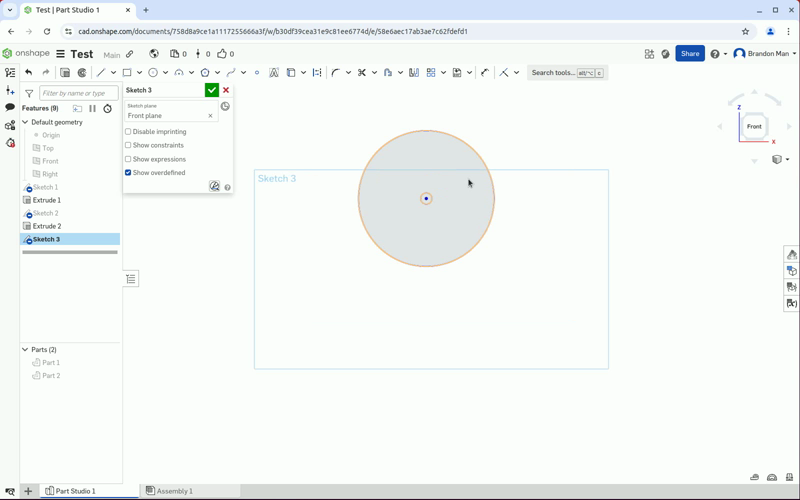
scroll(6)
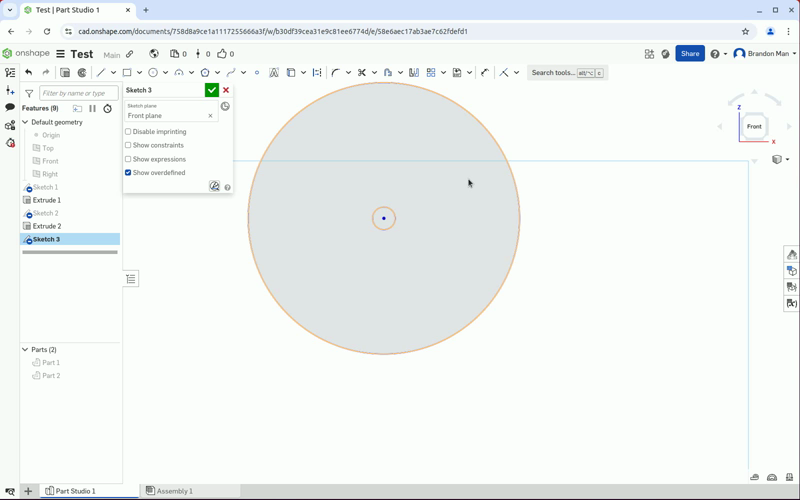
click(468, 178)
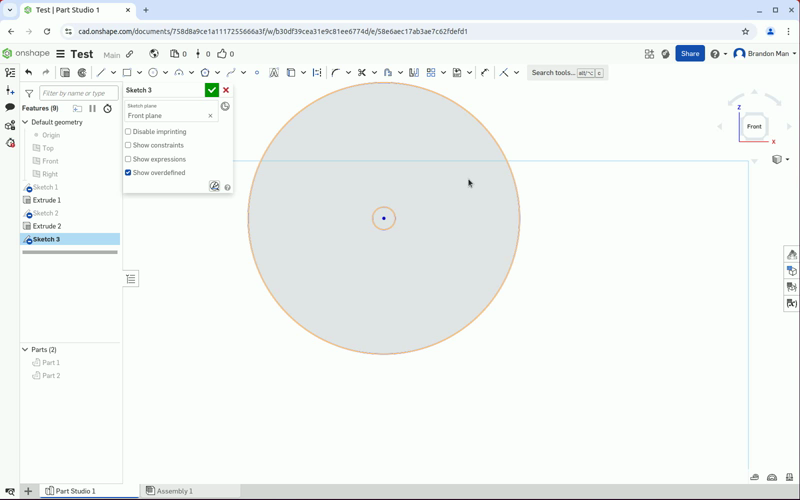
scroll(-6)
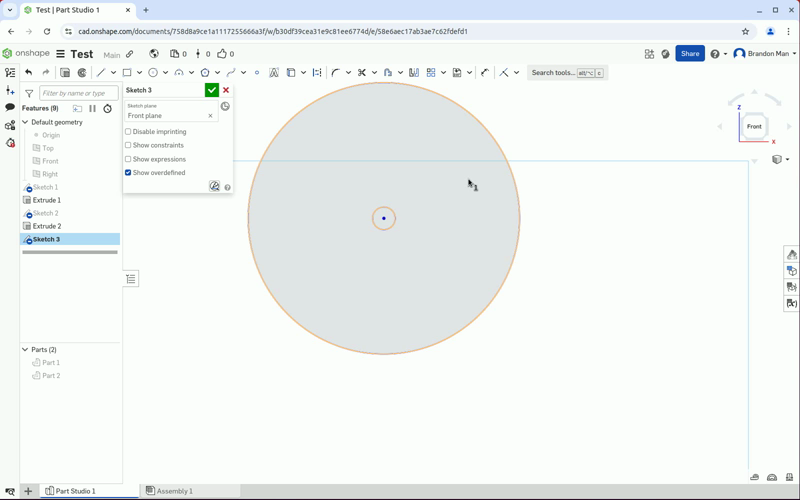
scroll(-6)
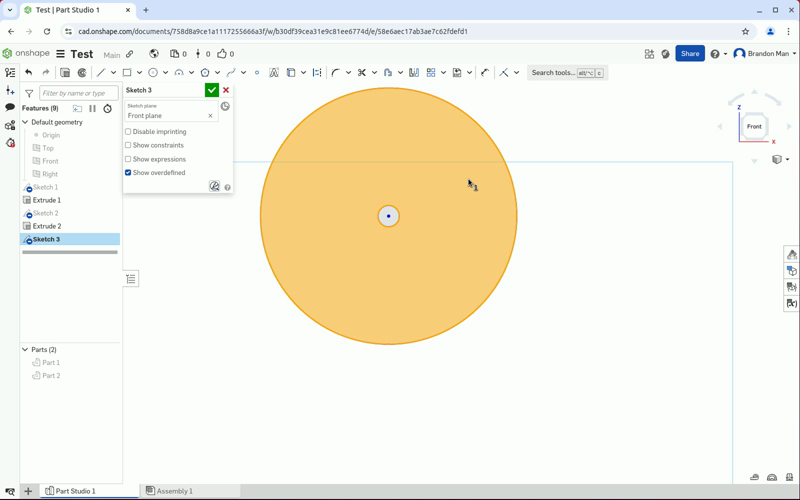
scroll(-6)
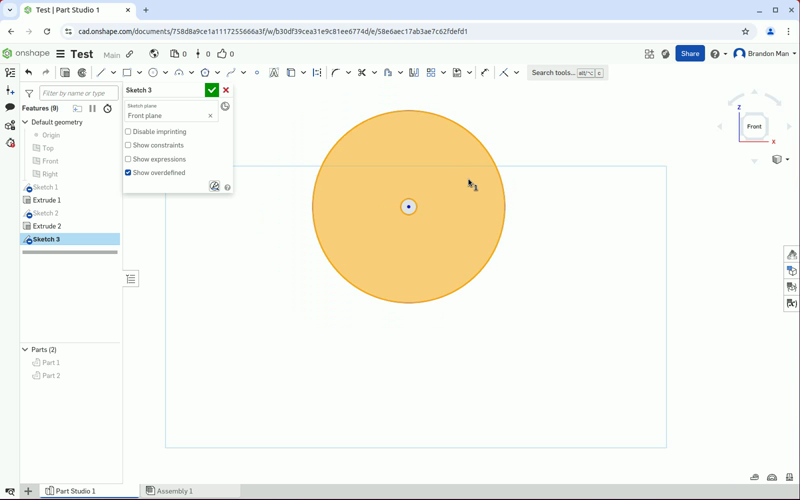
scroll(-6)
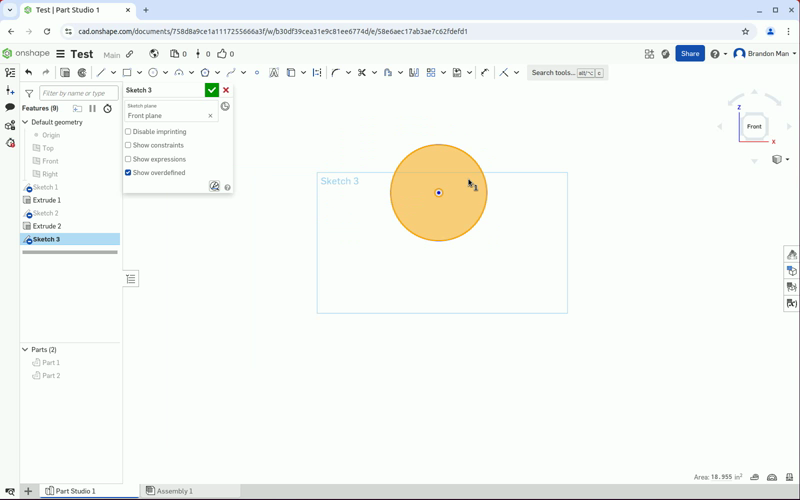
scroll(-6)
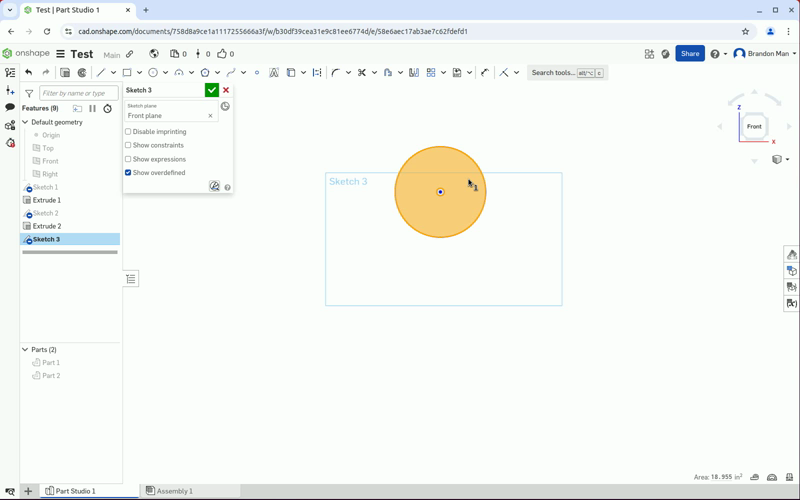
scroll(-6)
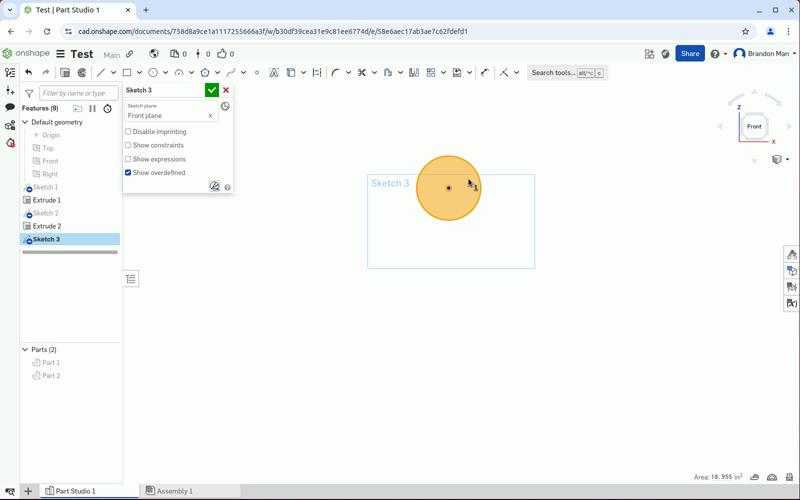
scroll(-6)
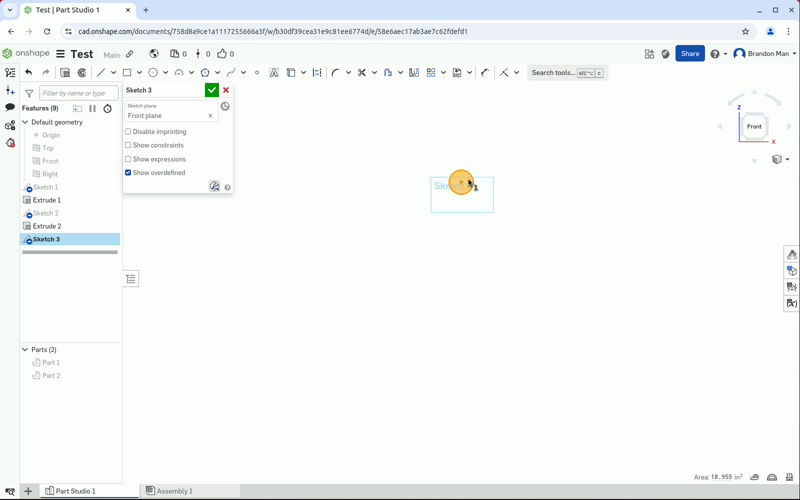
mouse_move(73, 352)
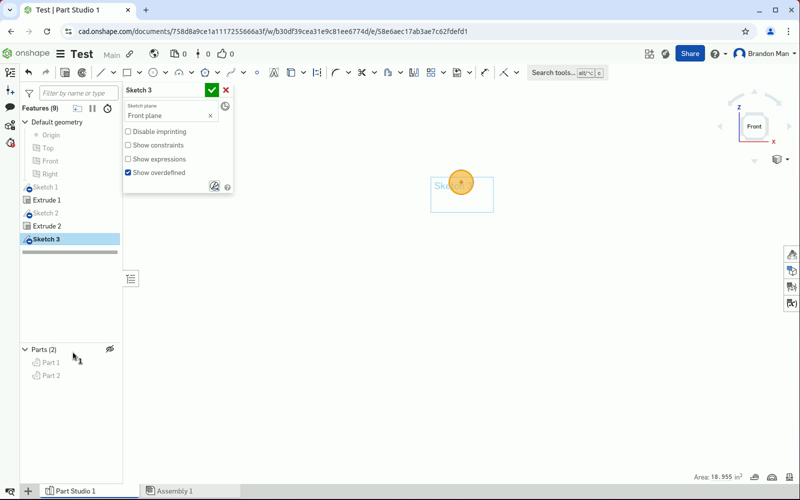
key(shift+y)
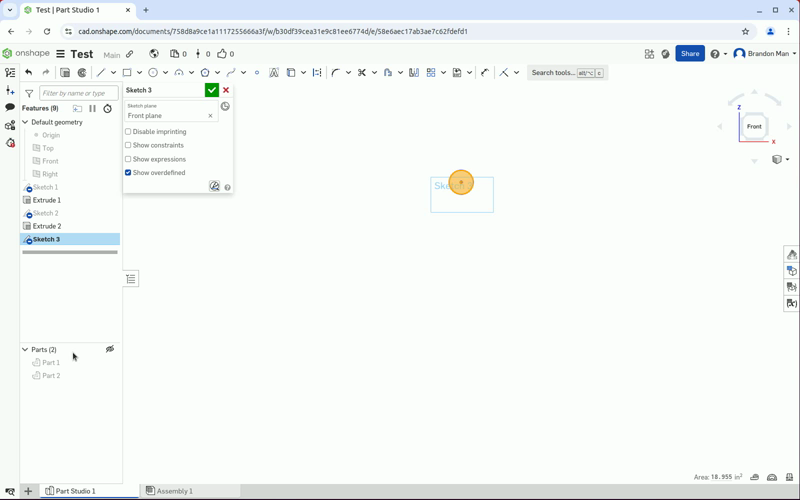
key(shift+e)
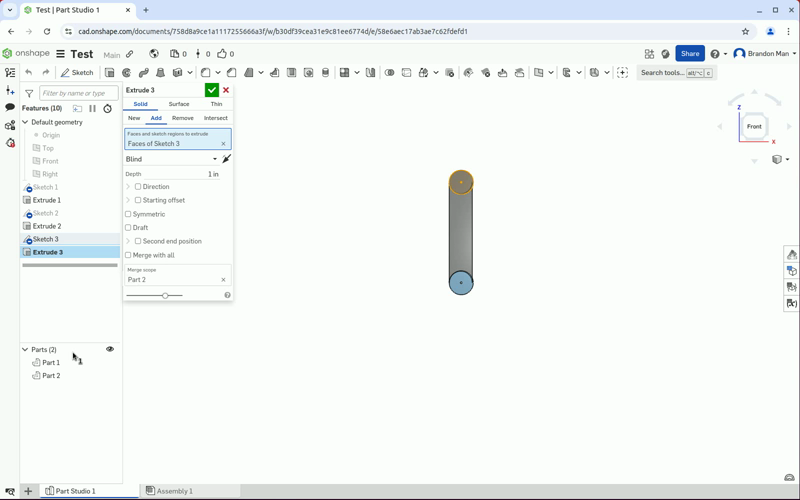
mouse_move(143, 106)
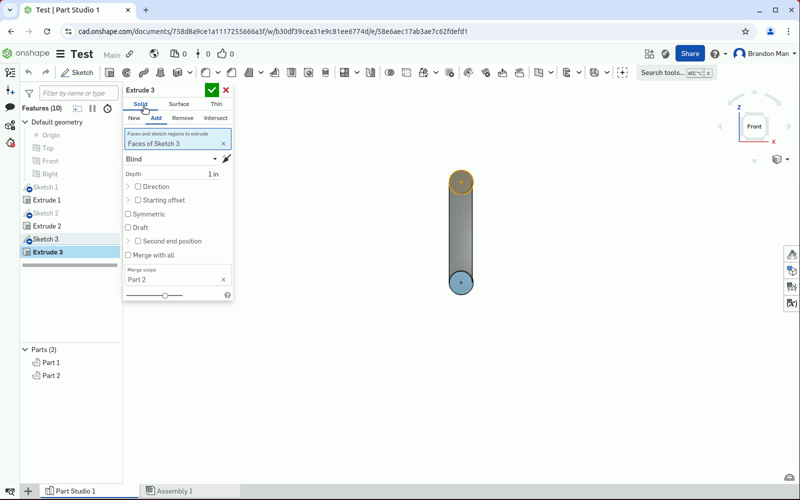
click(143, 106)
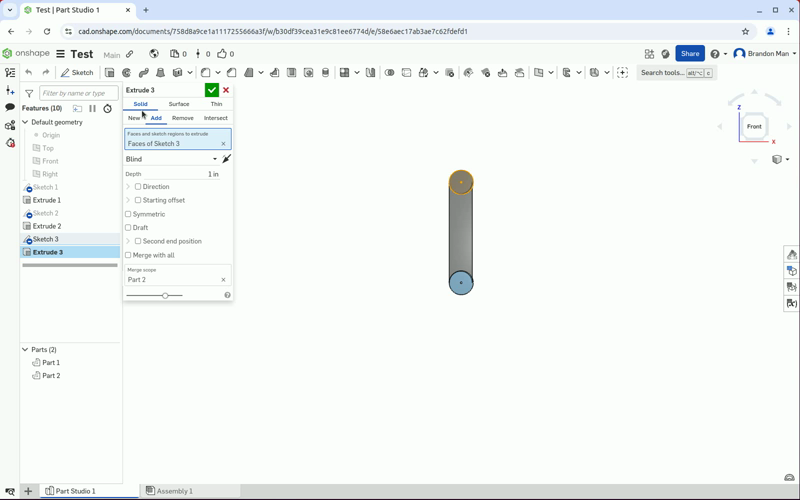
mouse_move(137, 120)
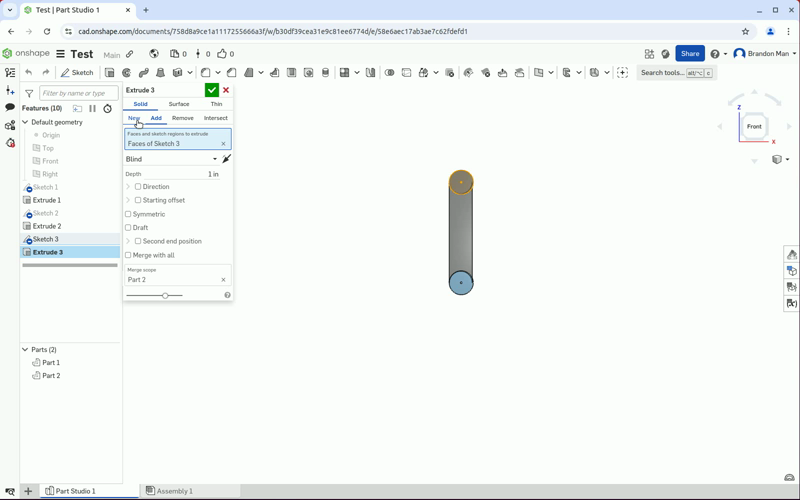
click(137, 120)
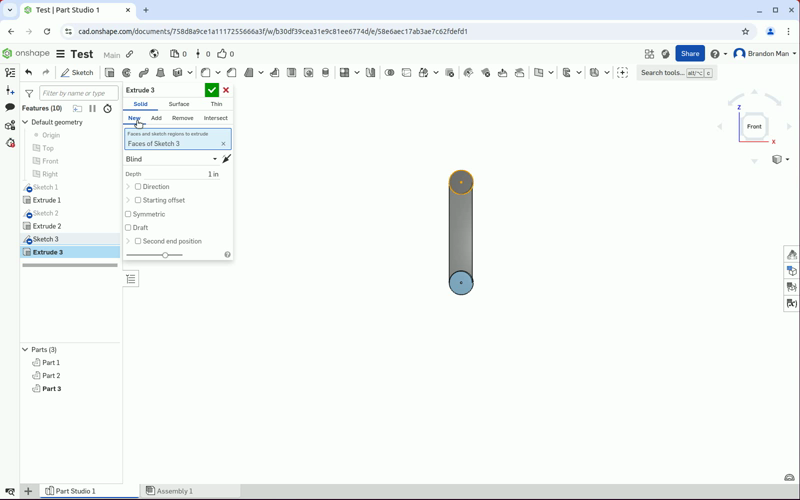
key(tab, 4)
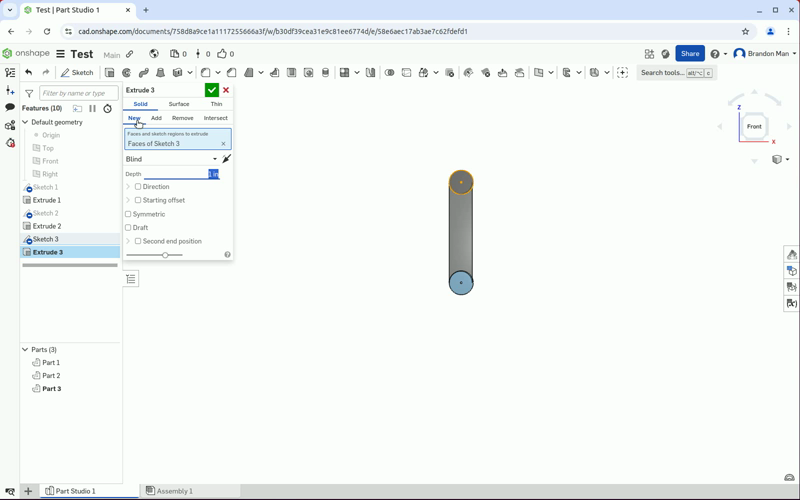
text(2.407)
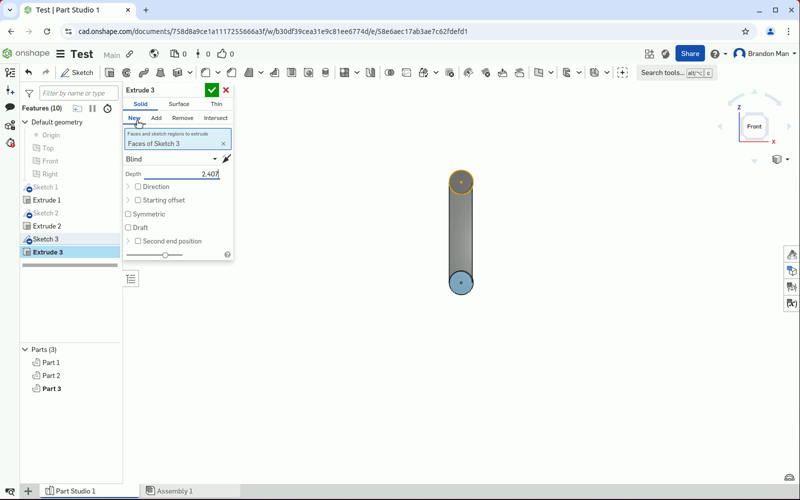
key(enter)
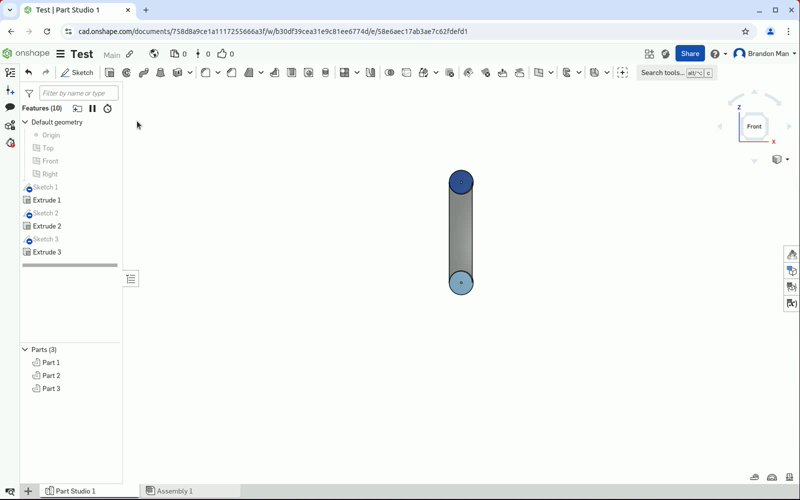
key(shift+h)
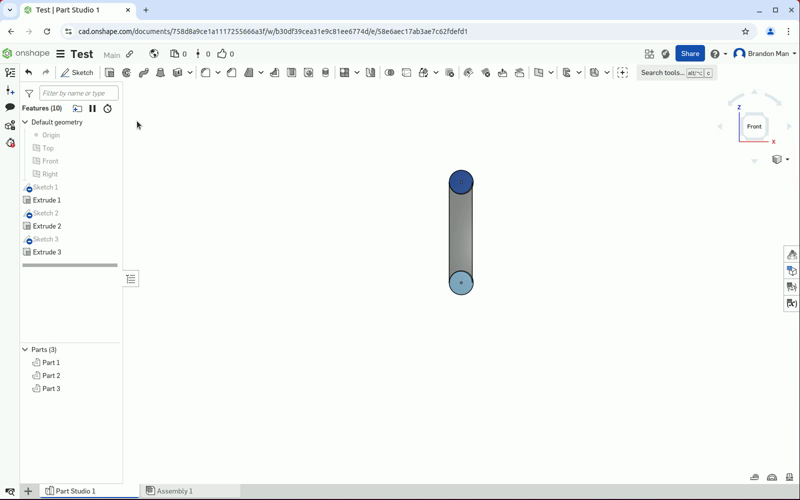
key(shift+h)
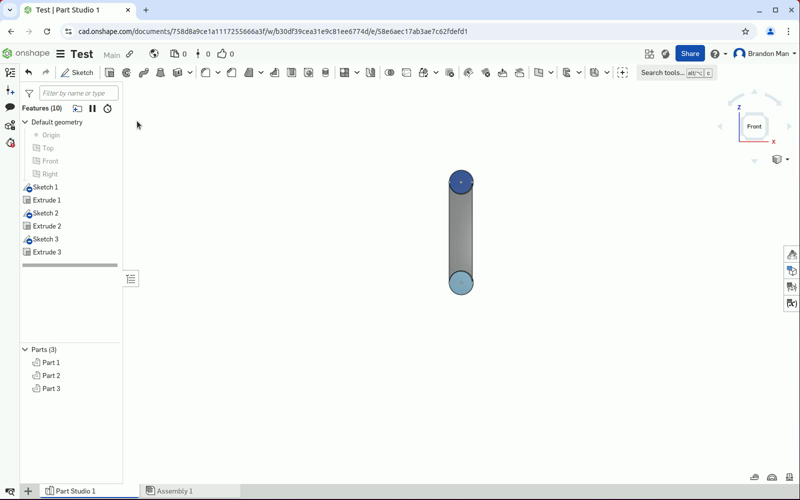
key(shift+7)
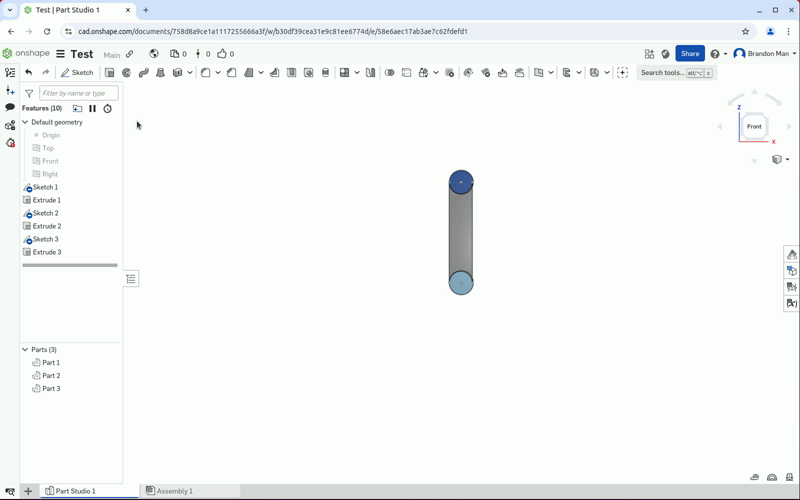
key(left, 2)
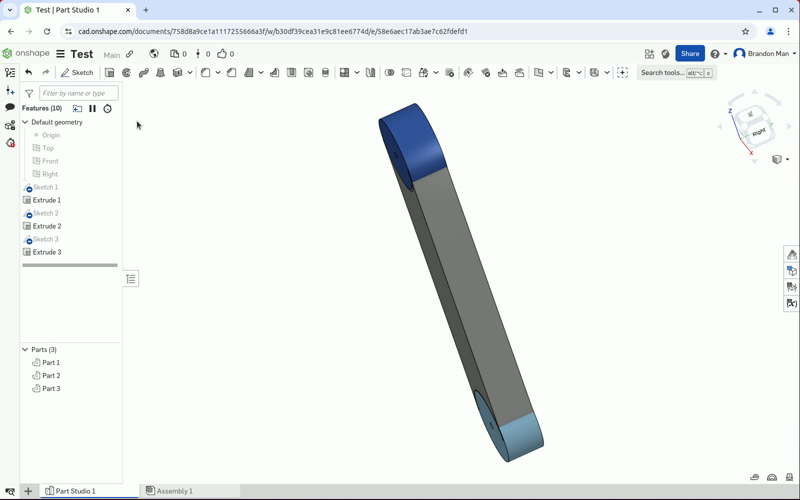
key(down, 2)
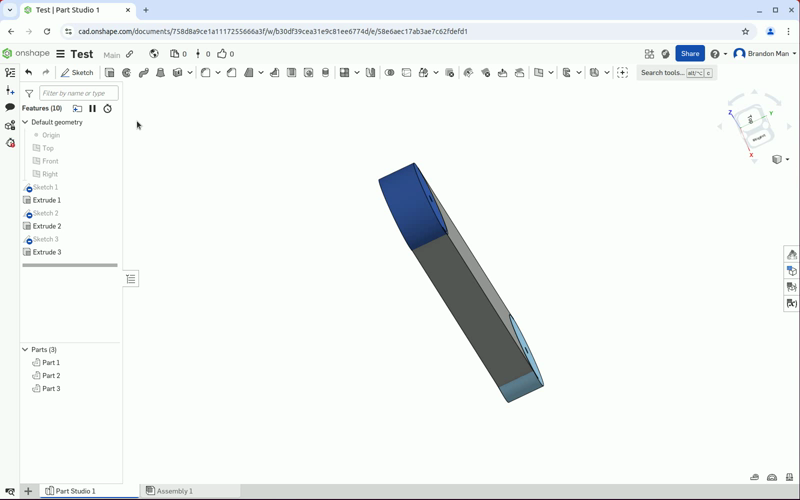
key(up, 2)
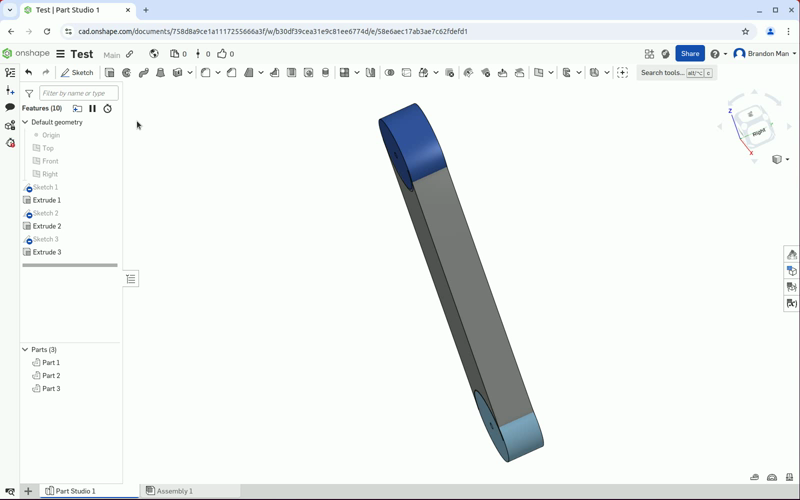
key(right, 2)
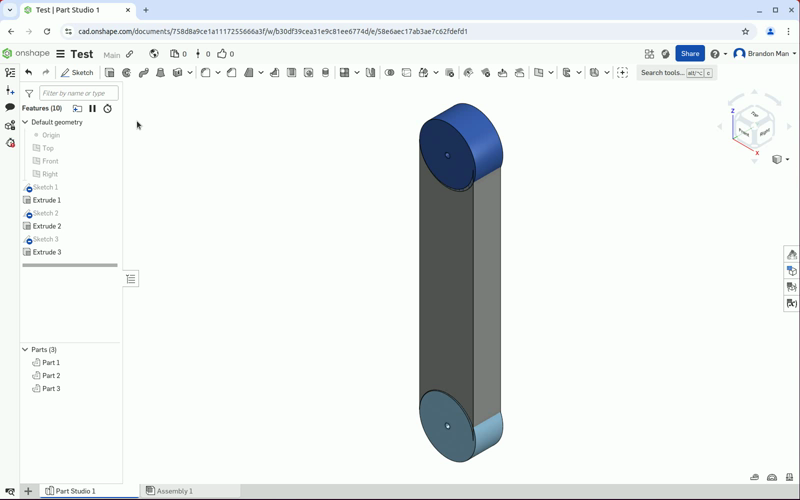
mouse_move(73, 189)
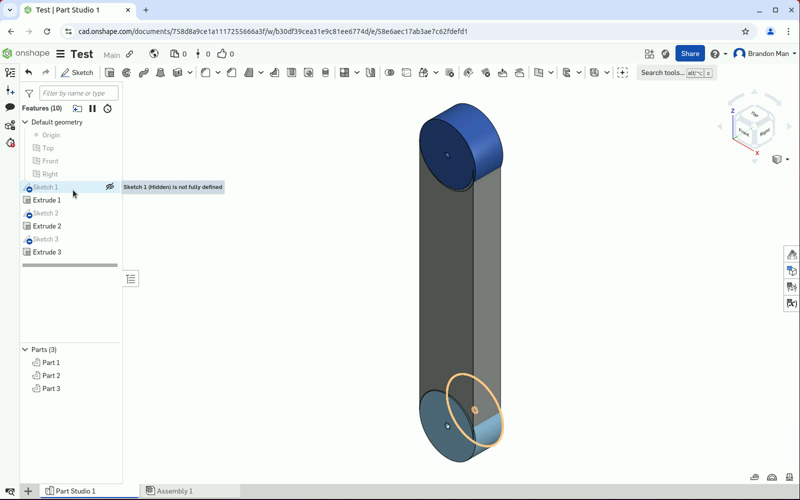
click(73, 189)